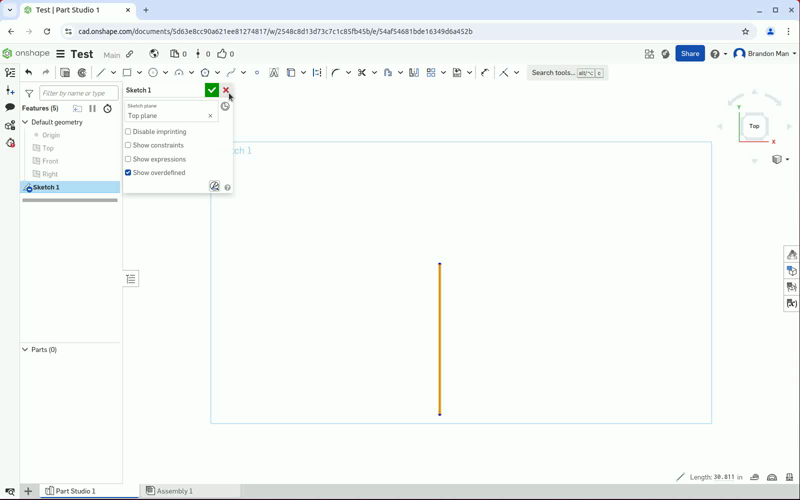
key(shift+h)
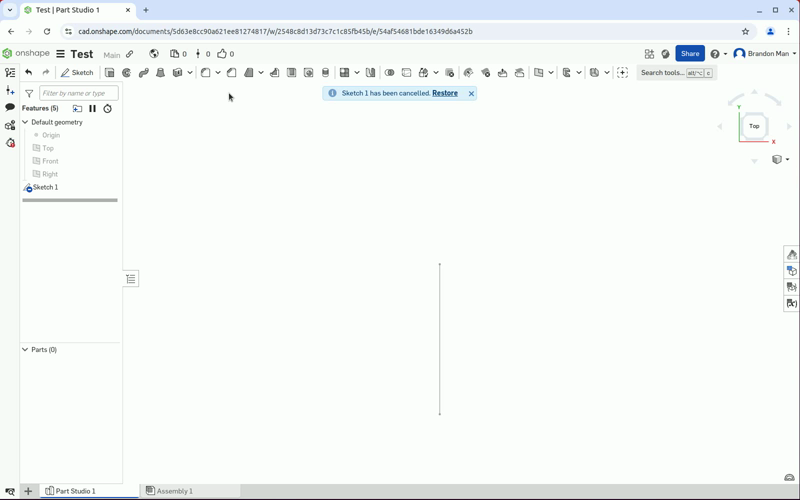
mouse_move(73, 352)
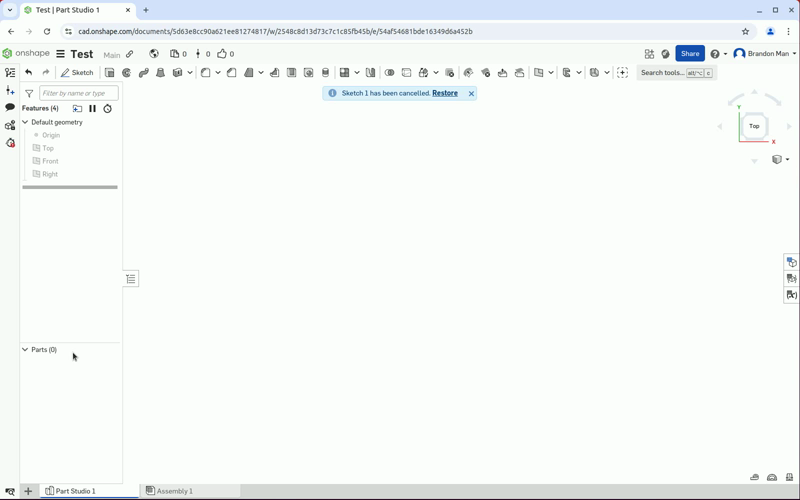
key(y)
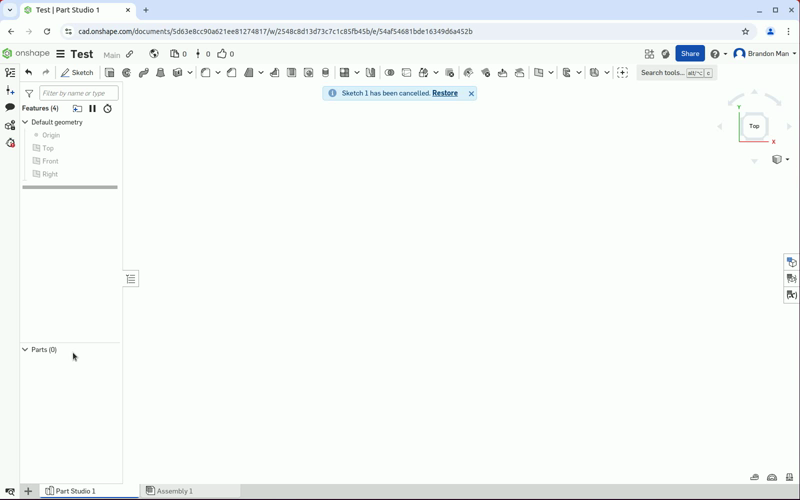
key(shift+p)
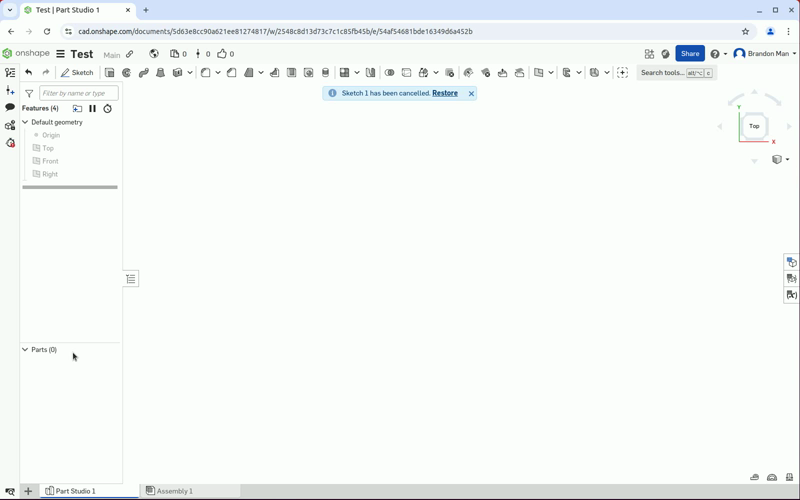
key(space)
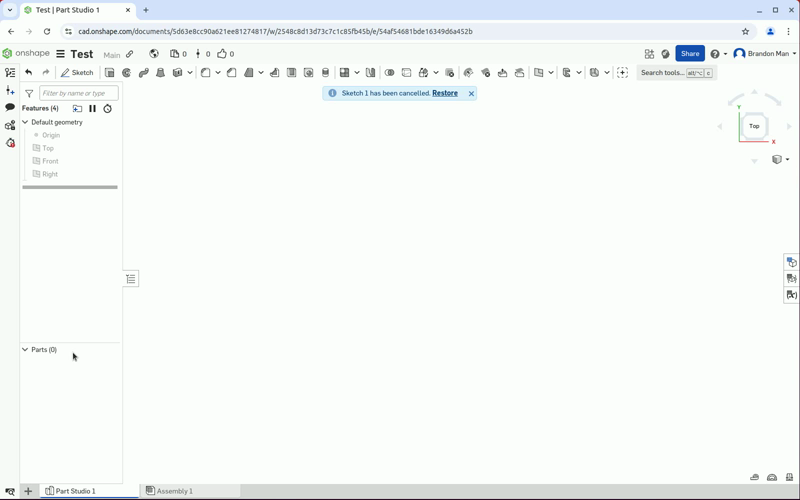
key_down(shift)
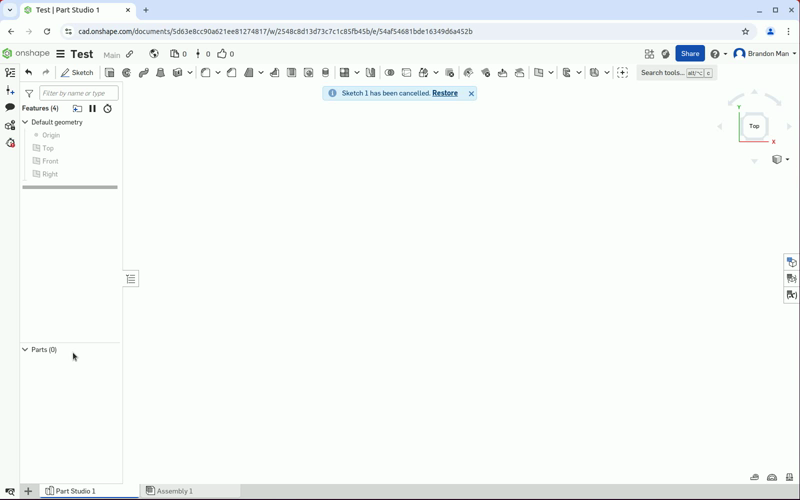
key(up)
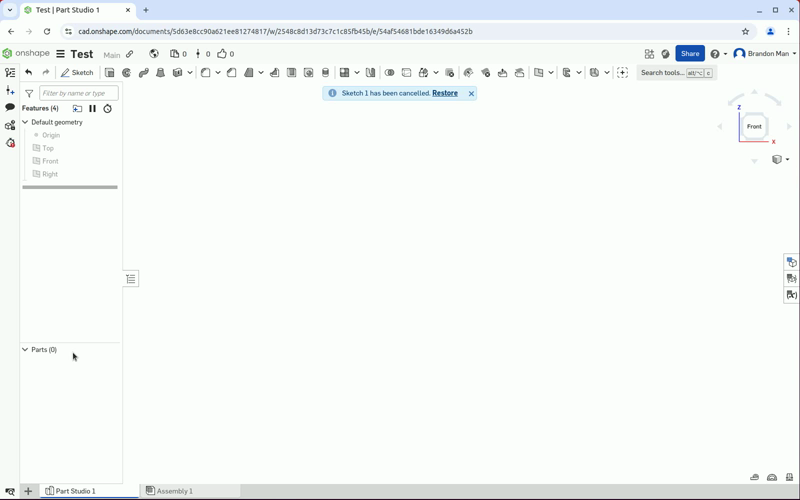
key_up(shift)
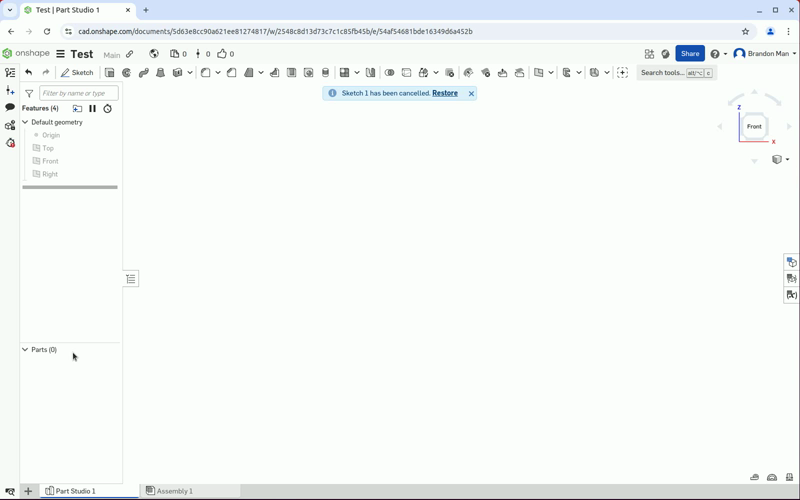
mouse_move(73, 352)
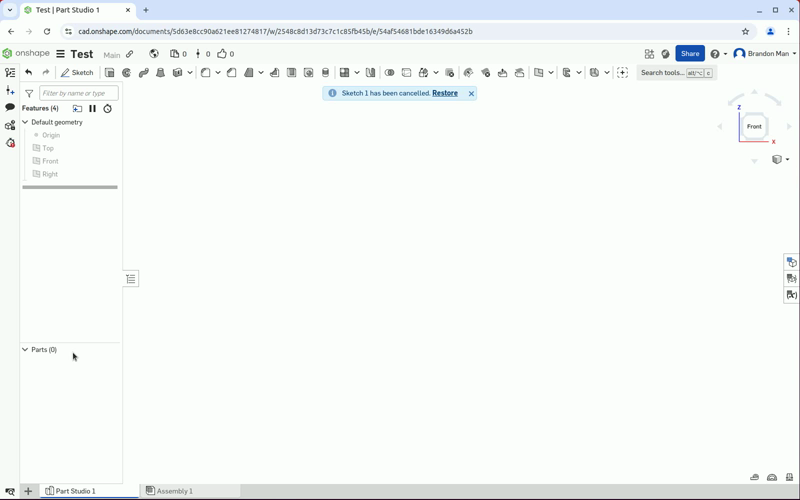
key(shift+y)
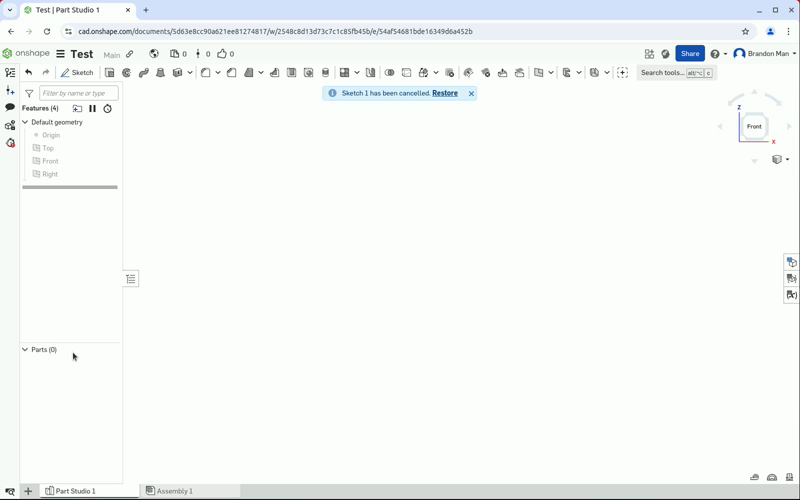
key(shift+s)
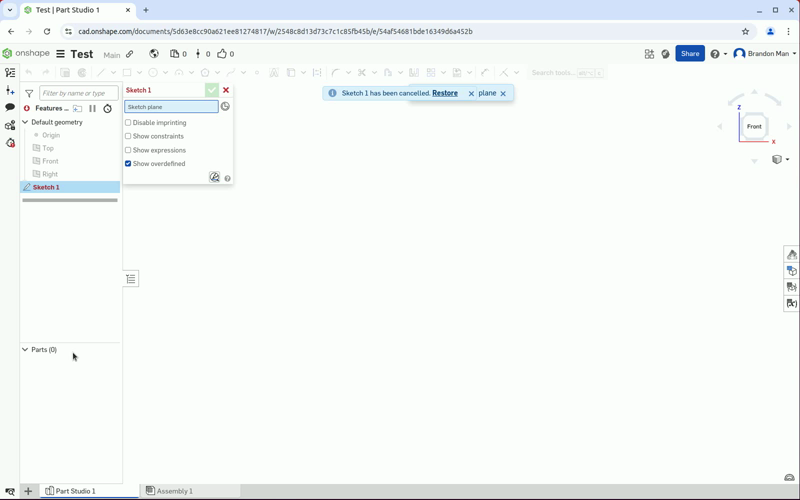
mouse_move(73, 163)
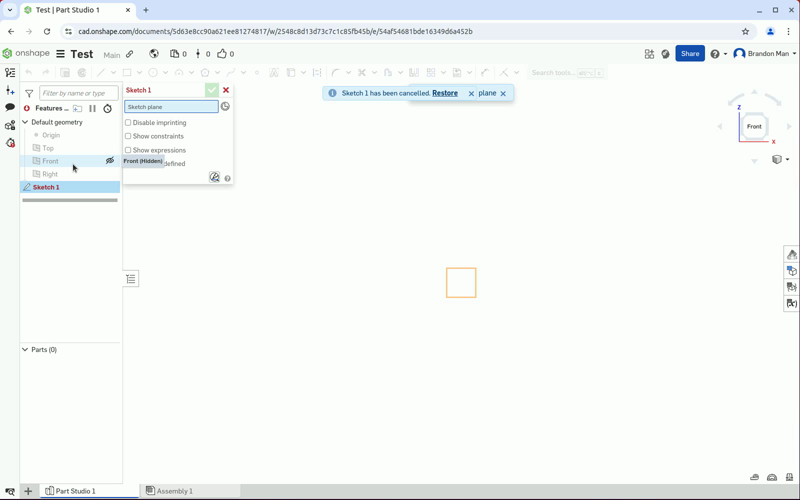
click(73, 163)
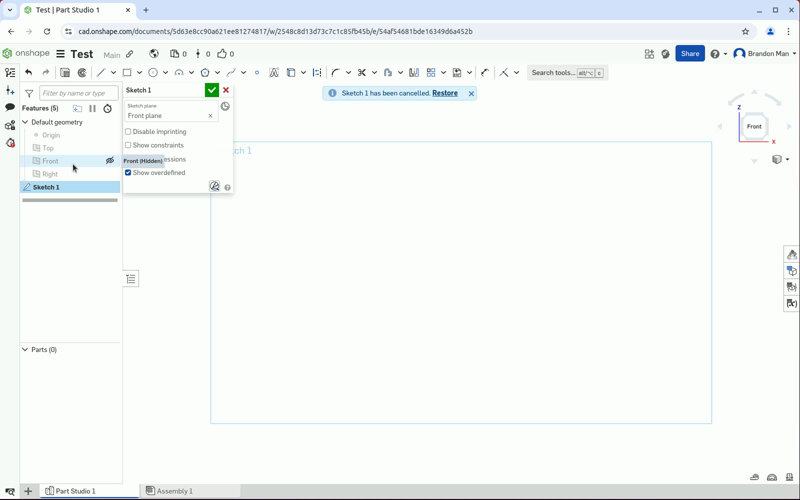
mouse_move(73, 352)
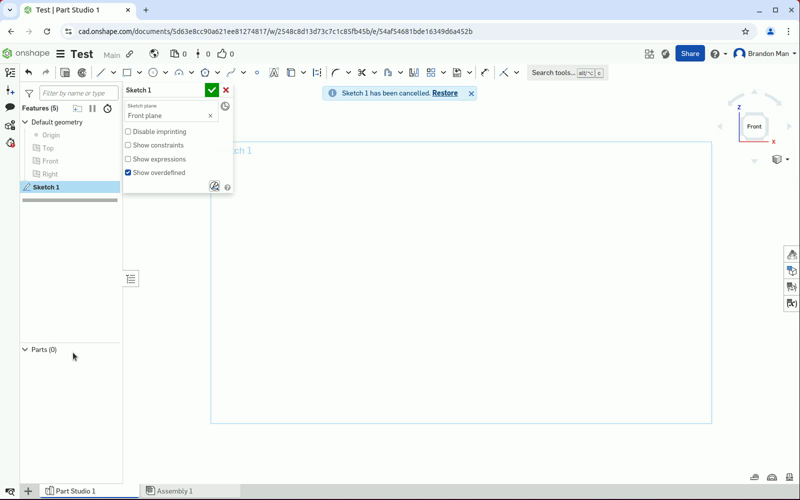
key(y)
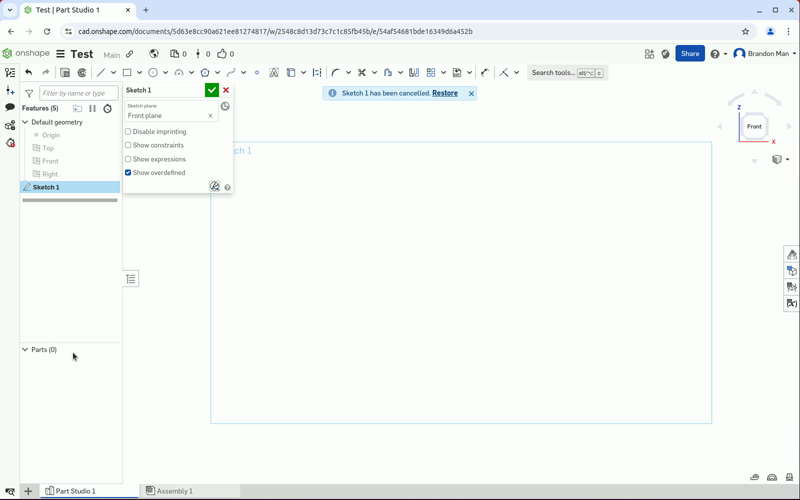
key(c)
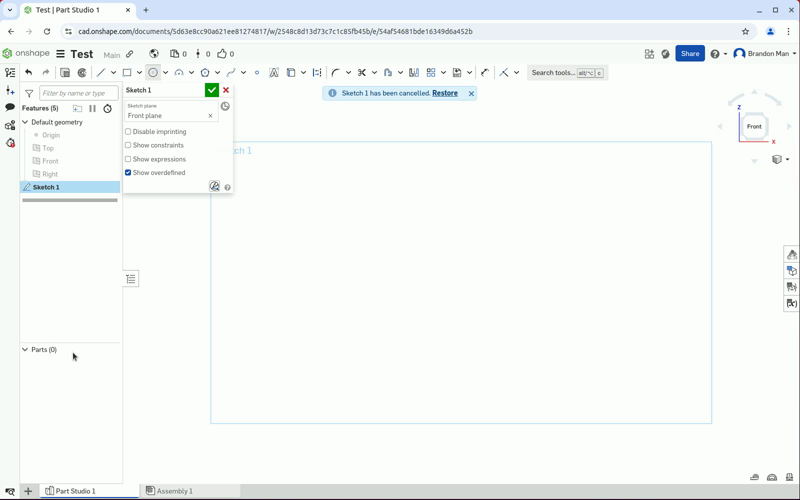
key_down(shift)
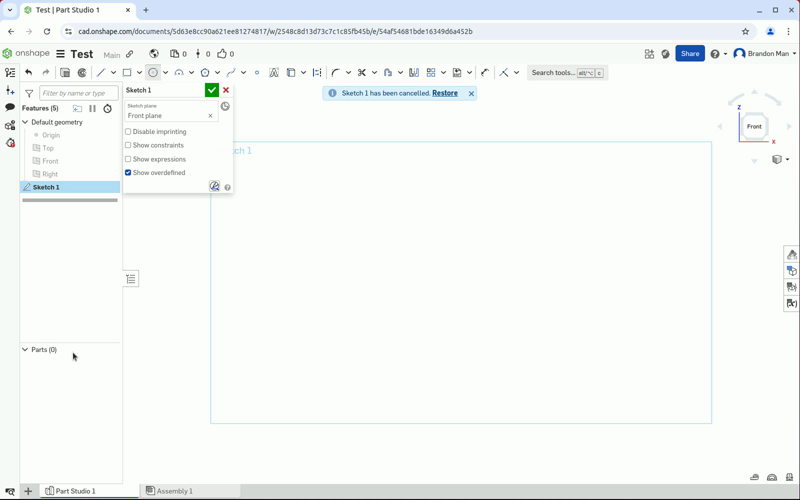
mouse_move(476, 233)
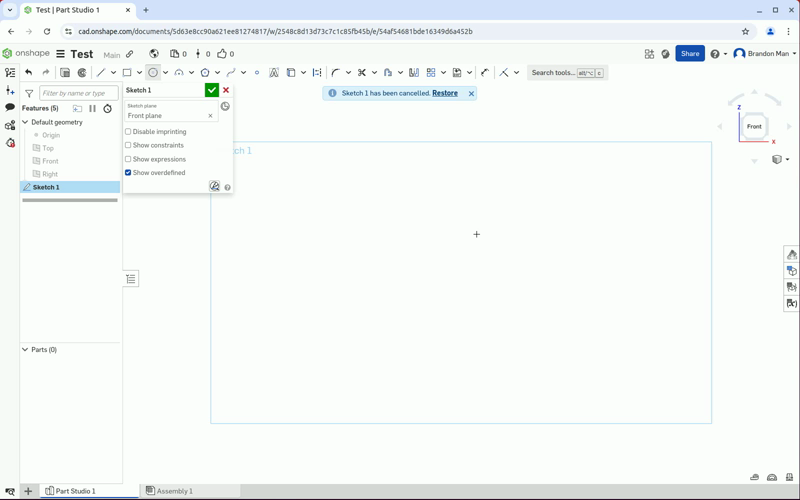
click(476, 233)
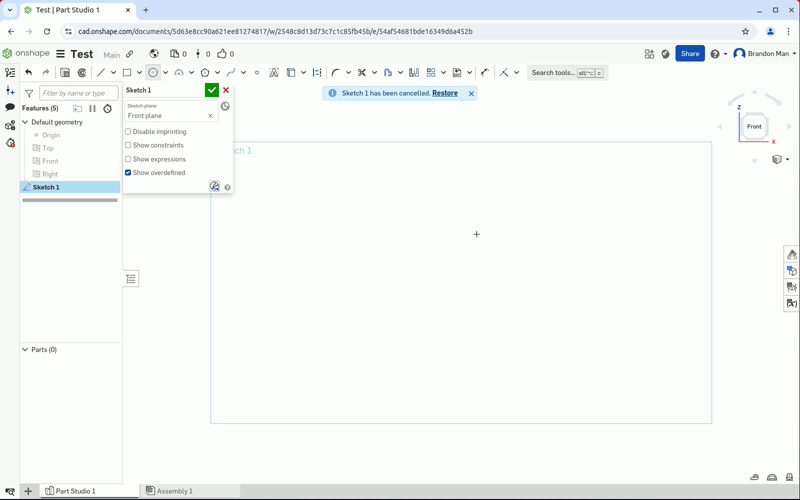
key_up(shift)
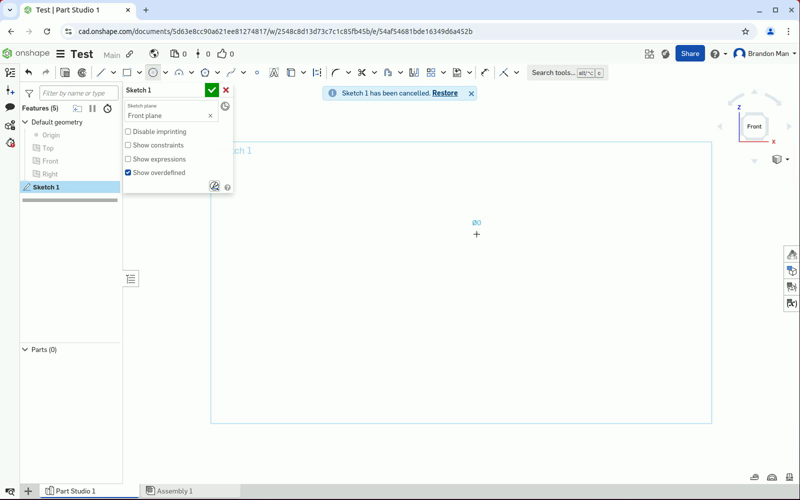
mouse_move(506, 233)
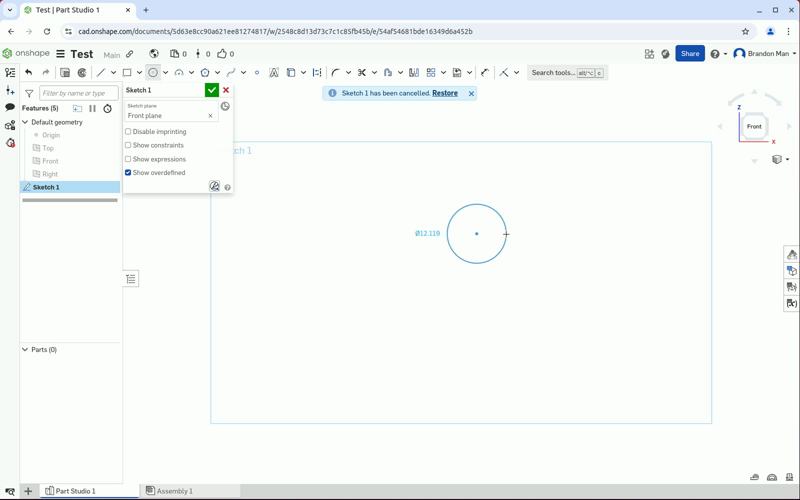
click(506, 233)
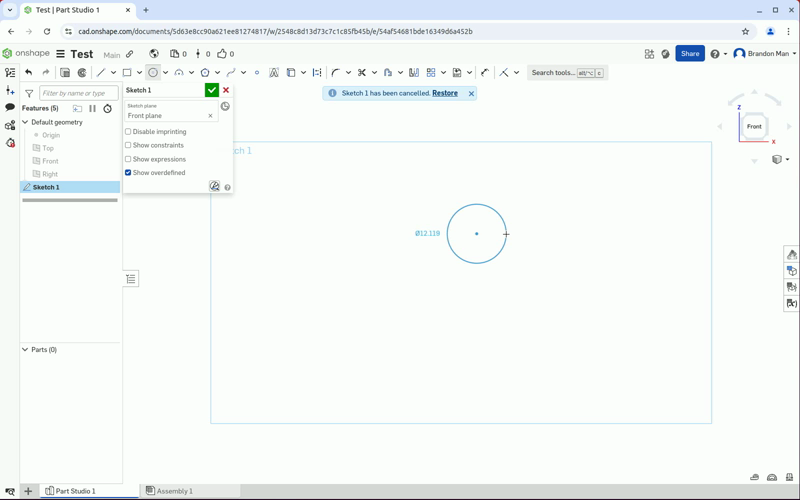
key(esc)
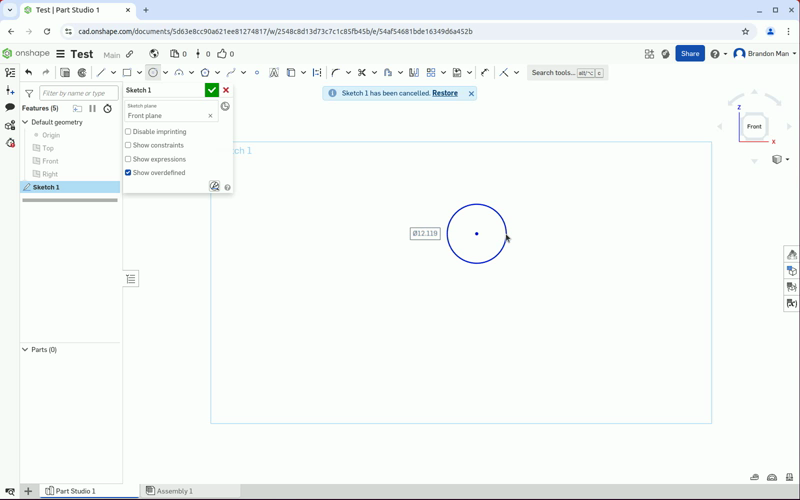
key(c)
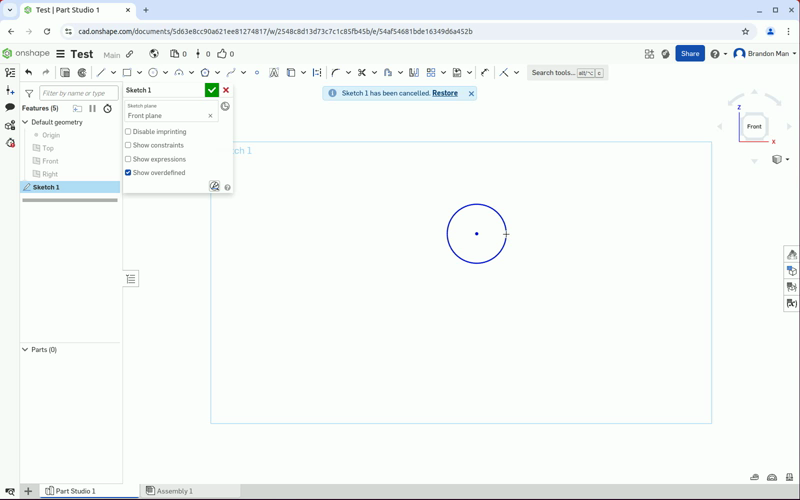
key_down(shift)
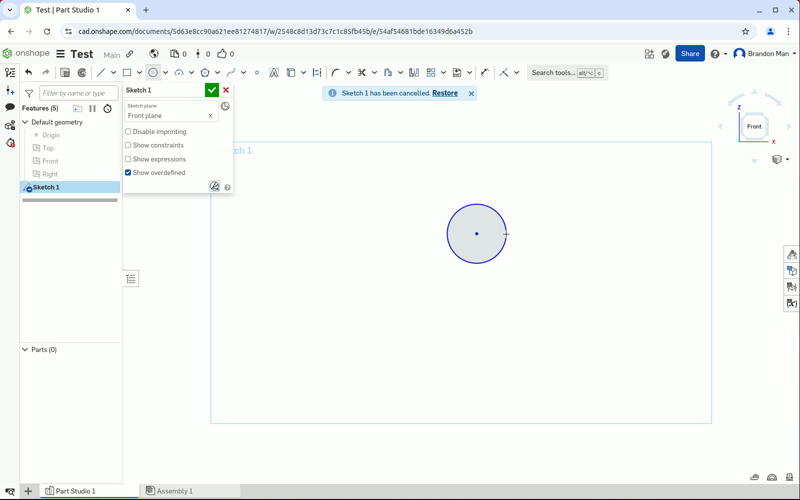
mouse_move(476, 233)
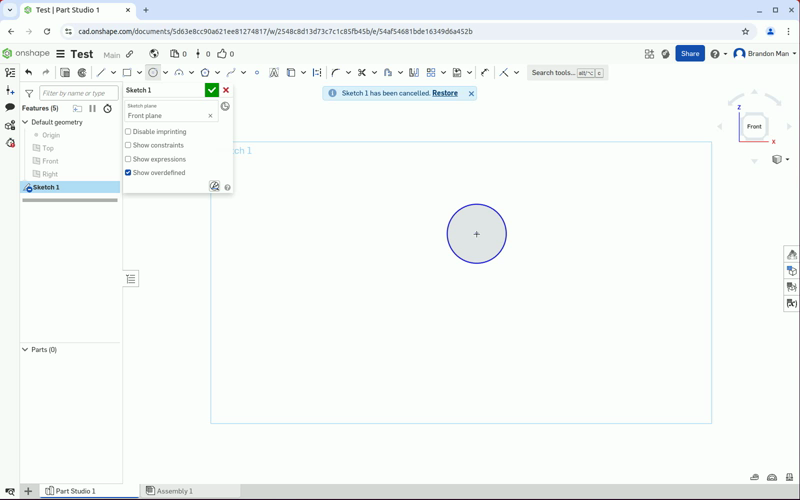
click(476, 233)
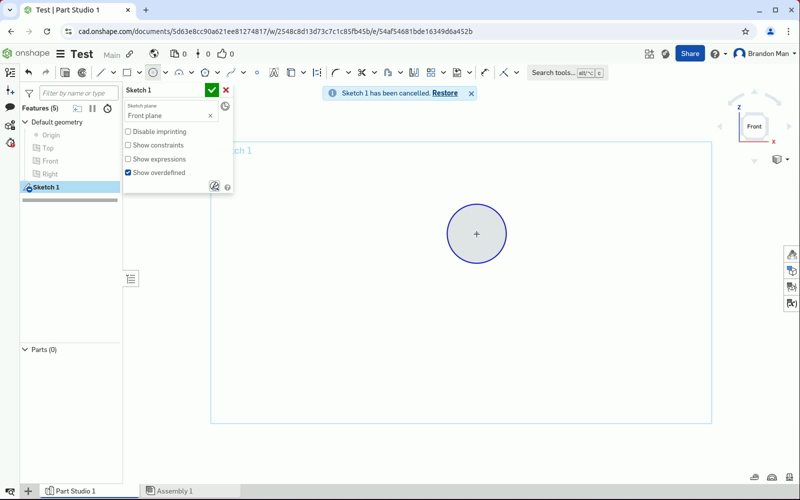
key_up(shift)
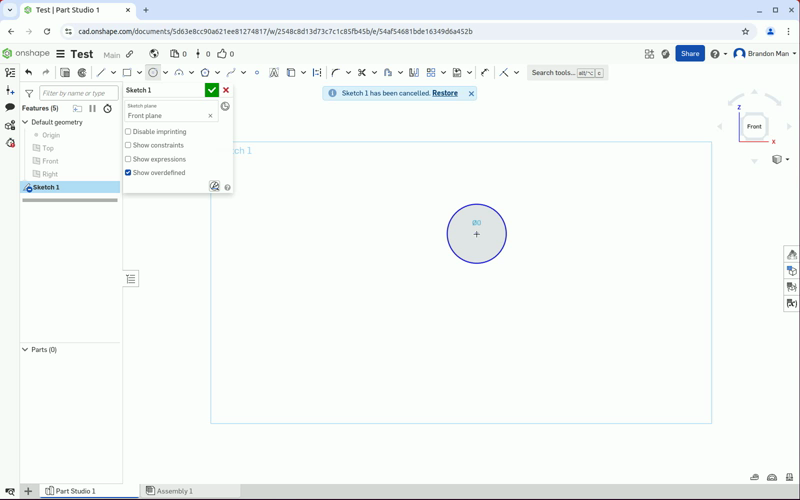
mouse_move(496, 233)
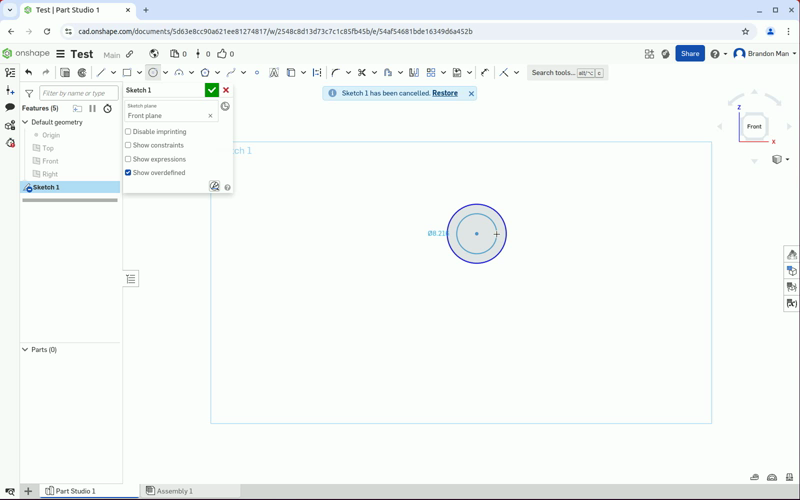
click(496, 233)
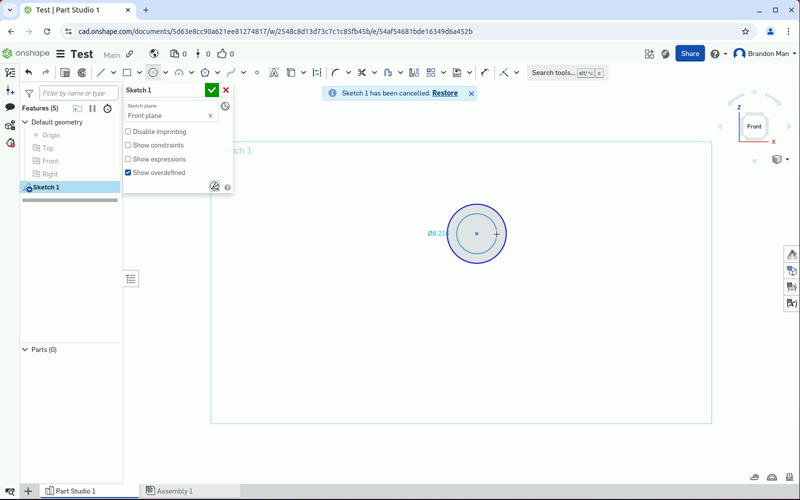
key(esc)
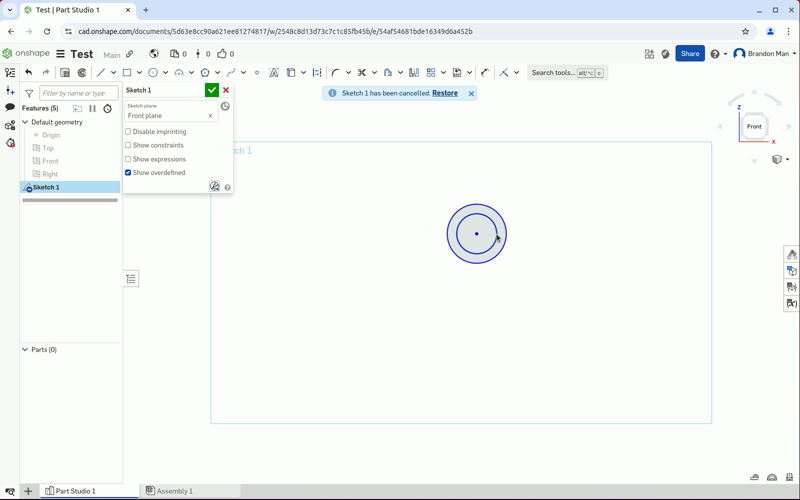
mouse_move(453, 240)
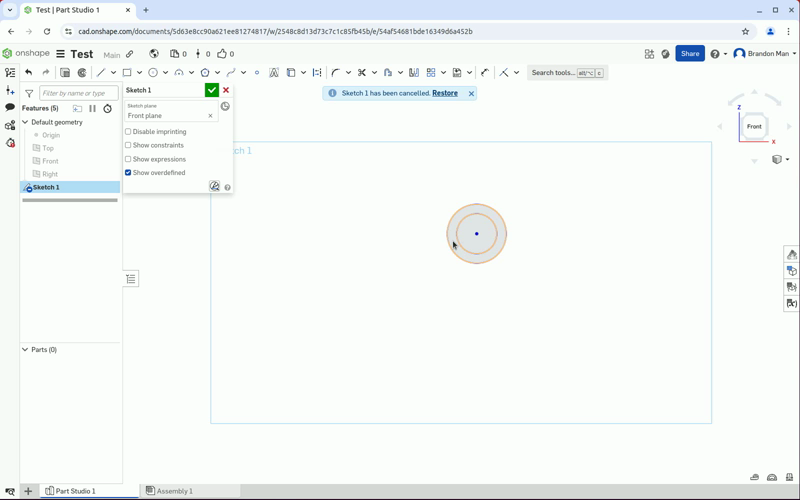
scroll(6)
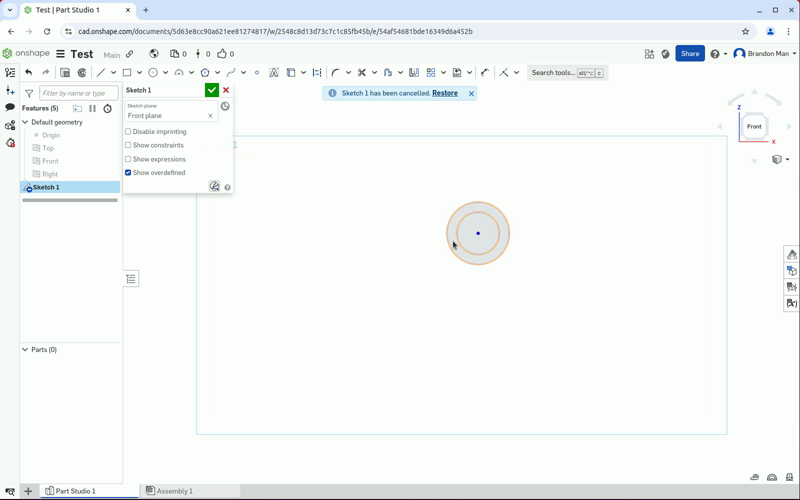
scroll(6)
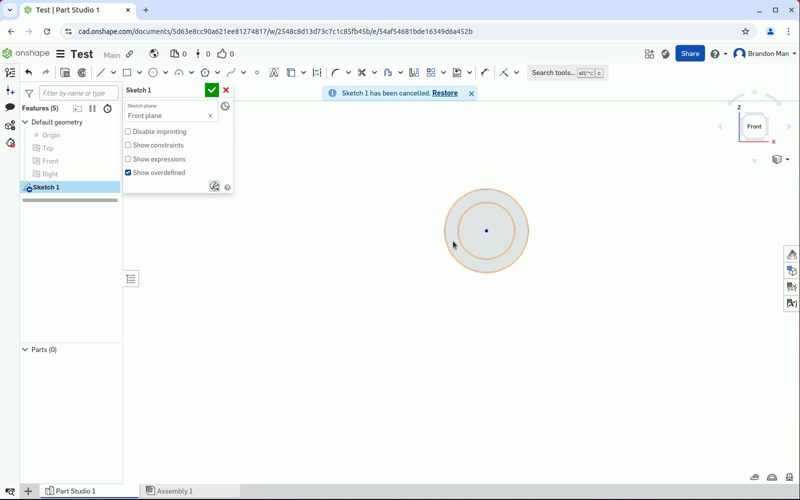
scroll(6)
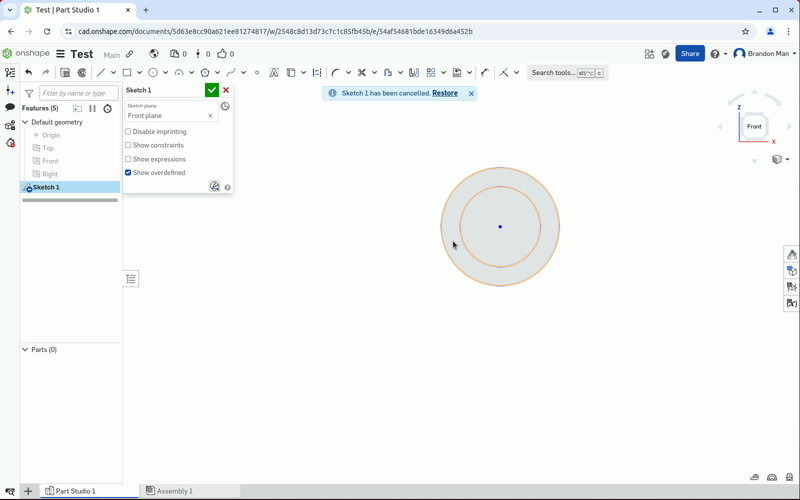
scroll(6)
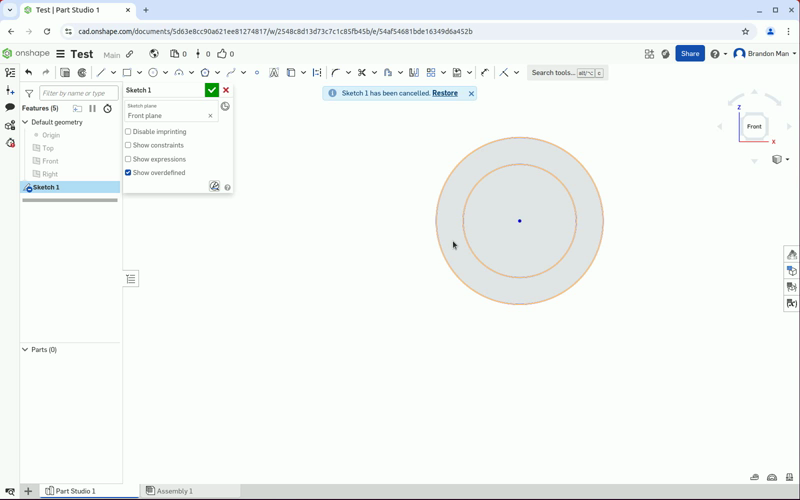
scroll(6)
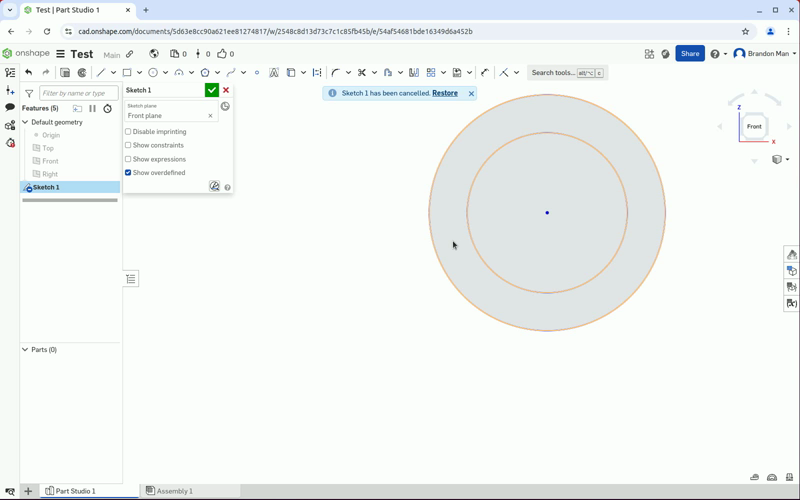
scroll(6)
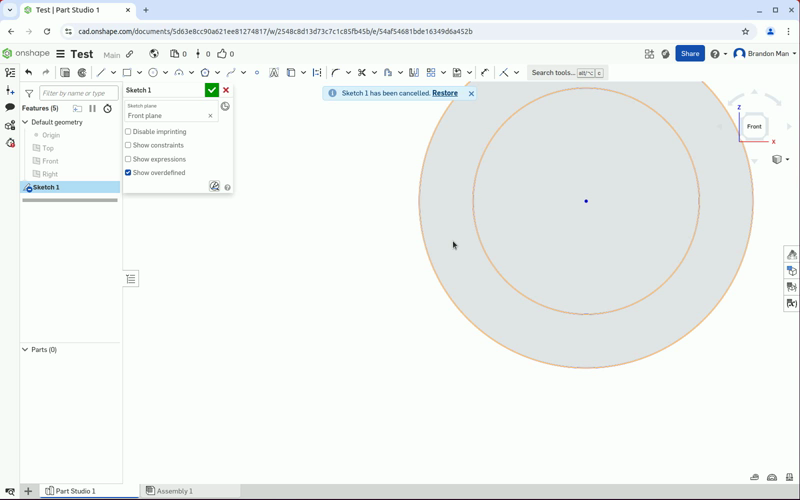
scroll(6)
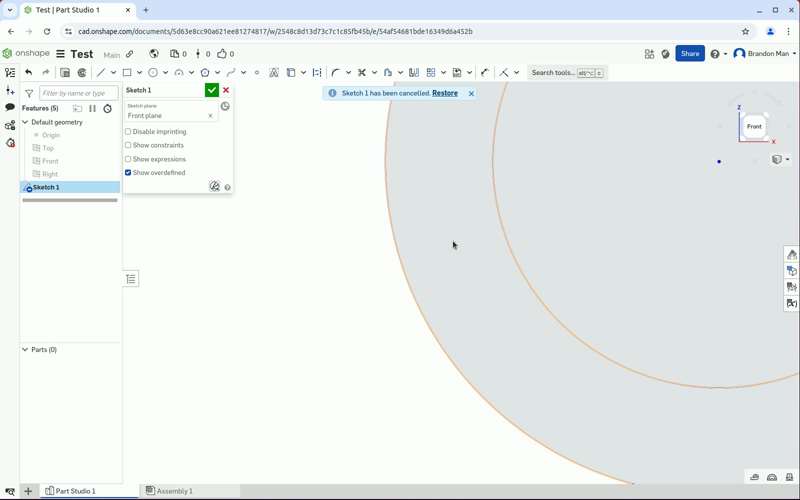
click(453, 240)
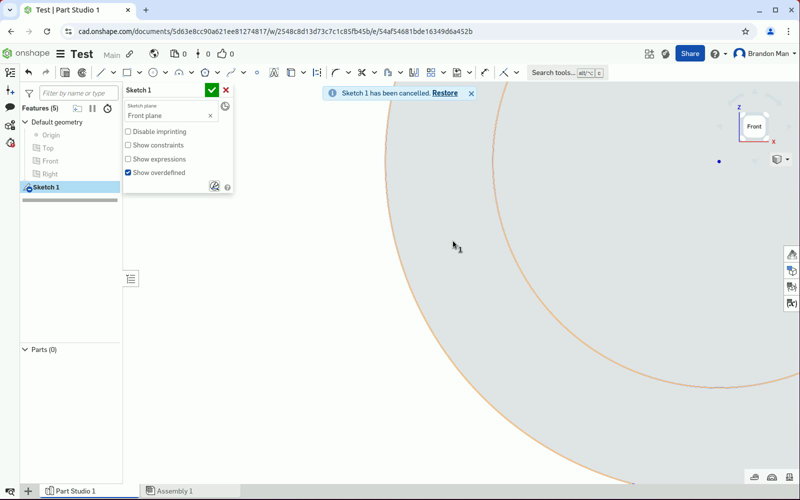
scroll(-6)
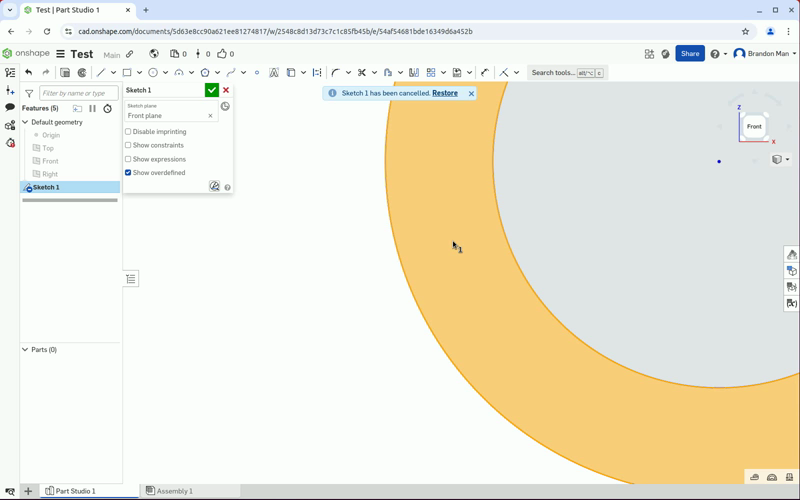
scroll(-6)
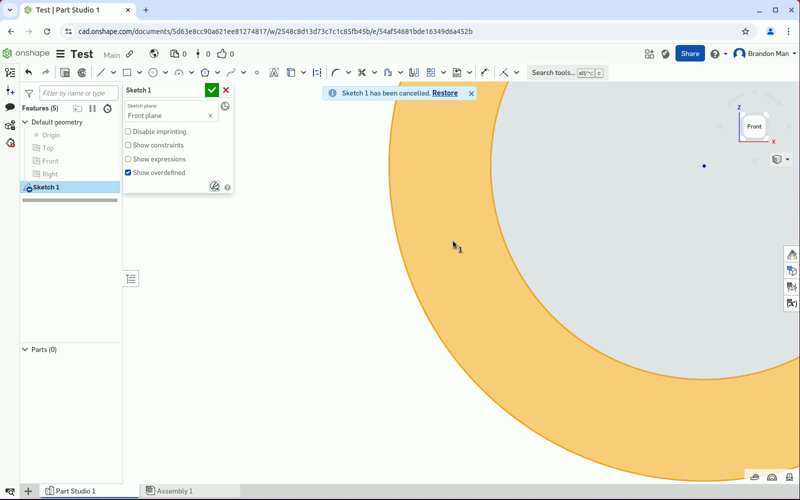
scroll(-6)
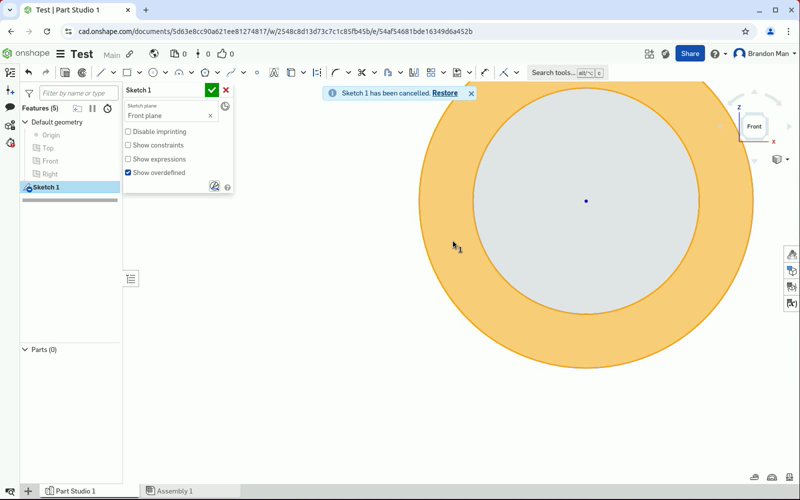
scroll(-6)
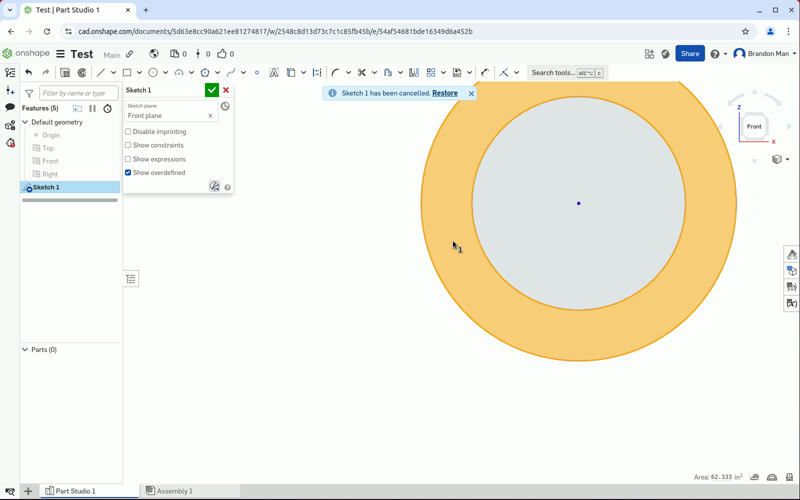
scroll(-6)
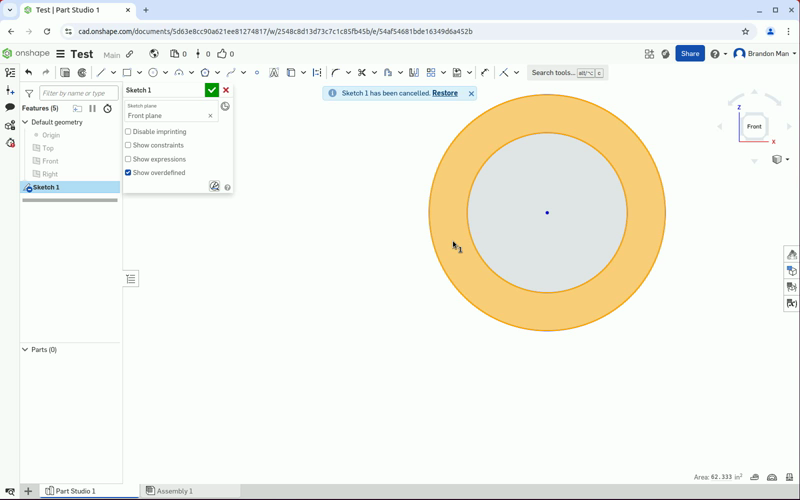
scroll(-6)
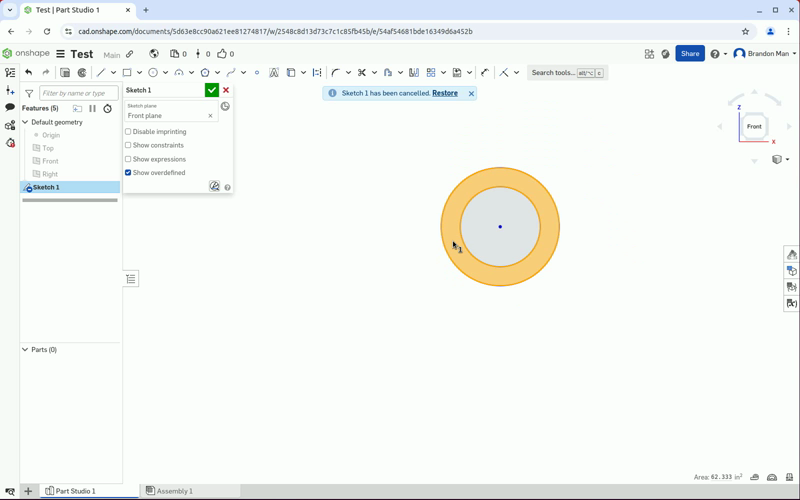
scroll(-6)
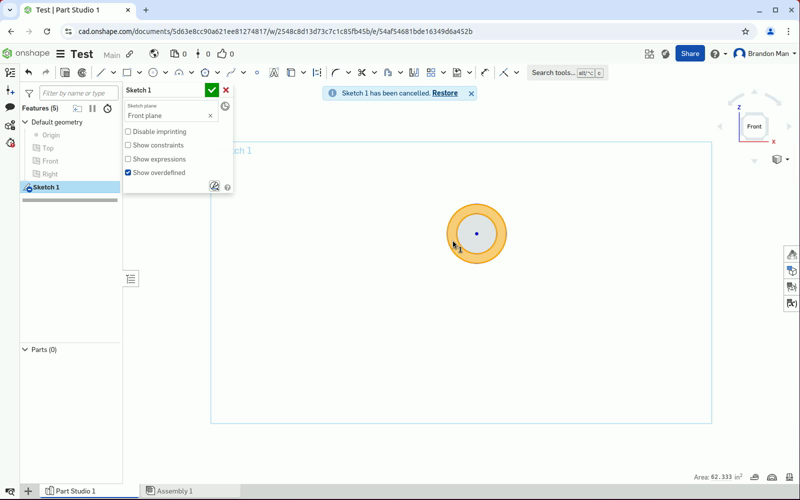
mouse_move(73, 352)
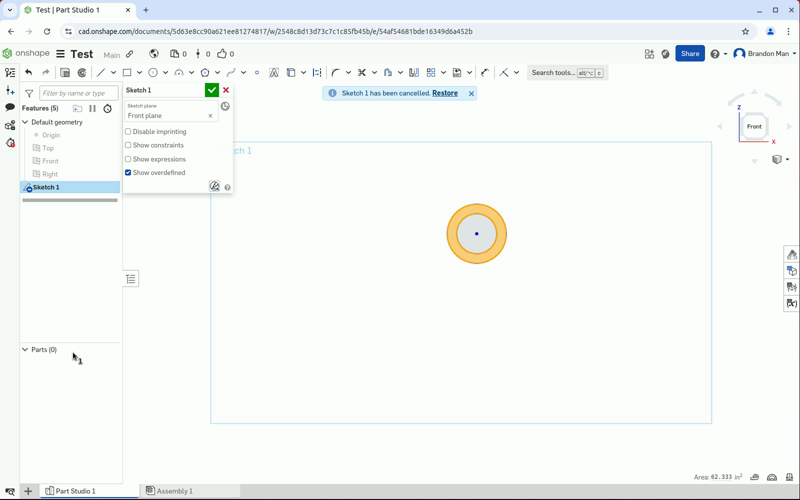
key(shift+y)
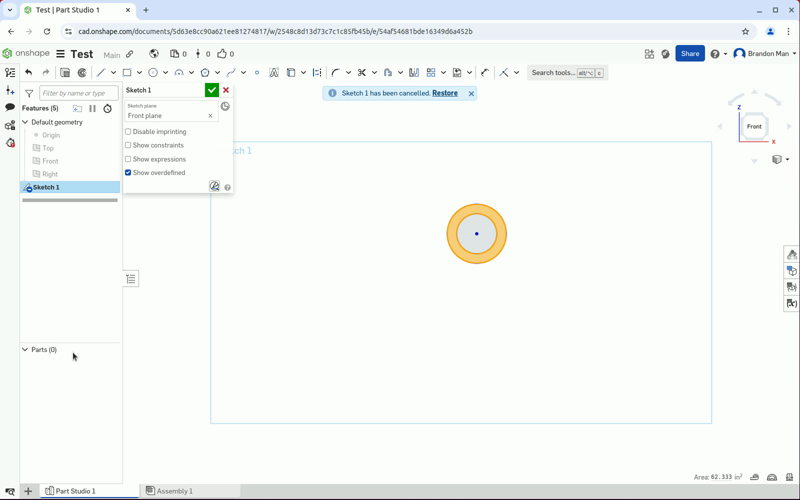
key(shift+e)
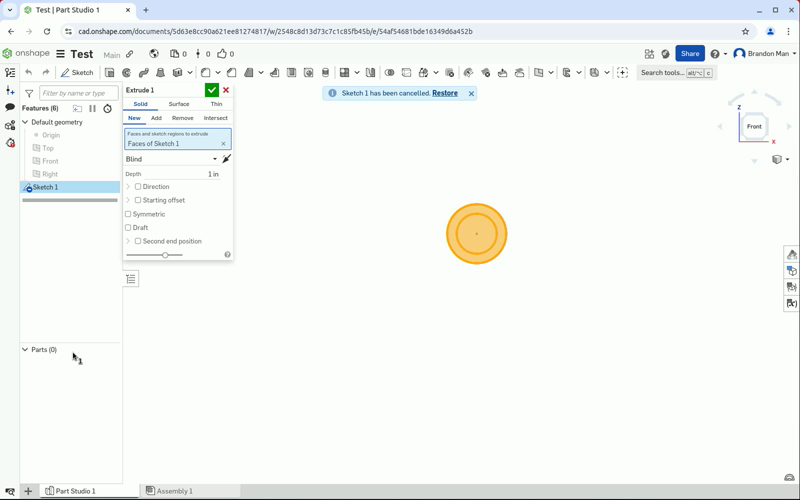
mouse_move(143, 106)
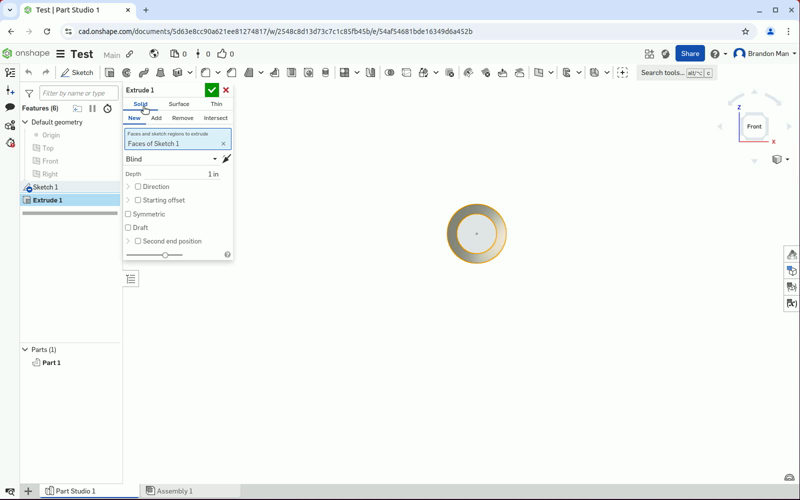
click(143, 106)
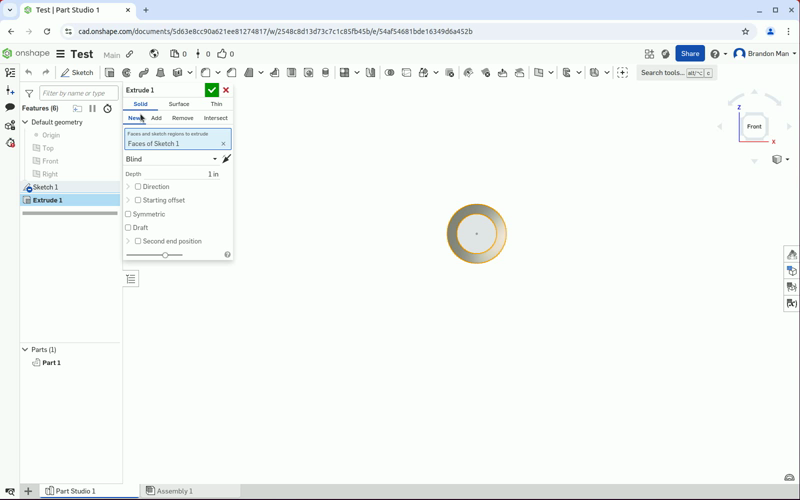
mouse_move(137, 120)
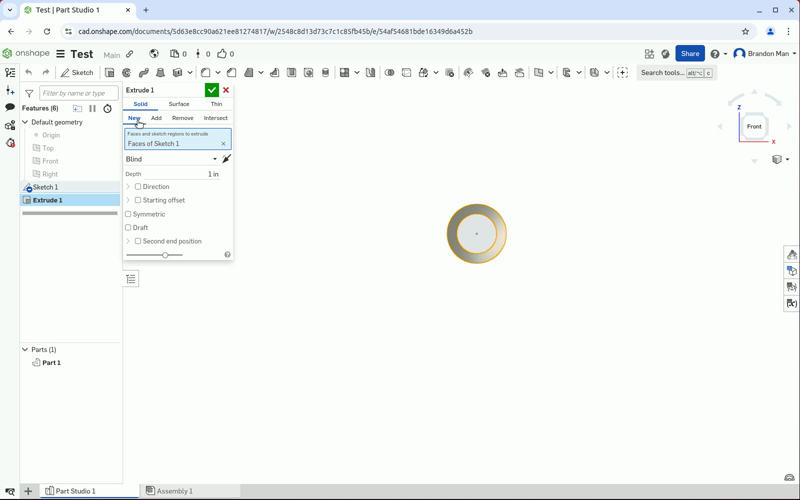
click(137, 120)
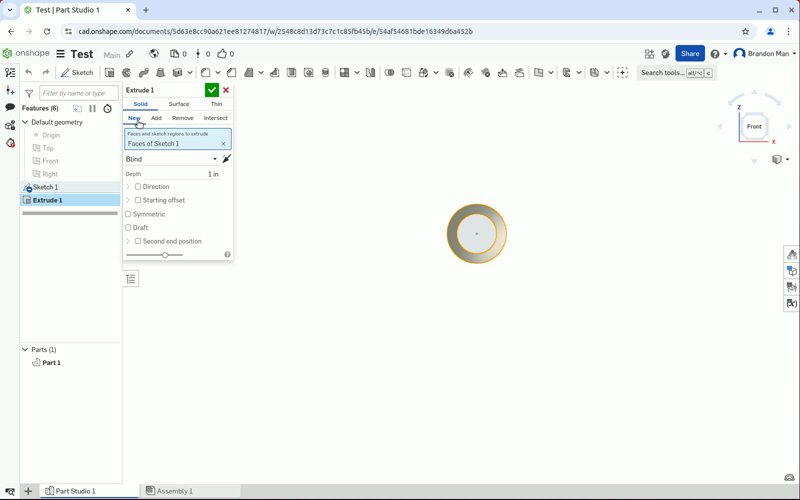
key(tab, 4)
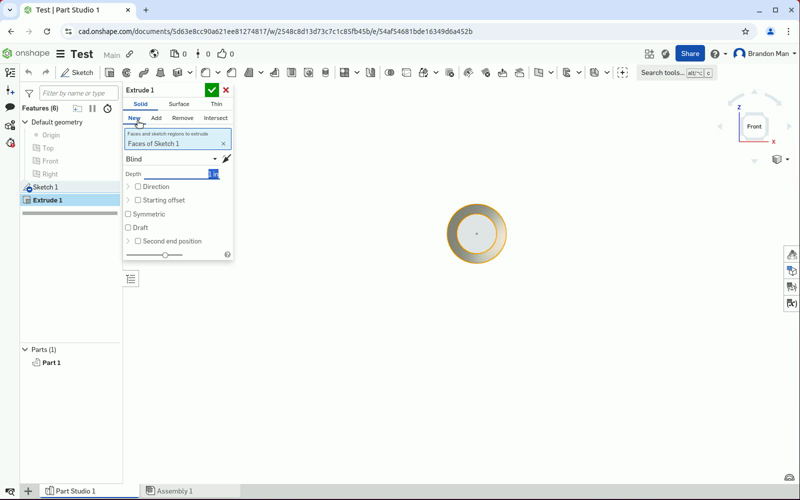
text(12.036)
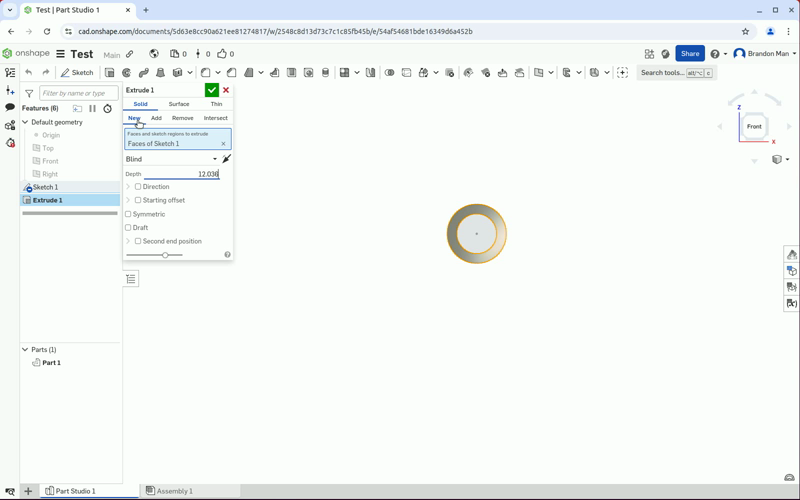
key(enter)
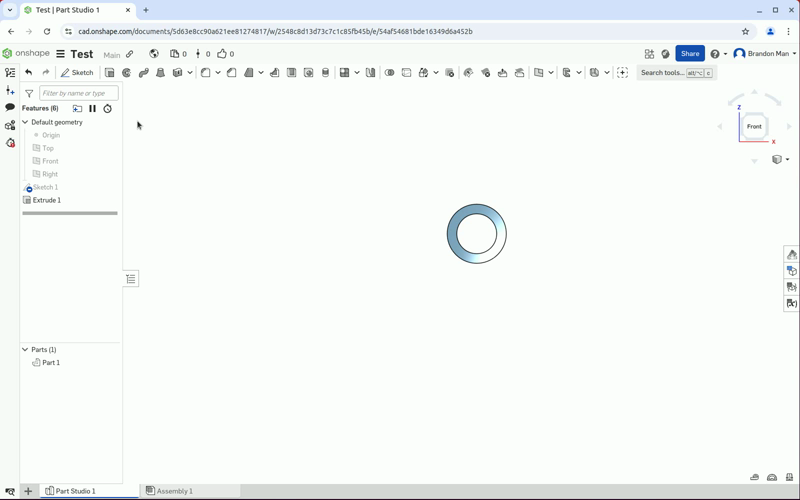
key(shift+h)
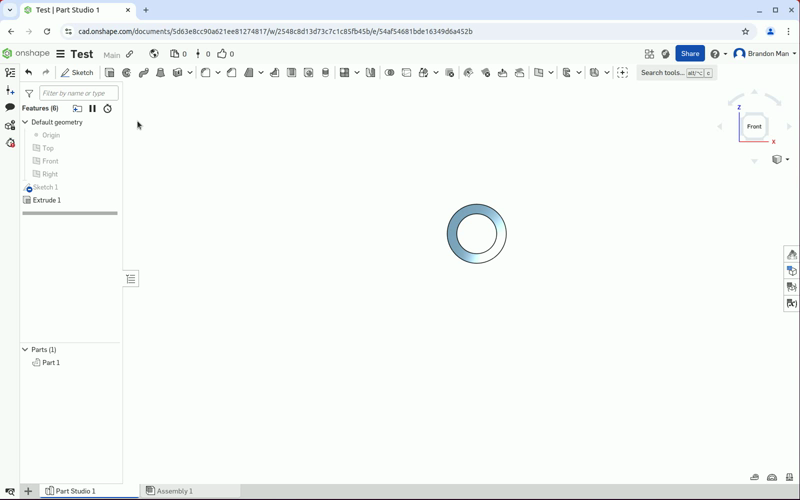
key(shift+h)
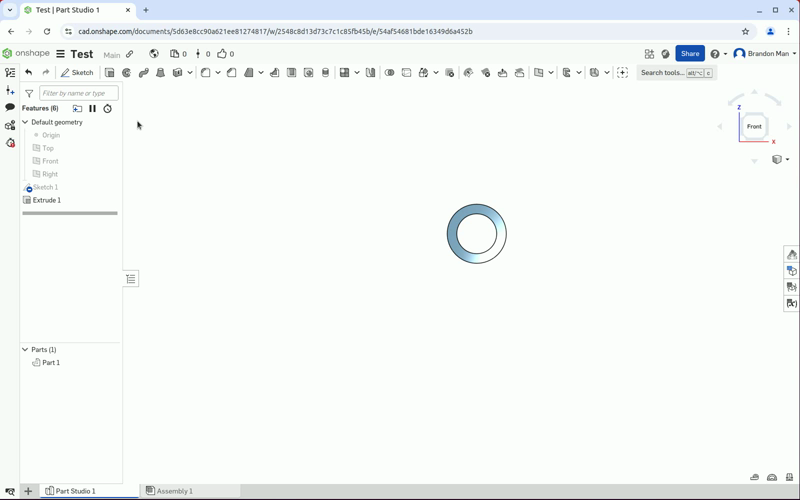
mouse_move(73, 189)
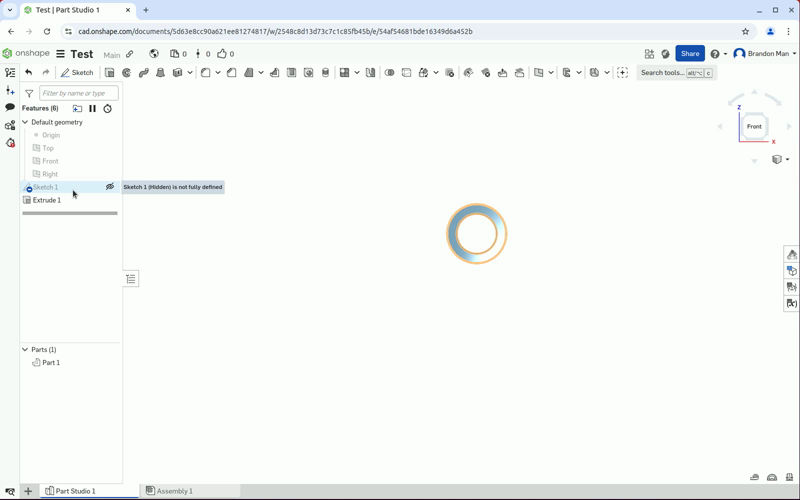
click(73, 189)
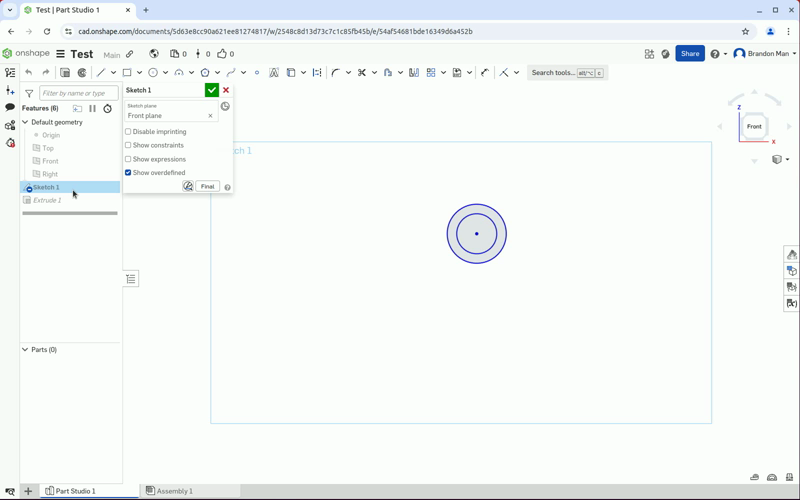
mouse_move(229, 92)
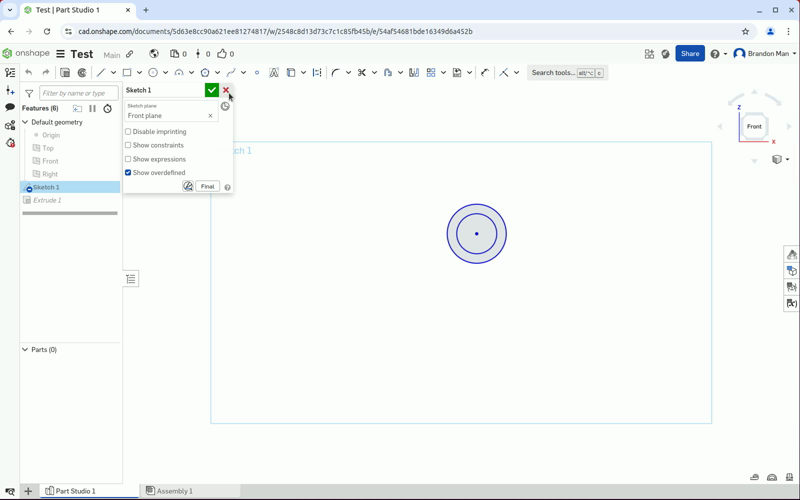
click(229, 92)
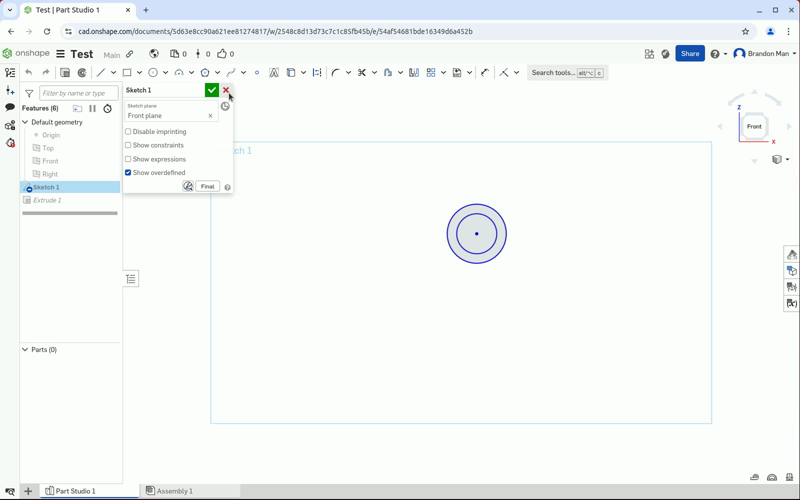
key(shift+s)
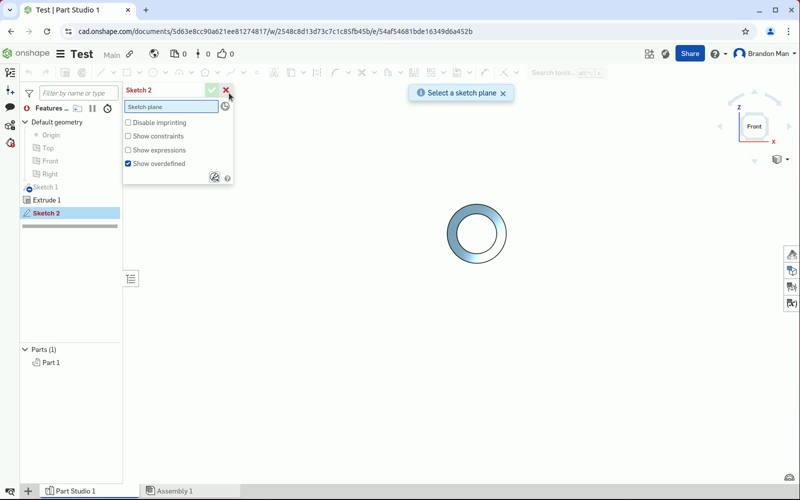
mouse_move(73, 163)
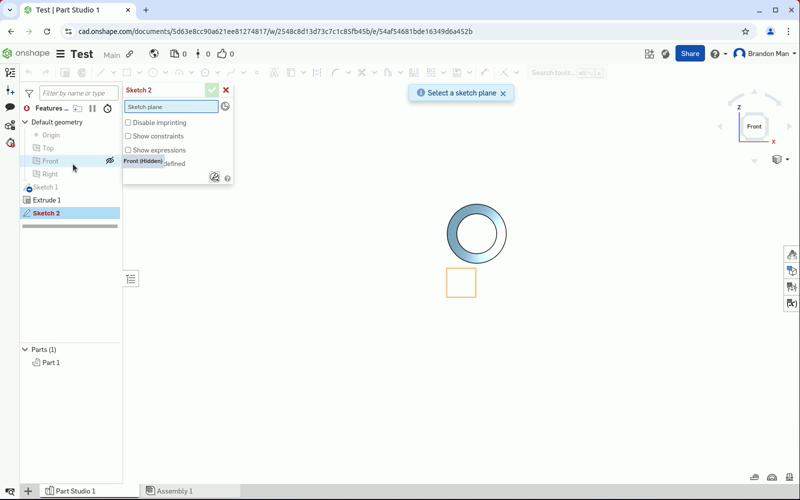
click(73, 163)
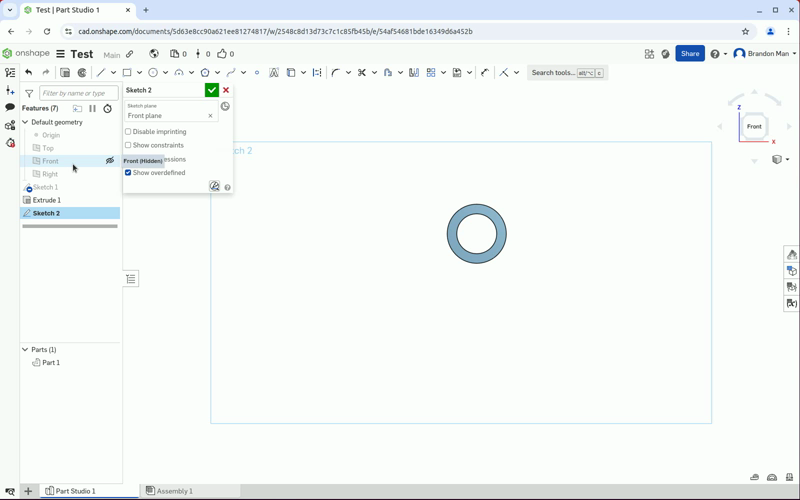
mouse_move(73, 352)
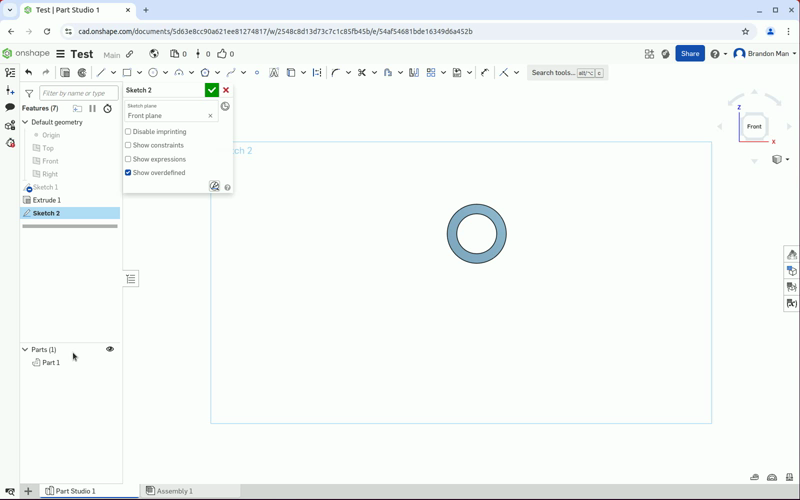
key(y)
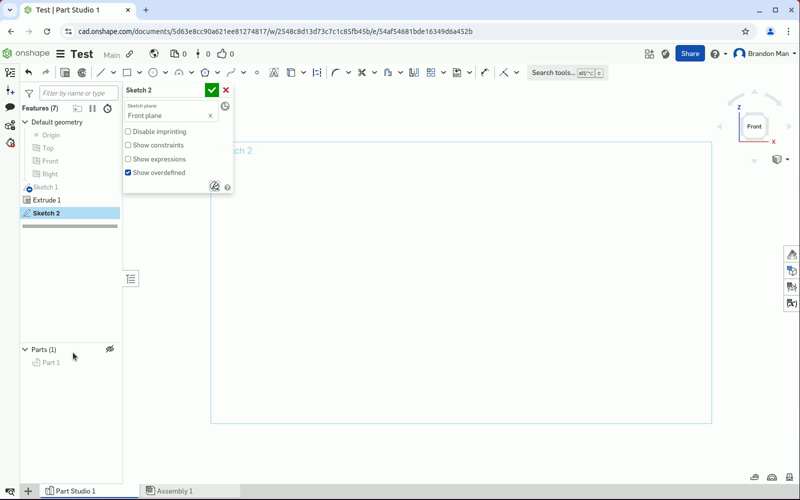
key(l)
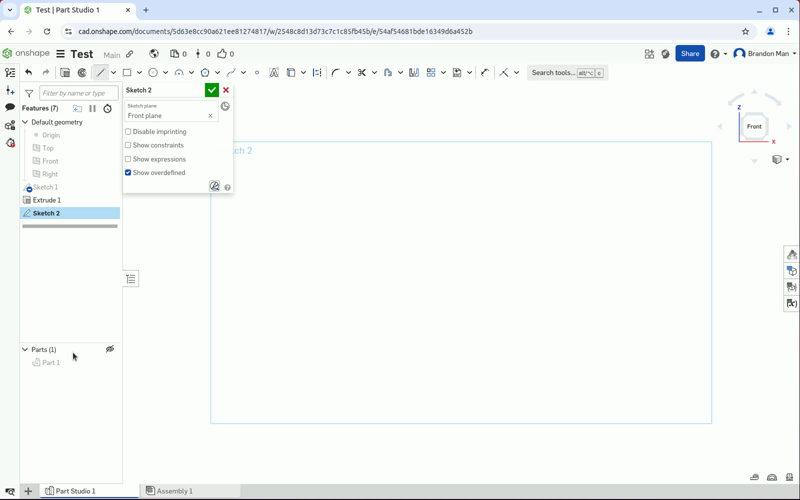
key_down(shift)
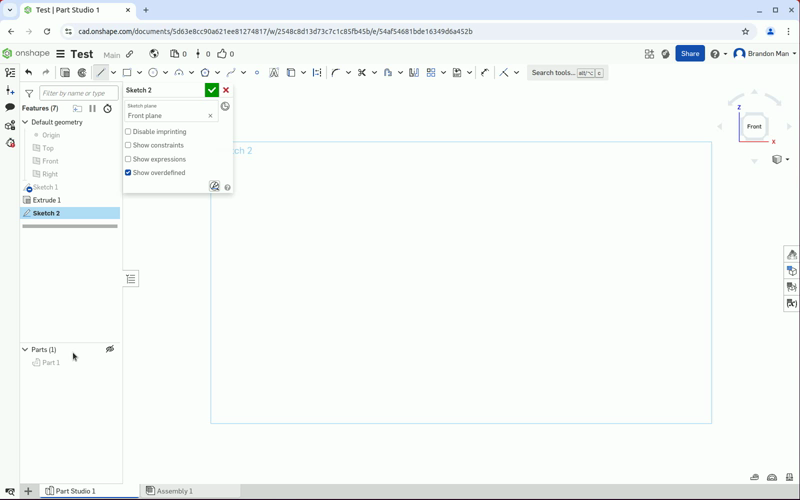
mouse_move(377, 282)
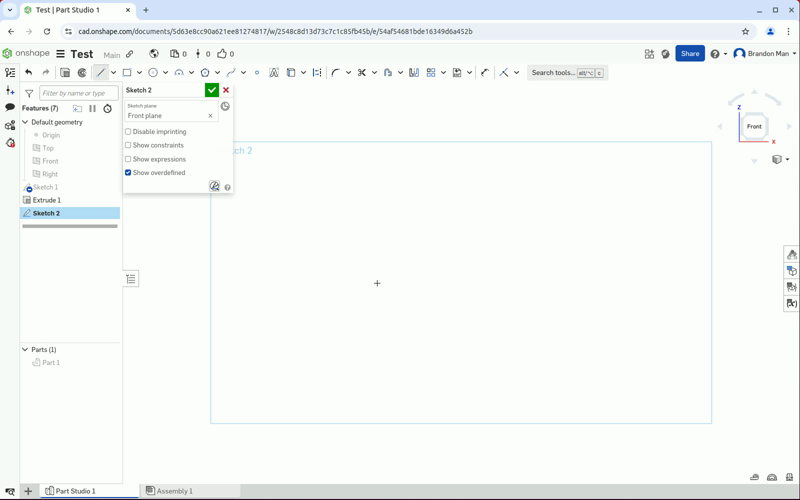
click(377, 282)
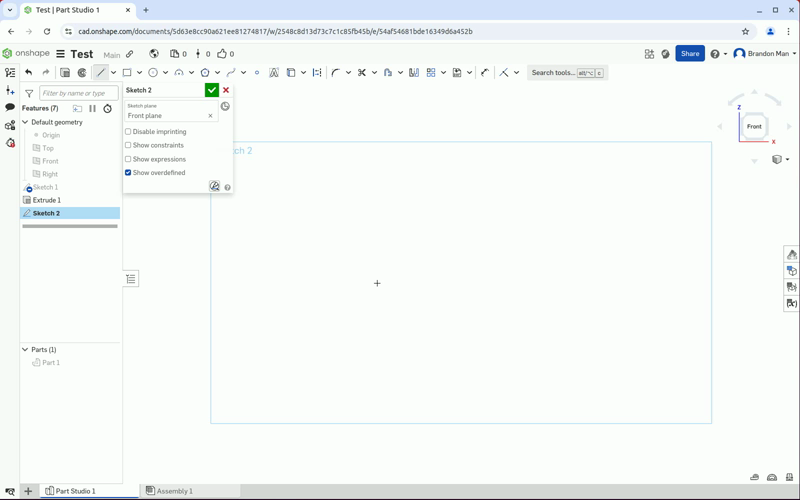
key_up(shift)
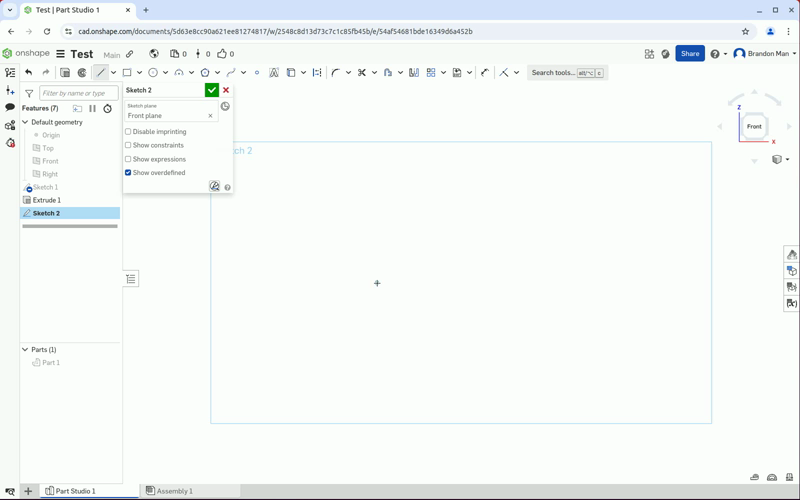
key_down(shift)
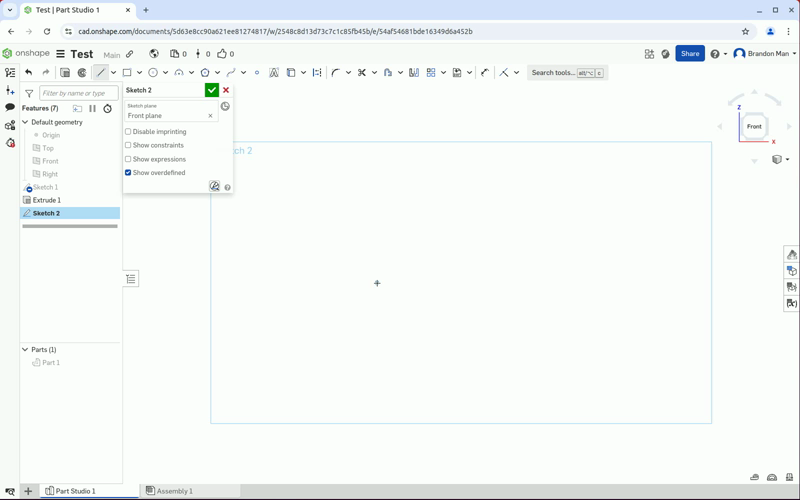
mouse_move(572, 282)
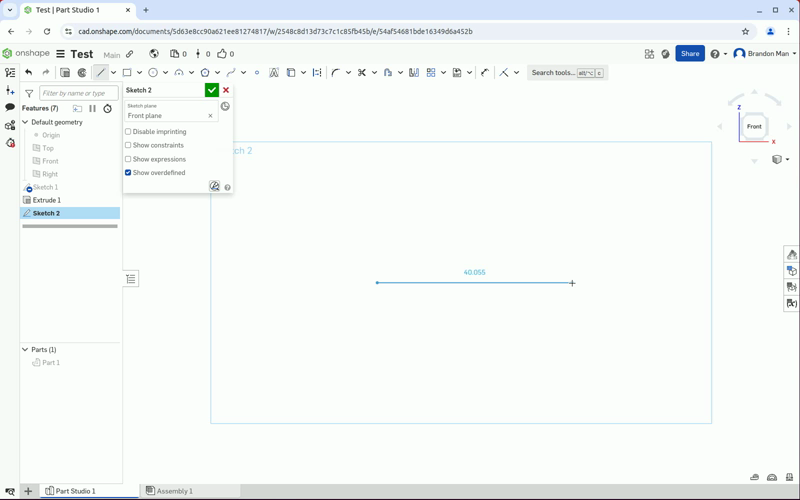
click(572, 282)
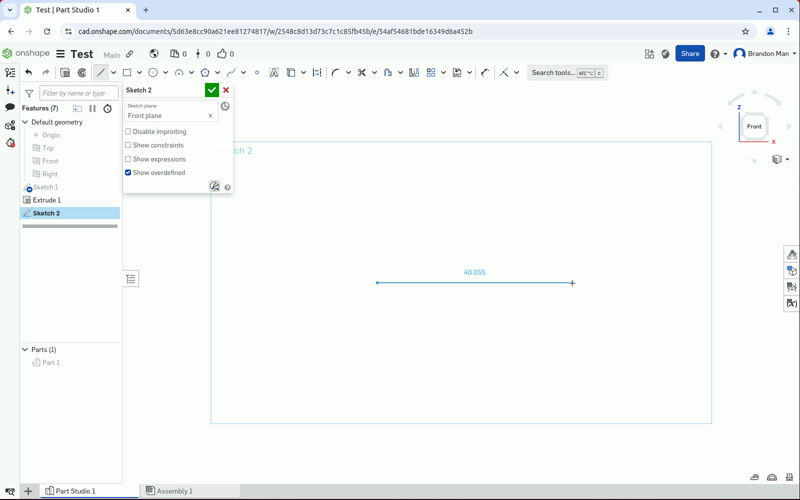
key_up(shift)
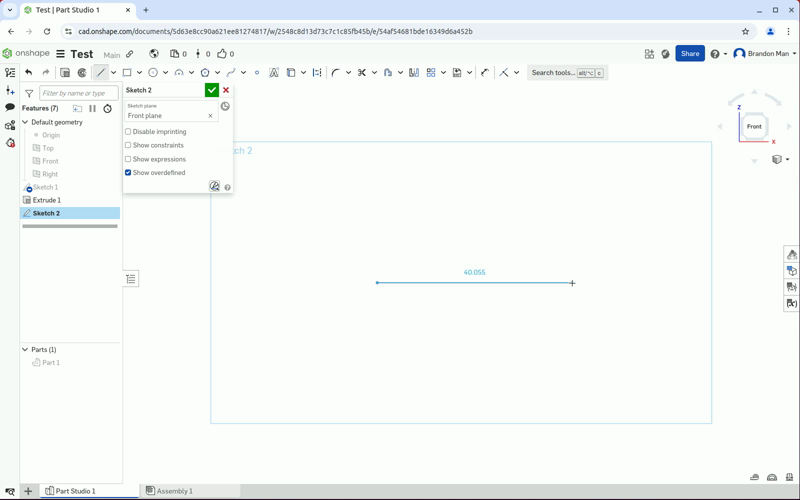
key_down(shift)
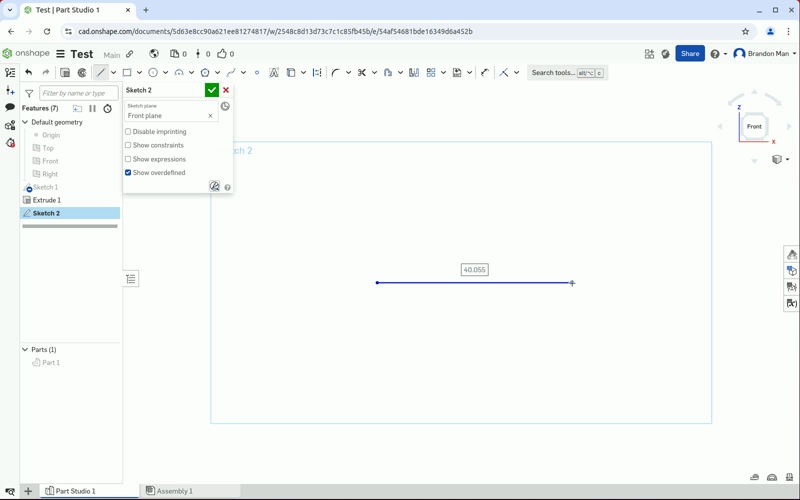
mouse_move(589, 282)
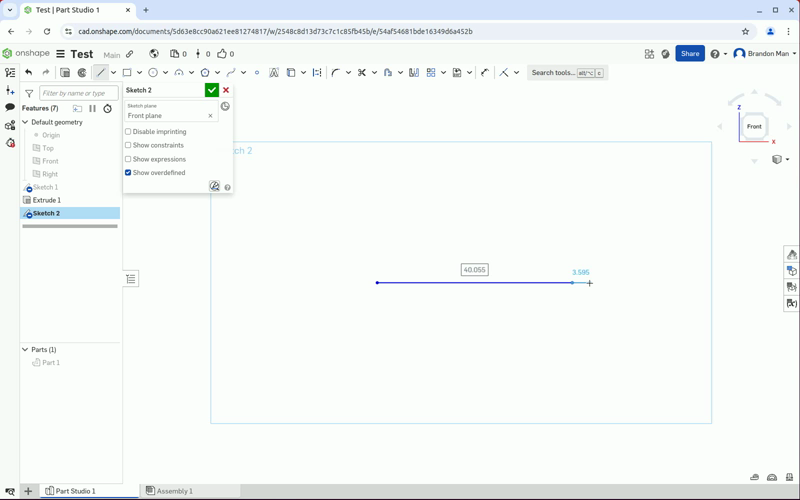
mouse_move(572, 262)
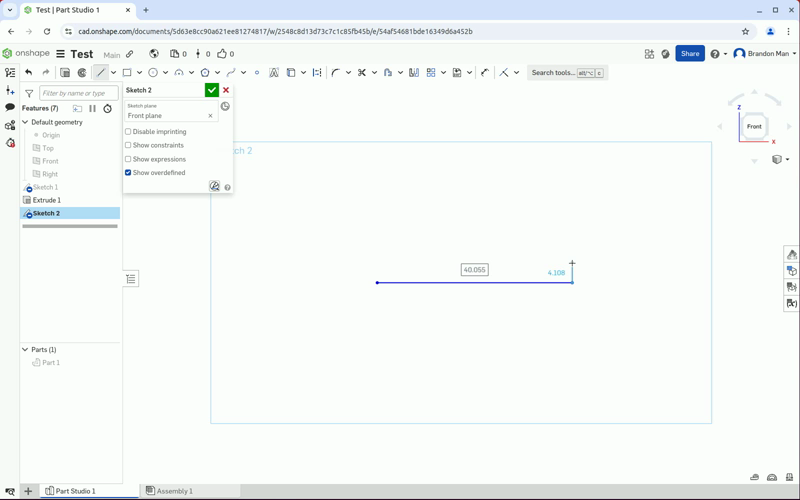
click(572, 262)
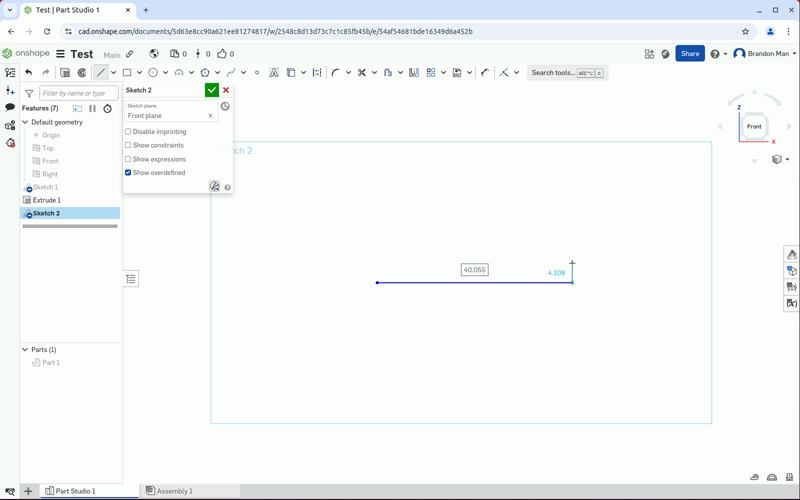
key_up(shift)
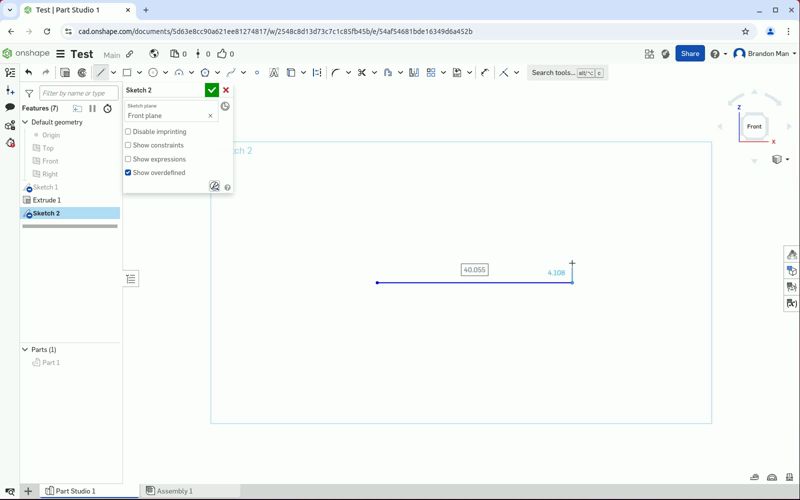
key_down(shift)
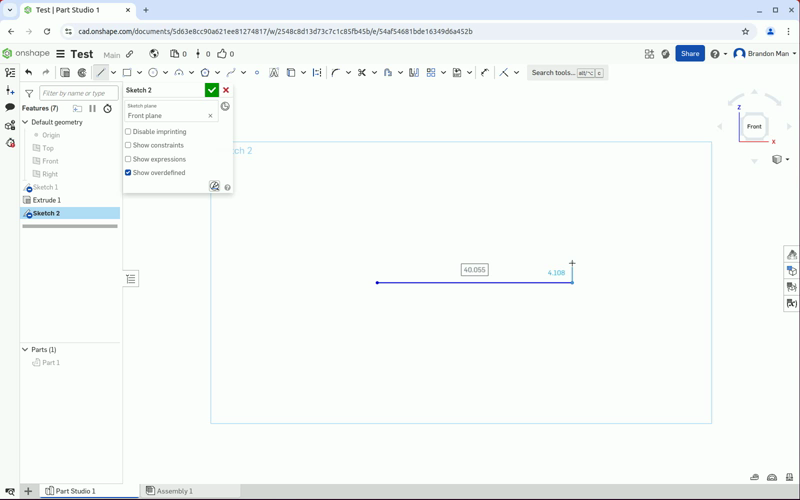
mouse_move(589, 262)
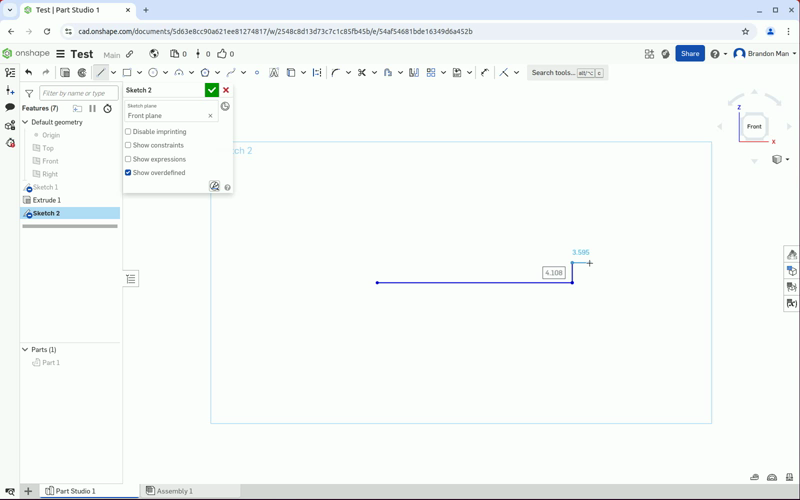
mouse_move(523, 262)
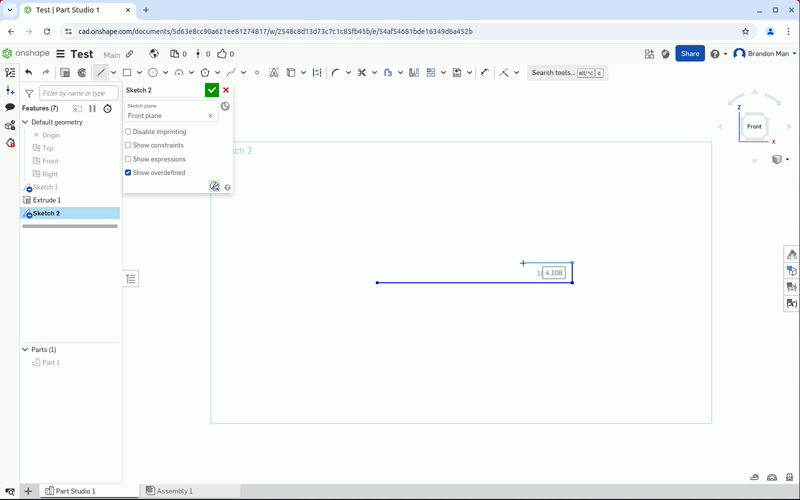
click(523, 262)
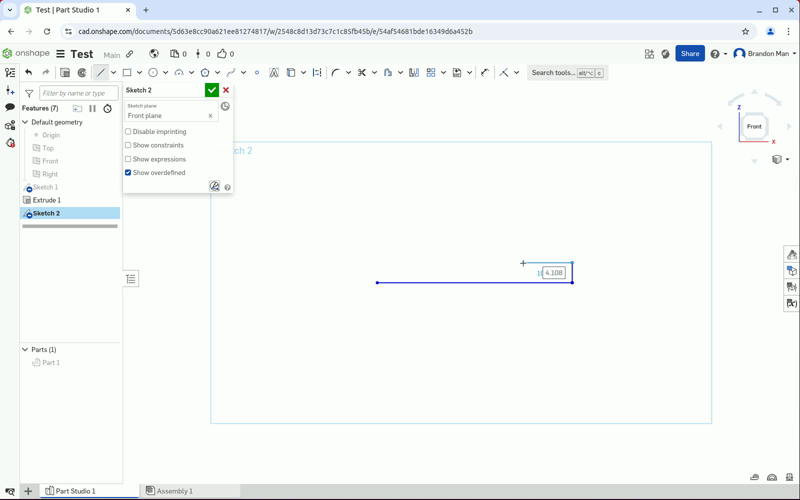
key_up(shift)
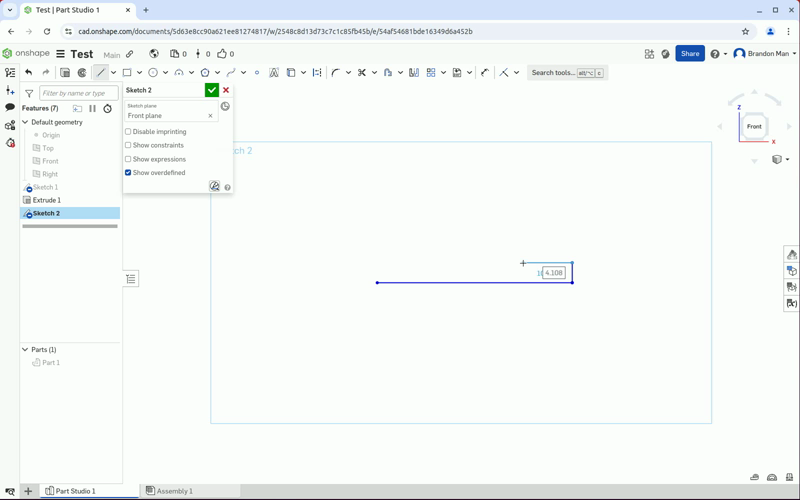
key(esc)
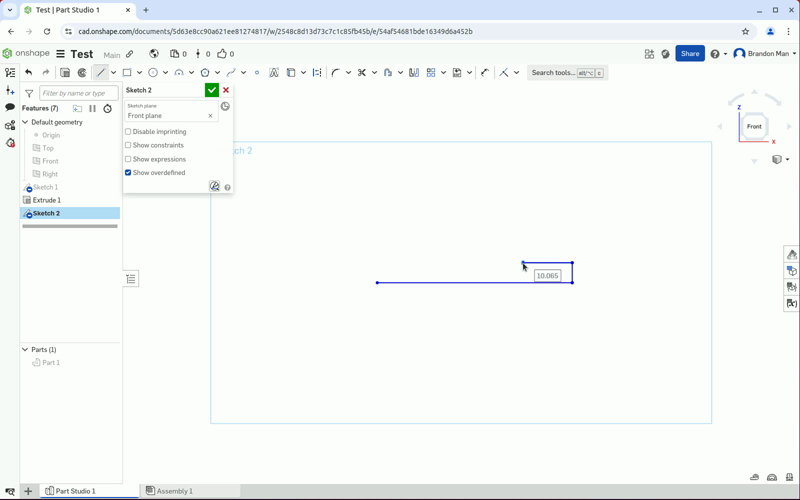
key(a)
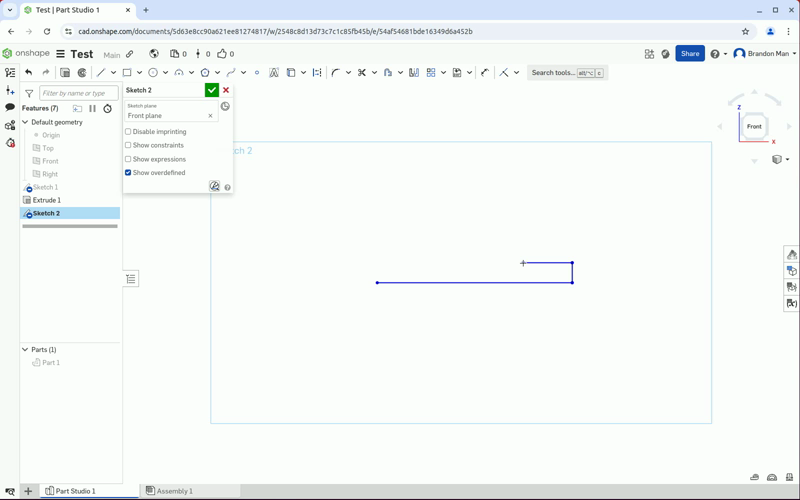
mouse_move(523, 262)
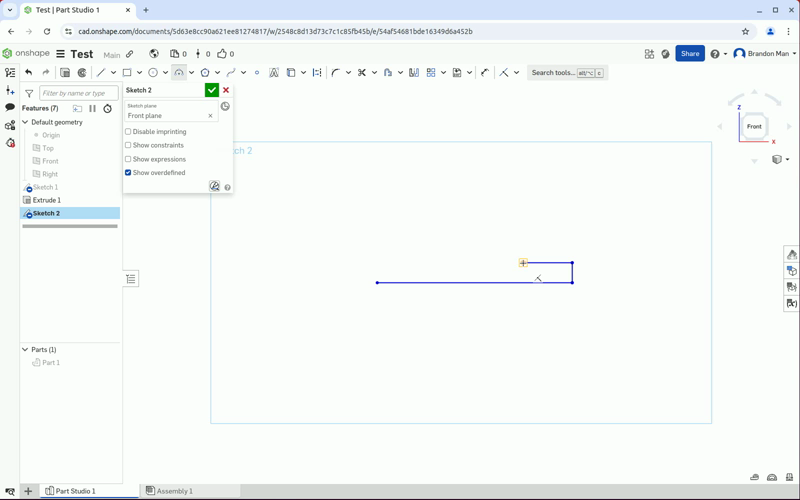
click(523, 262)
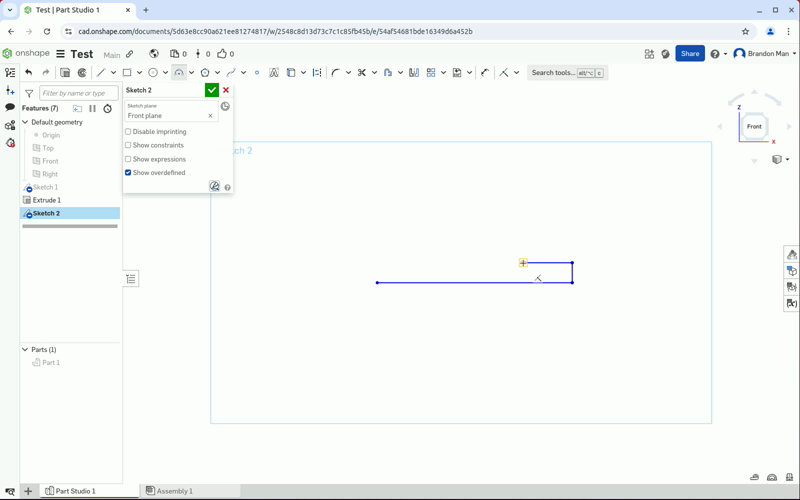
key_down(shift)
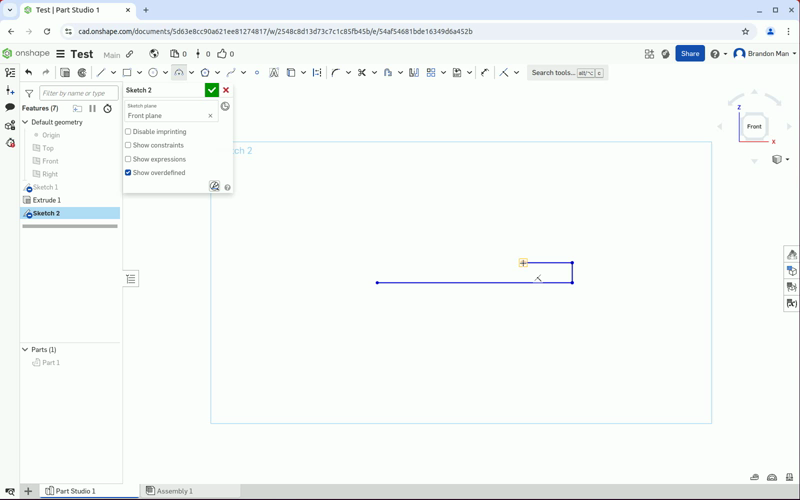
mouse_move(504, 243)
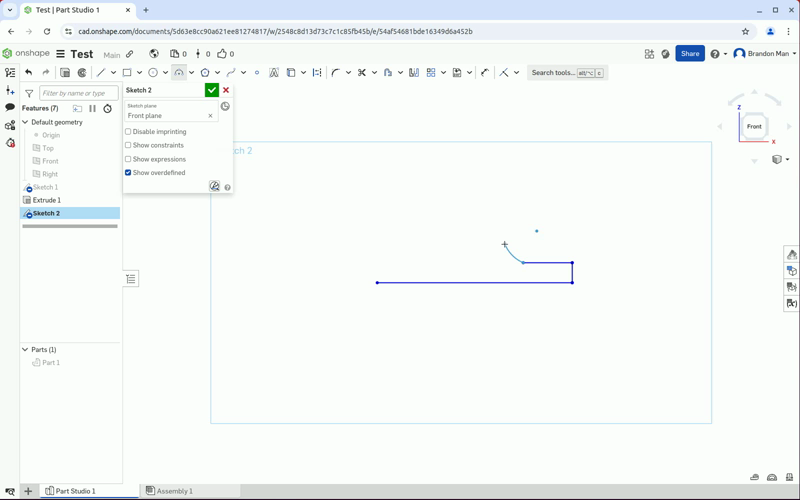
click(504, 243)
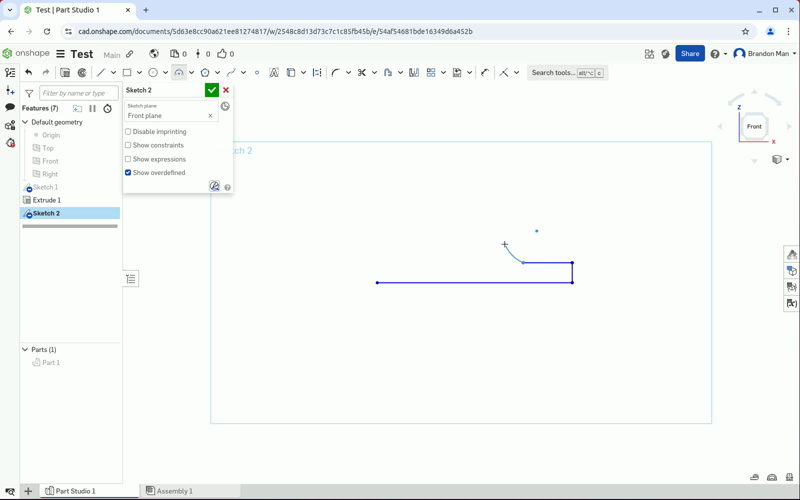
mouse_move(510, 257)
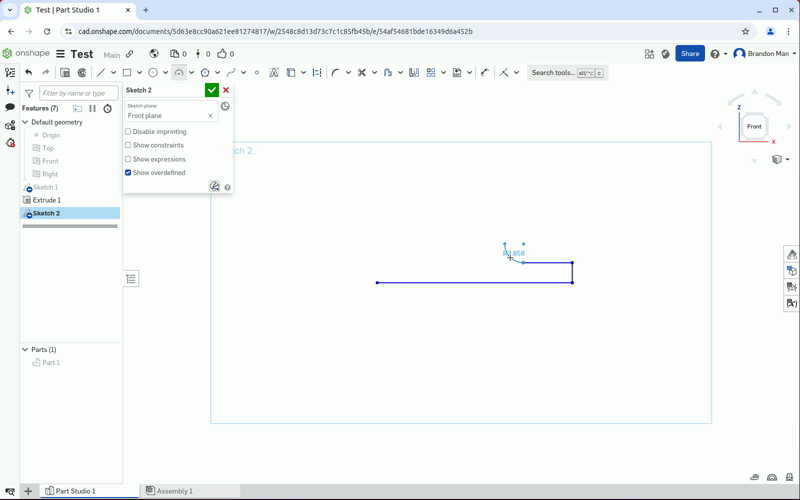
click(510, 257)
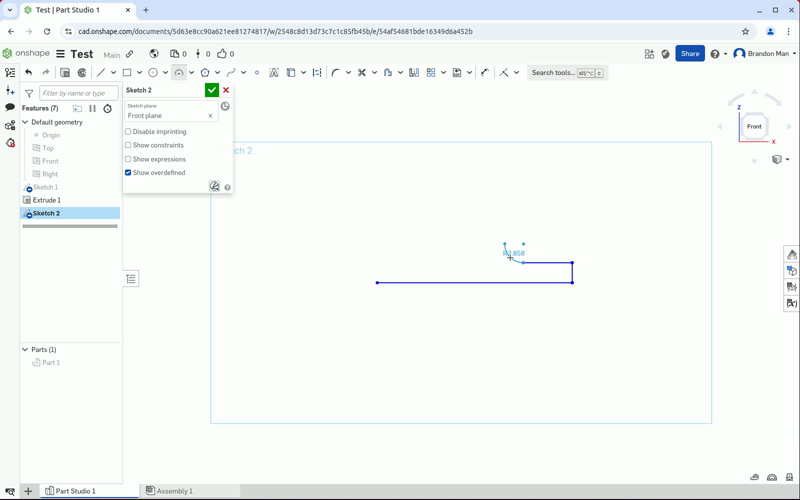
key_up(shift)
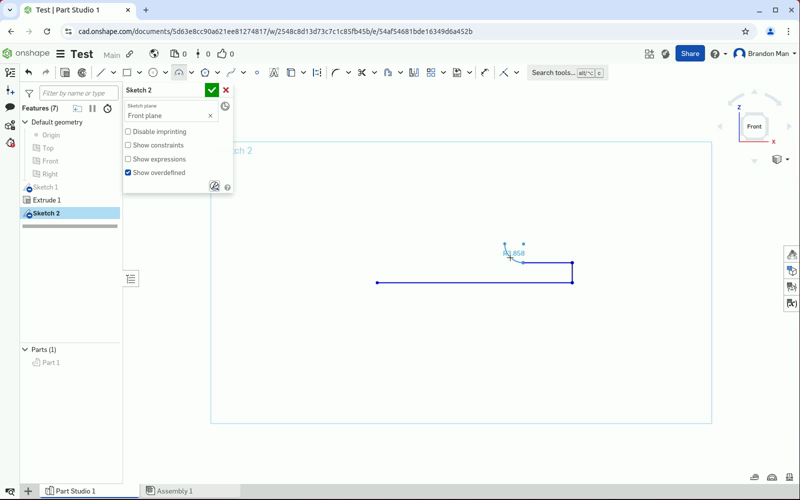
key(esc)
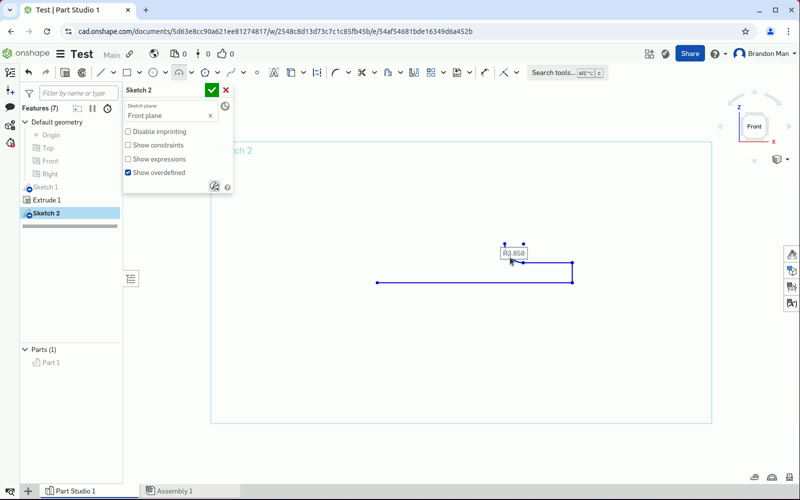
key(l)
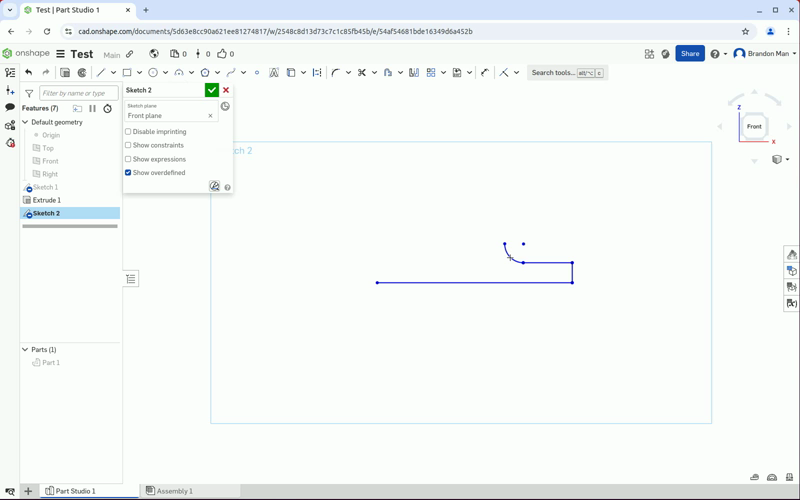
mouse_move(504, 243)
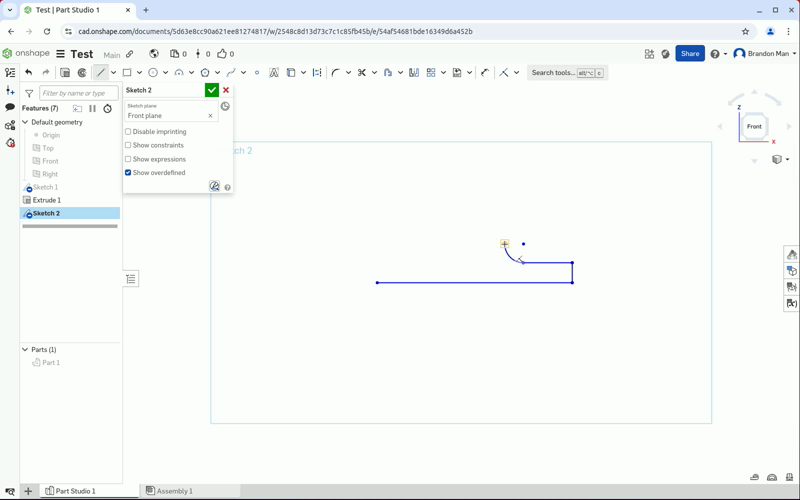
click(504, 243)
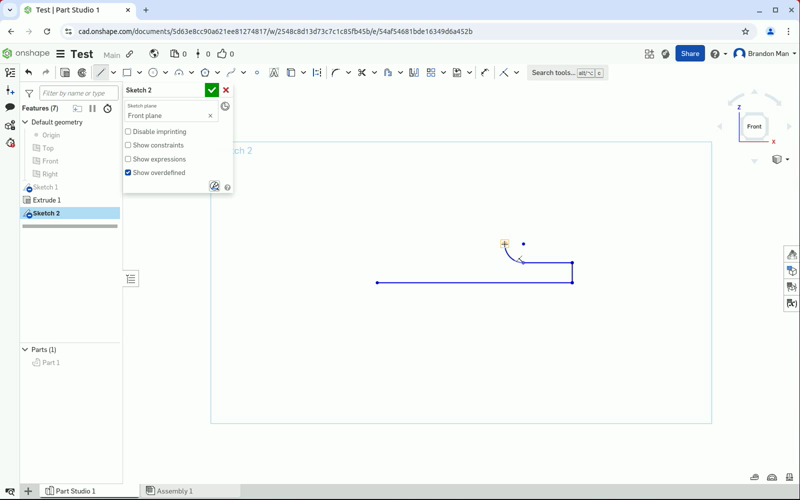
key_down(shift)
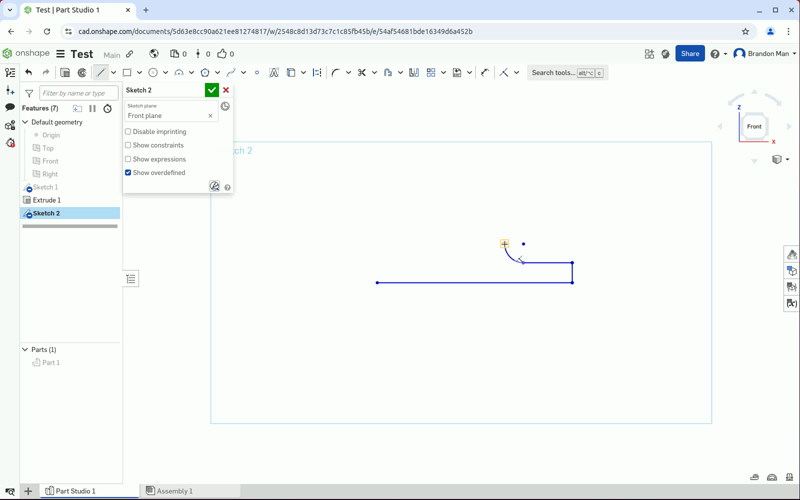
mouse_move(534, 243)
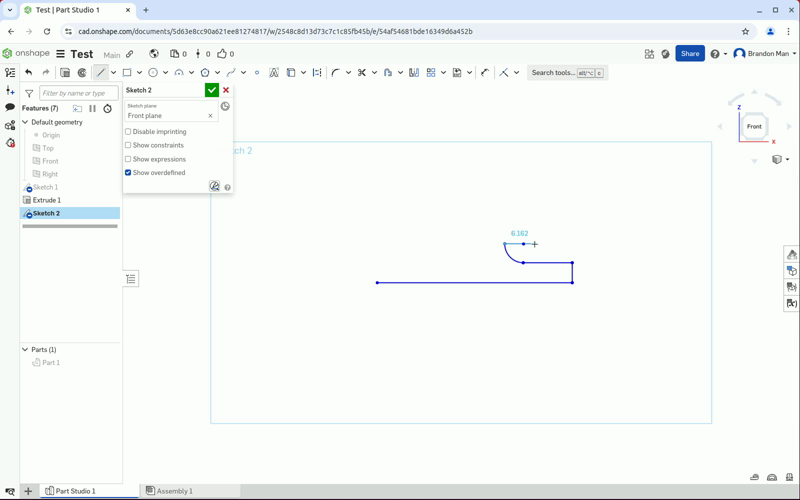
mouse_move(504, 233)
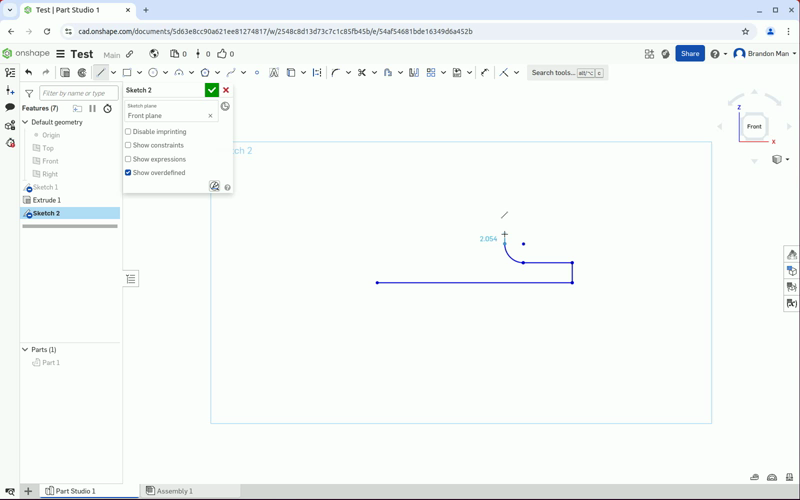
click(504, 233)
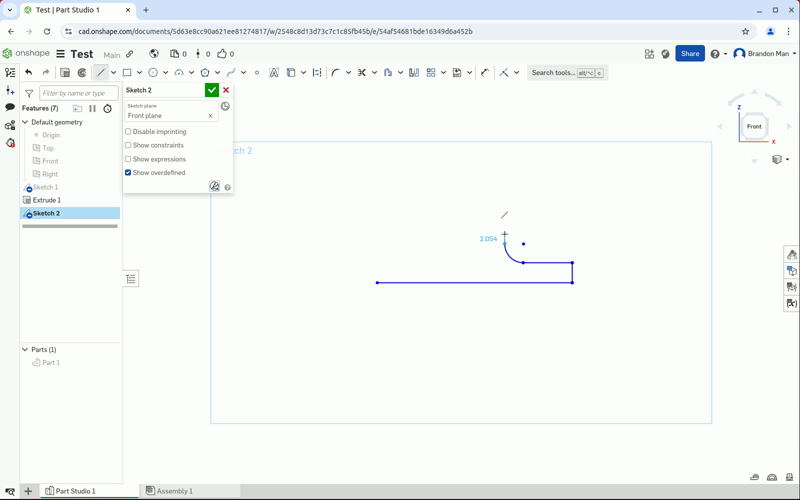
key_up(shift)
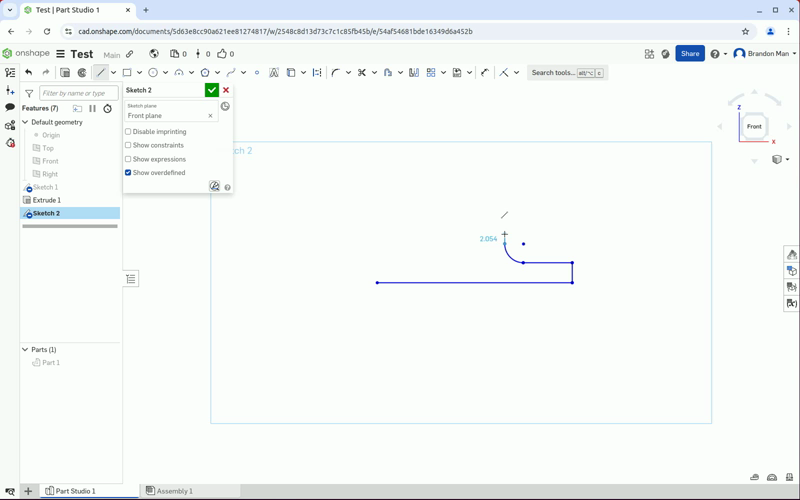
key(esc)
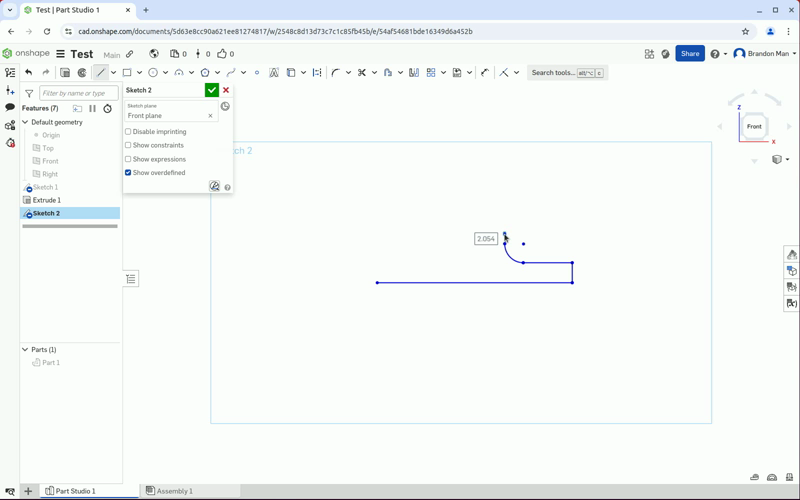
key(a)
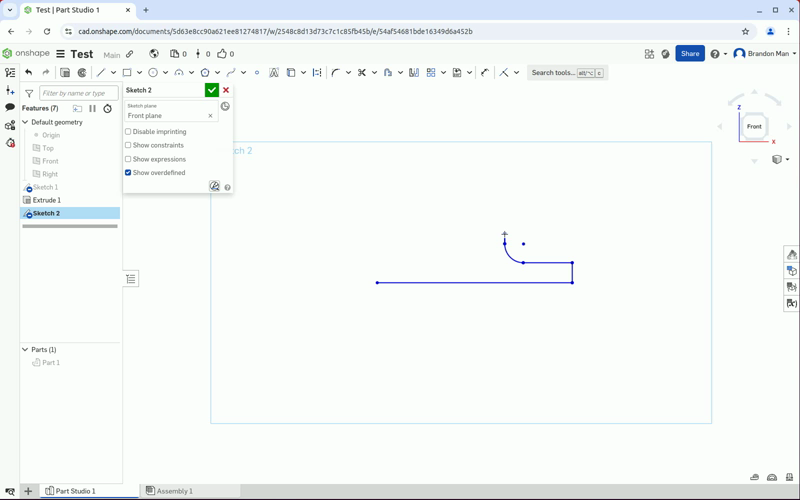
mouse_move(504, 233)
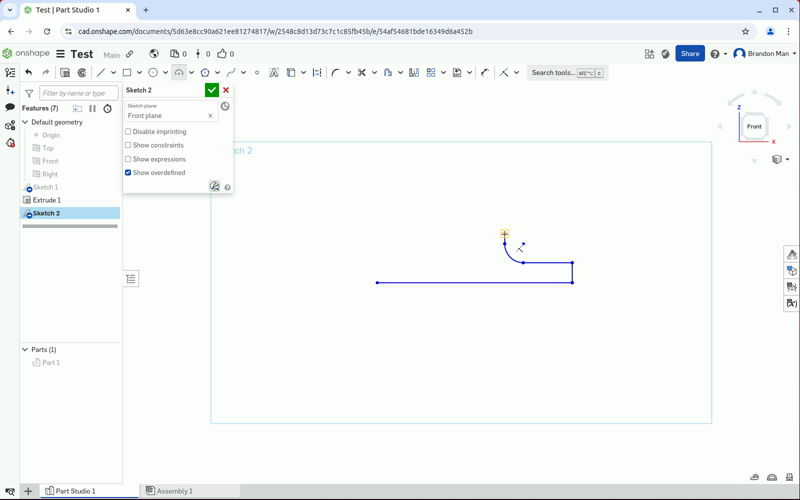
click(504, 233)
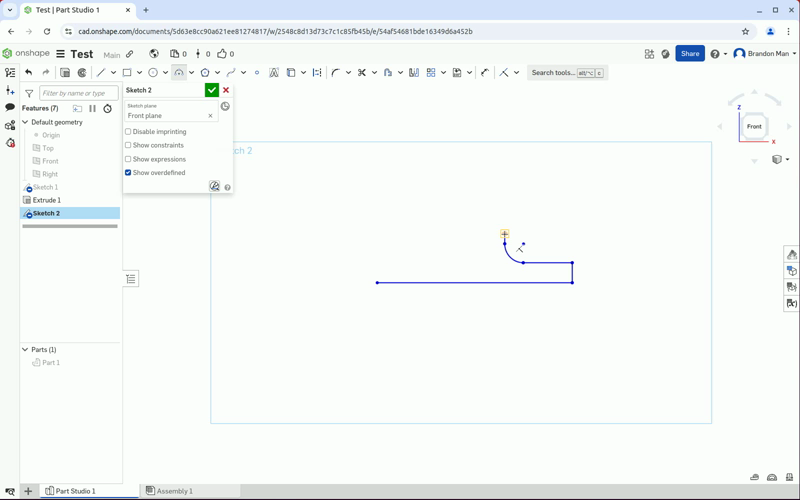
key_down(shift)
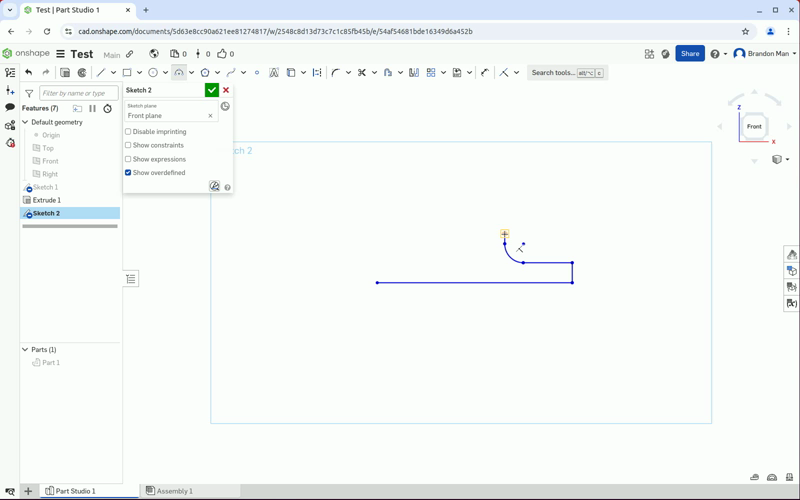
mouse_move(445, 233)
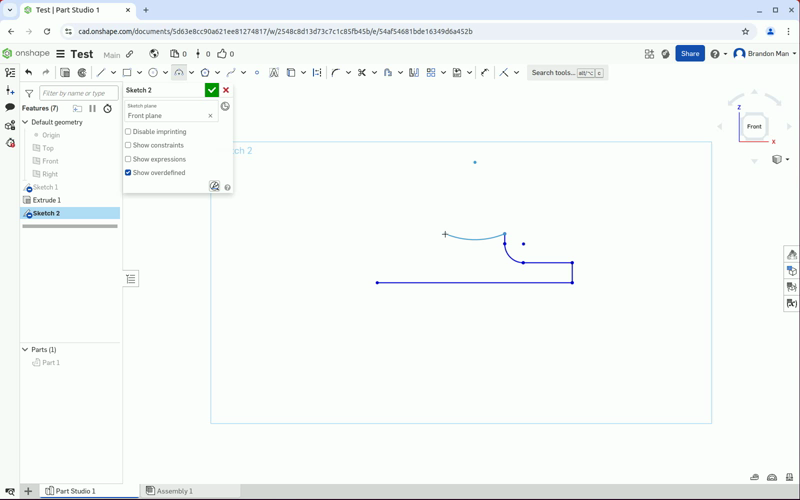
click(445, 233)
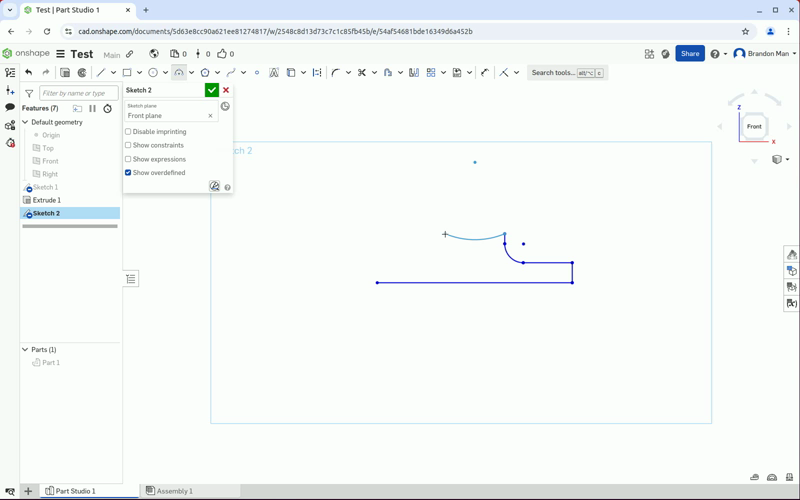
mouse_move(474, 263)
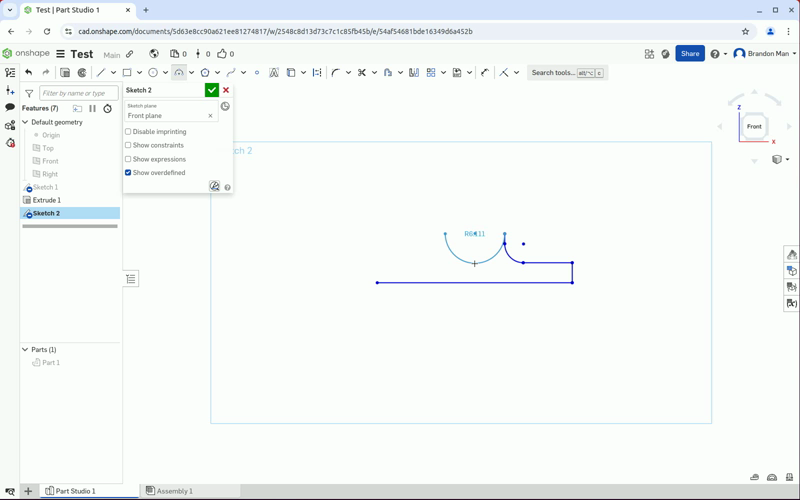
click(474, 263)
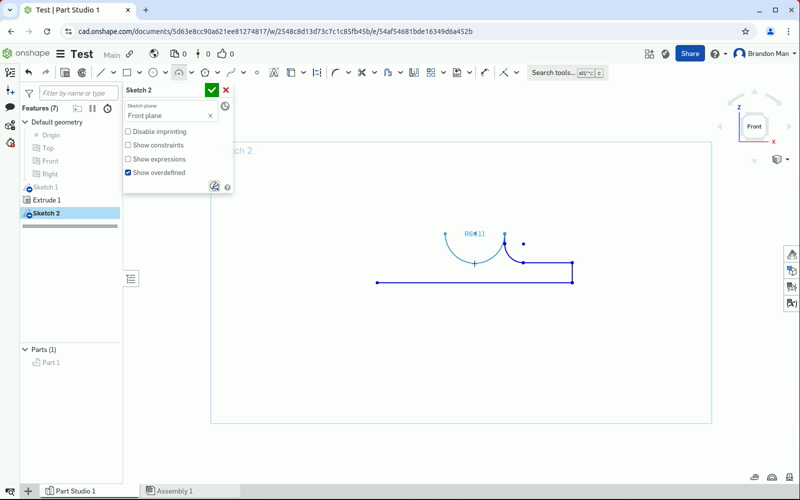
key_up(shift)
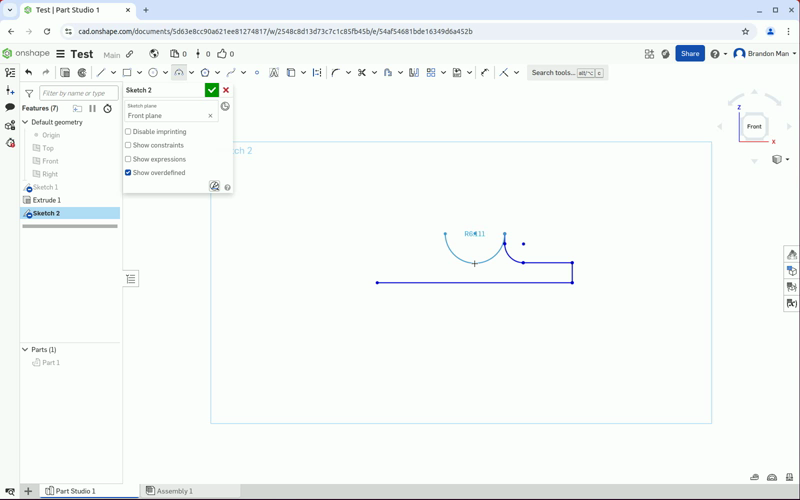
key(esc)
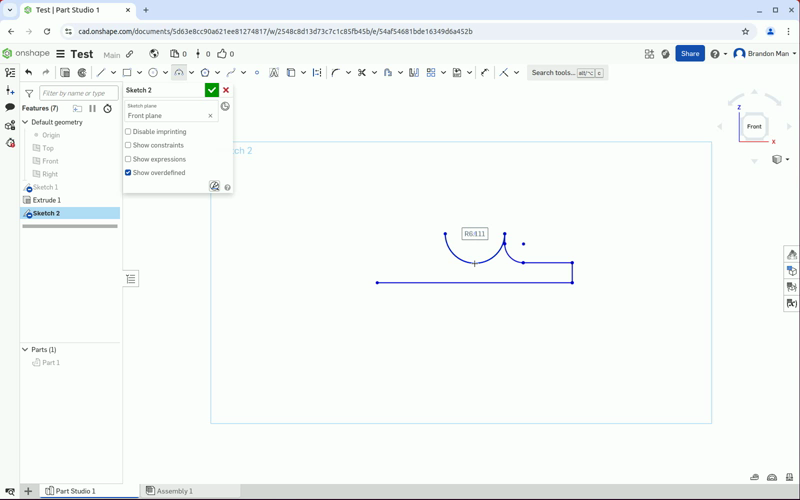
key(l)
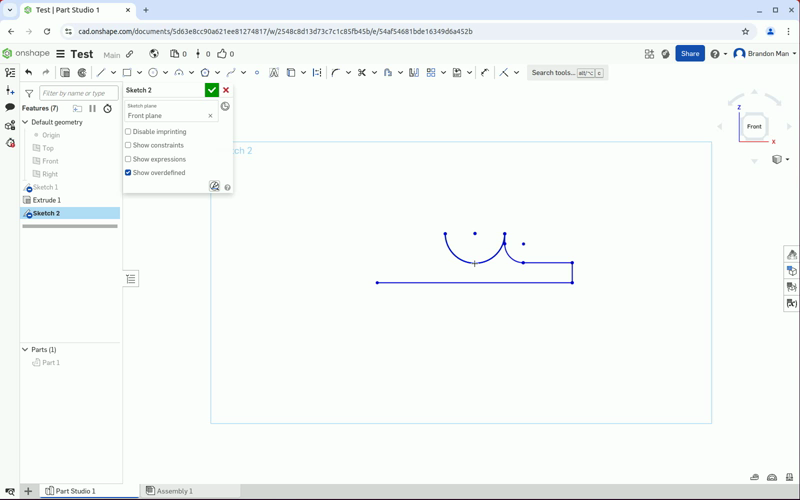
mouse_move(445, 233)
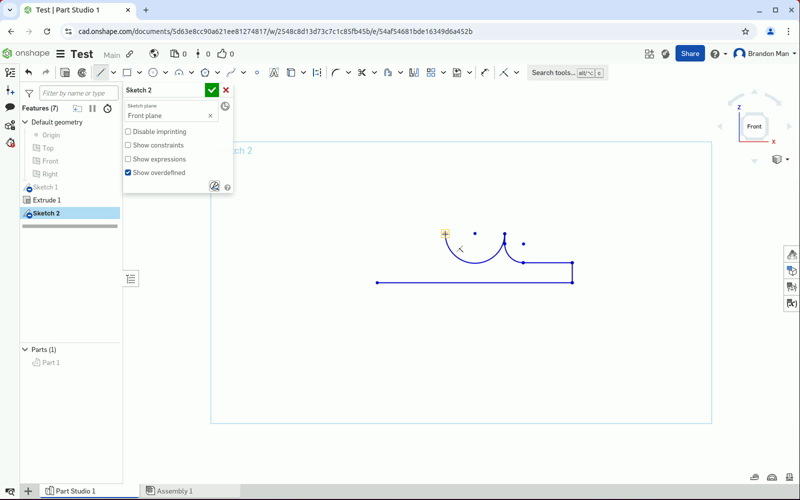
click(445, 233)
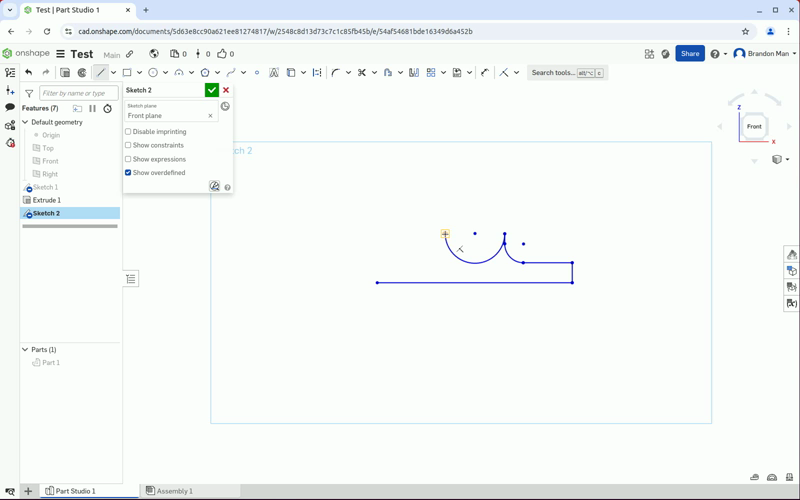
key_down(shift)
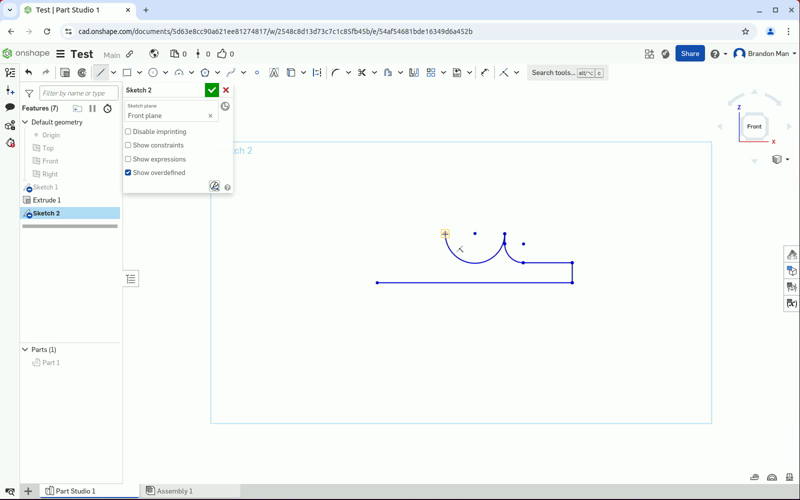
mouse_move(475, 233)
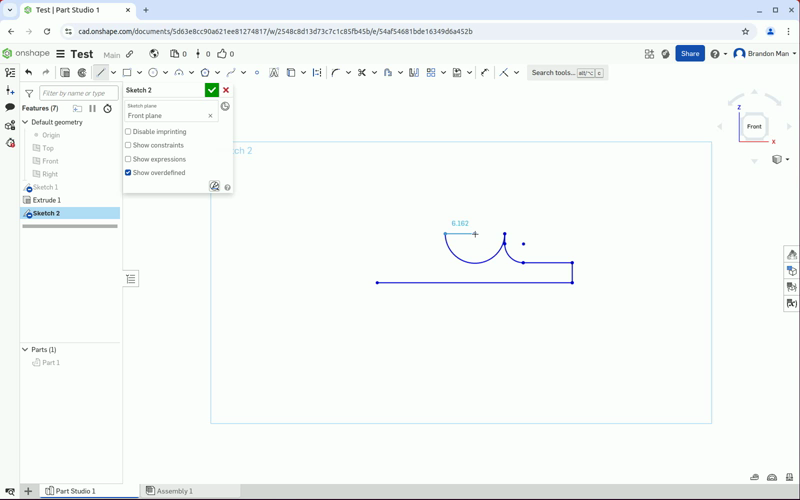
mouse_move(445, 243)
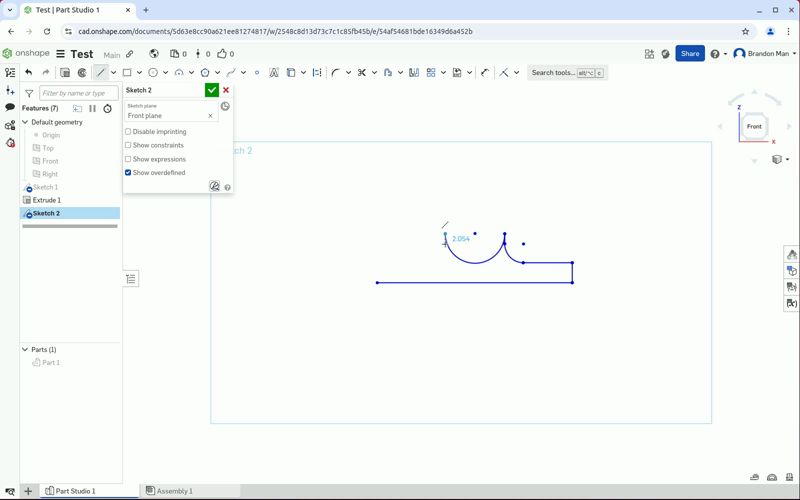
click(445, 243)
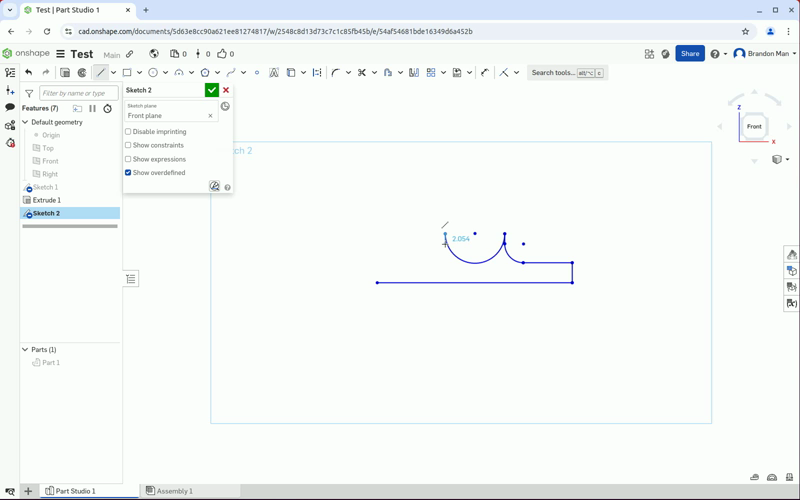
key_up(shift)
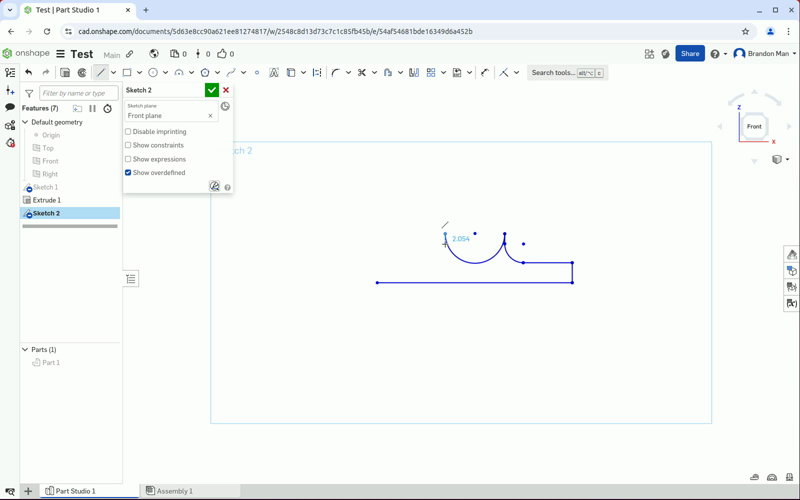
key(esc)
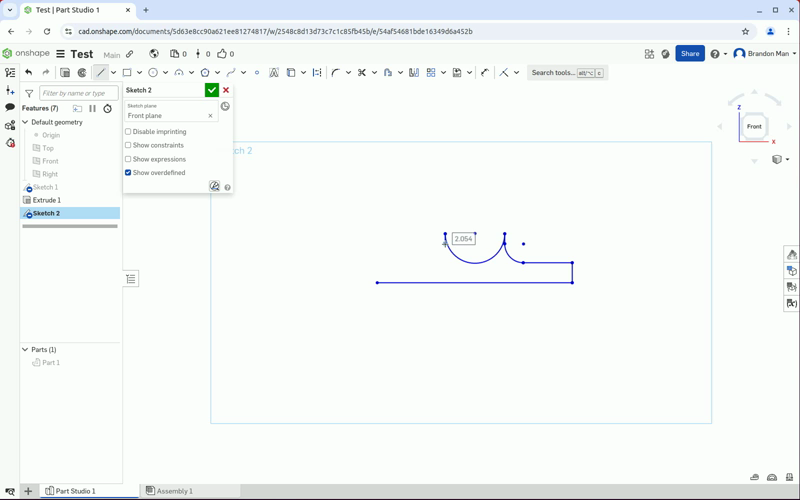
key(a)
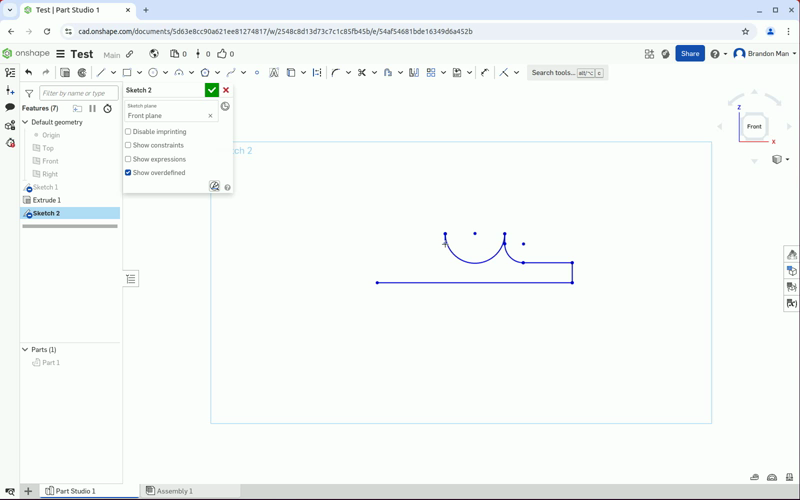
mouse_move(445, 243)
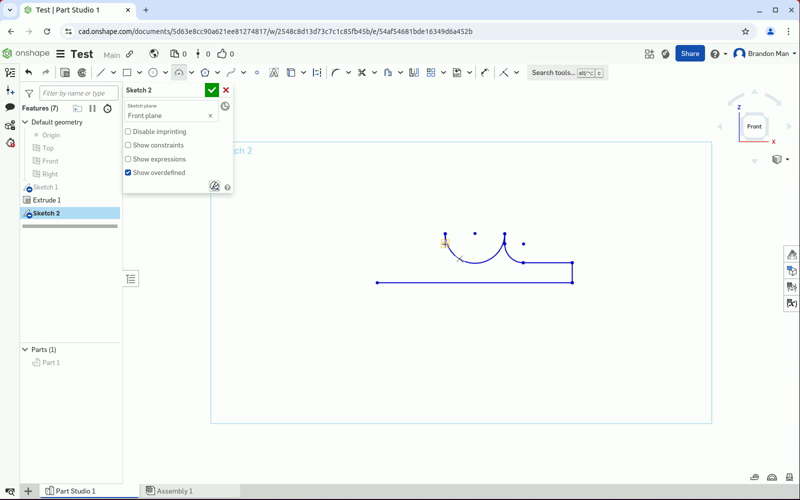
click(445, 243)
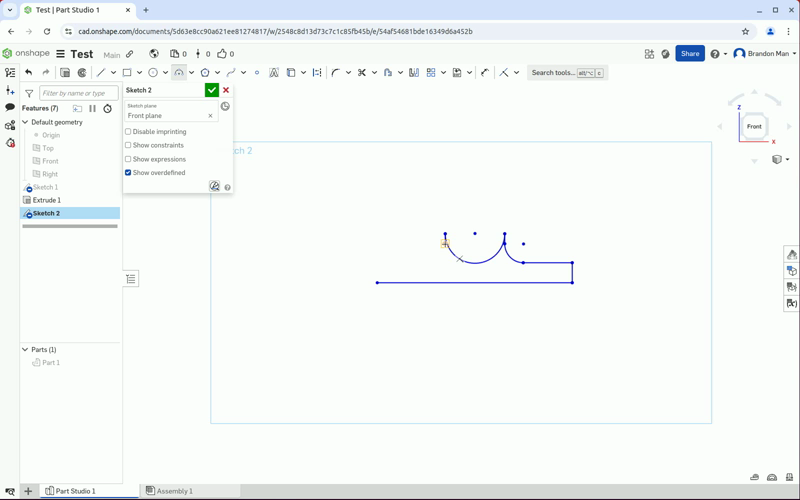
key_down(shift)
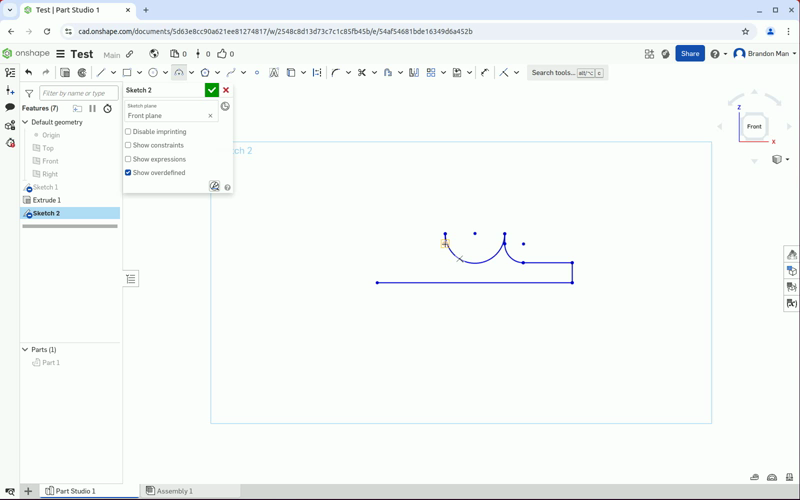
mouse_move(426, 262)
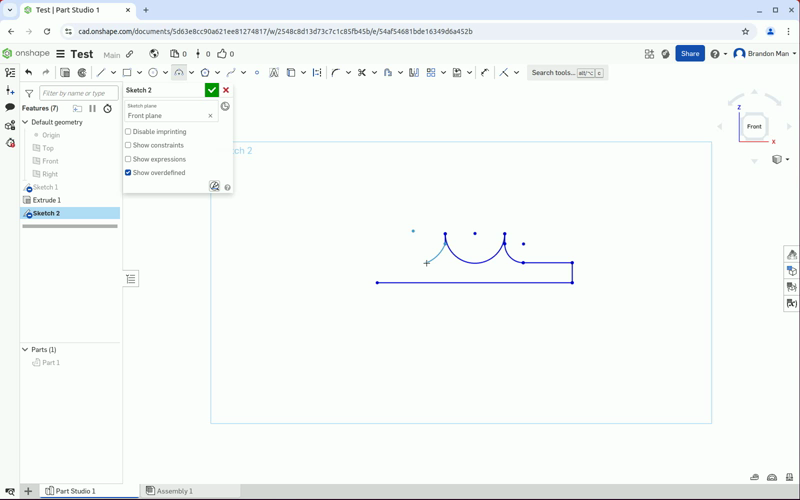
click(426, 262)
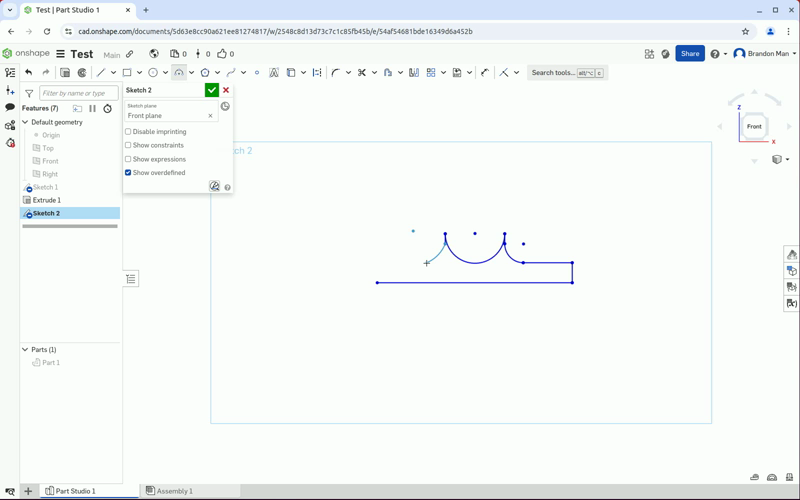
mouse_move(439, 257)
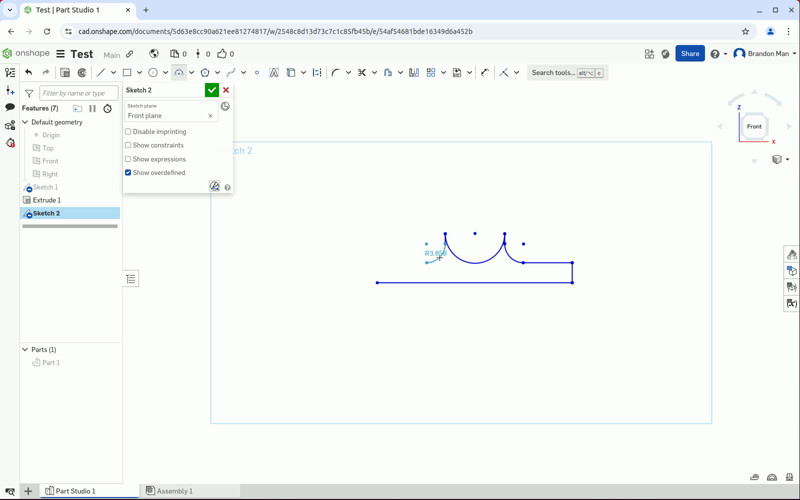
click(439, 257)
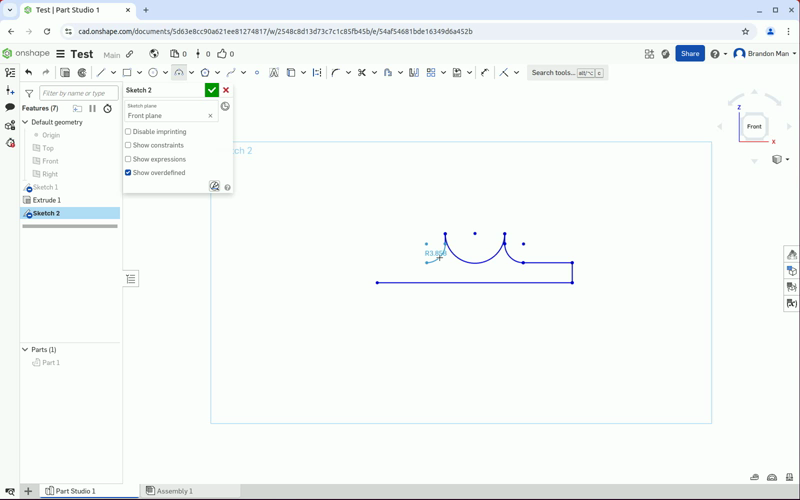
key_up(shift)
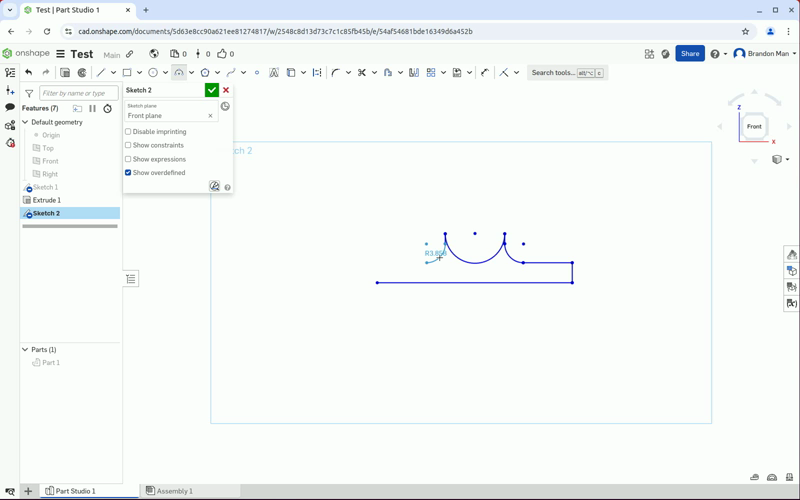
key(esc)
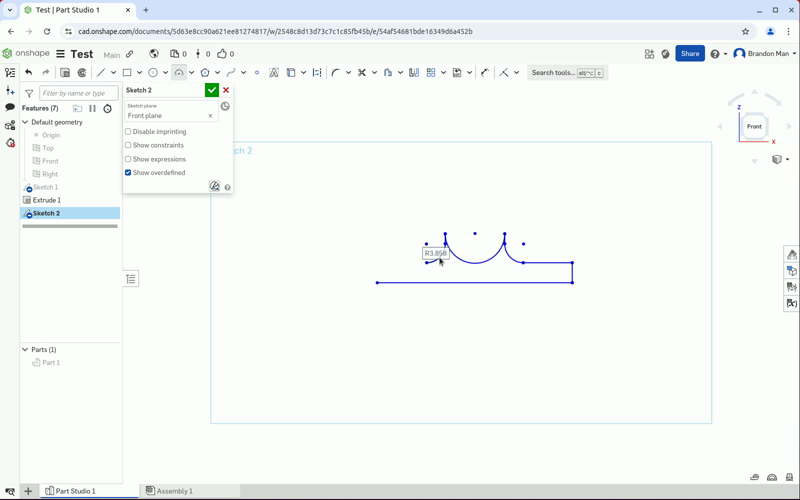
key(l)
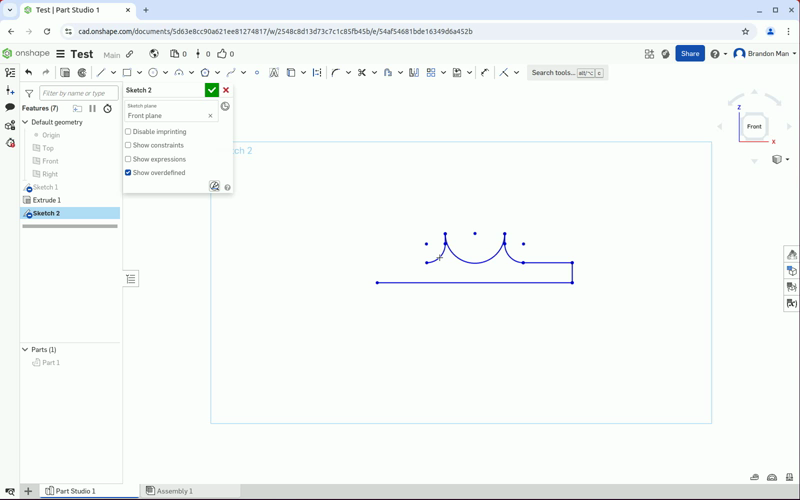
mouse_move(426, 262)
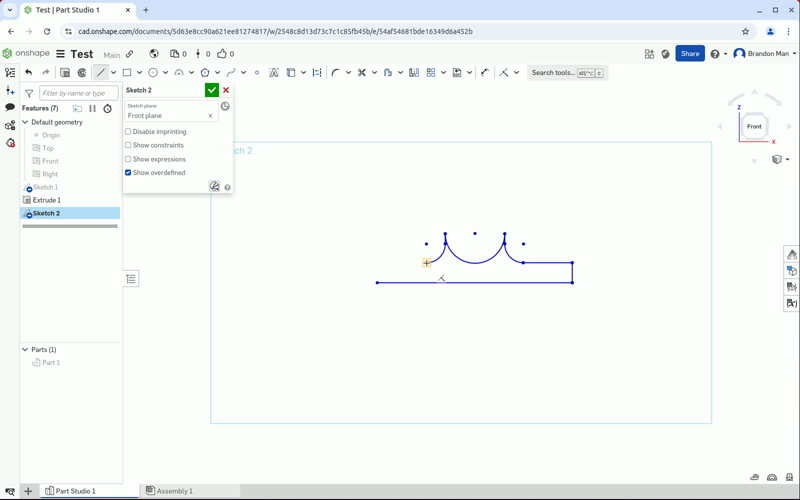
click(426, 262)
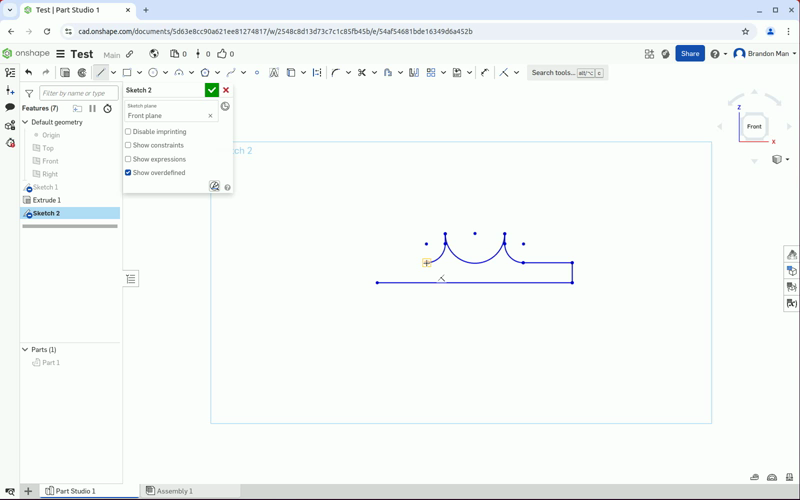
key_down(shift)
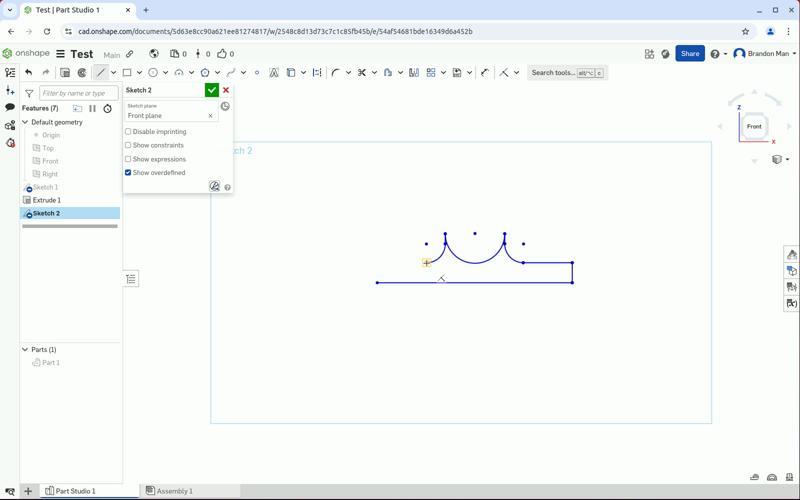
mouse_move(456, 262)
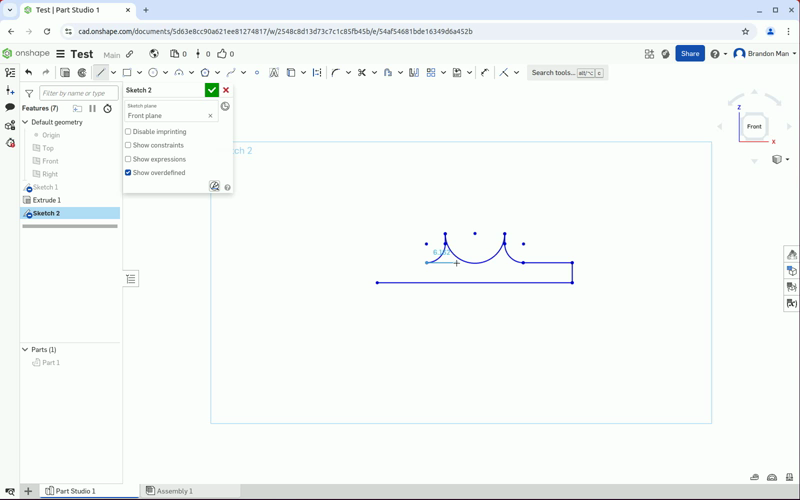
mouse_move(377, 262)
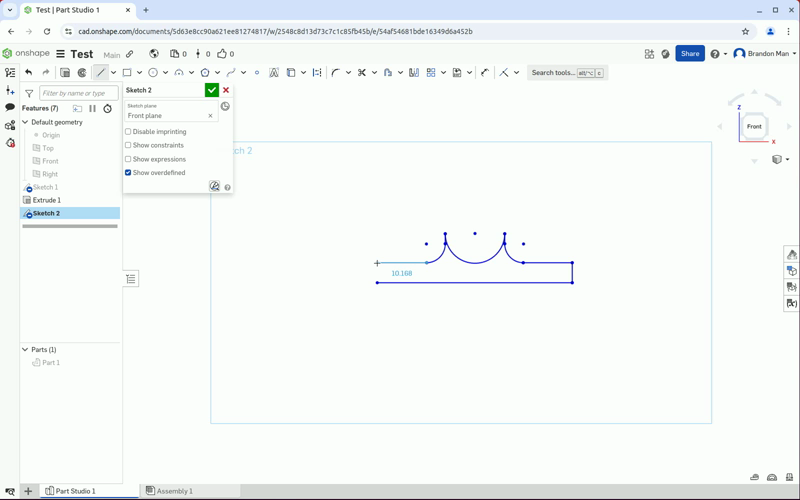
click(377, 262)
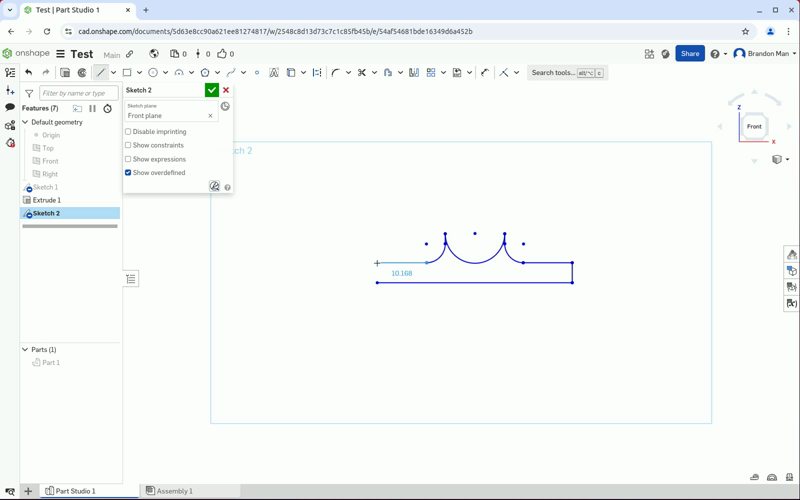
key_up(shift)
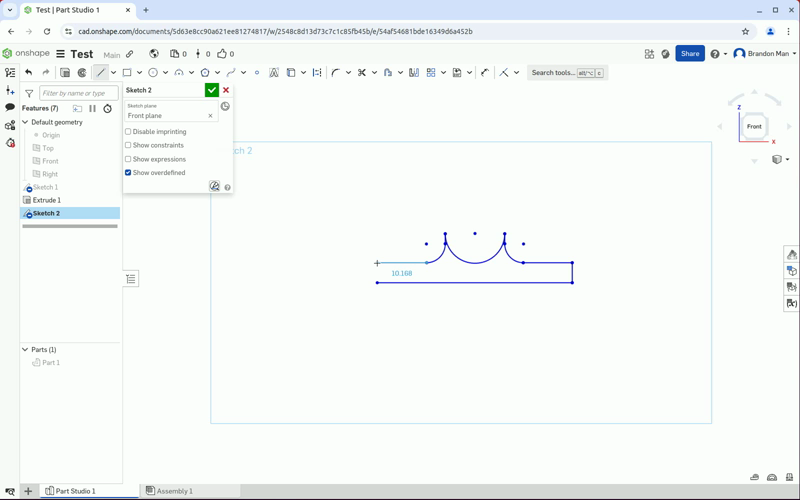
mouse_move(407, 262)
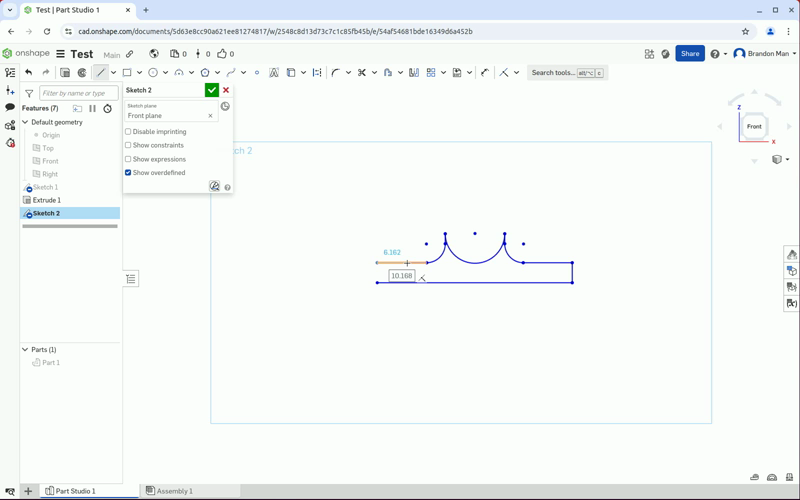
key_down(shift)
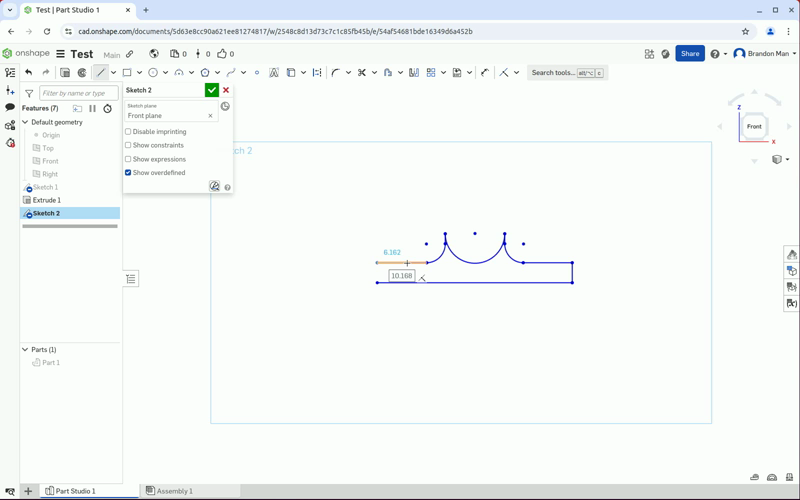
mouse_move(377, 282)
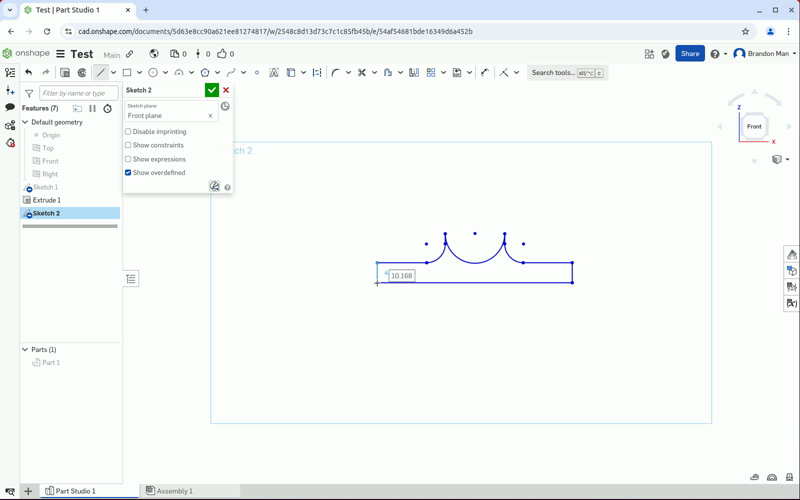
key_up(shift)
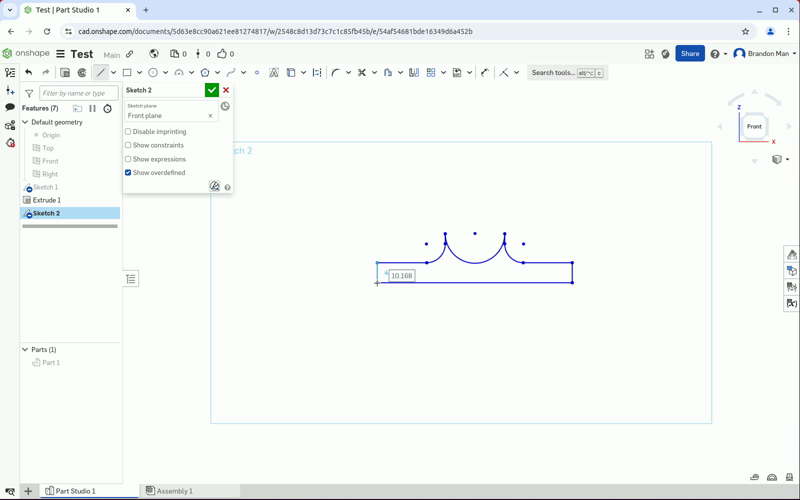
click(377, 282)
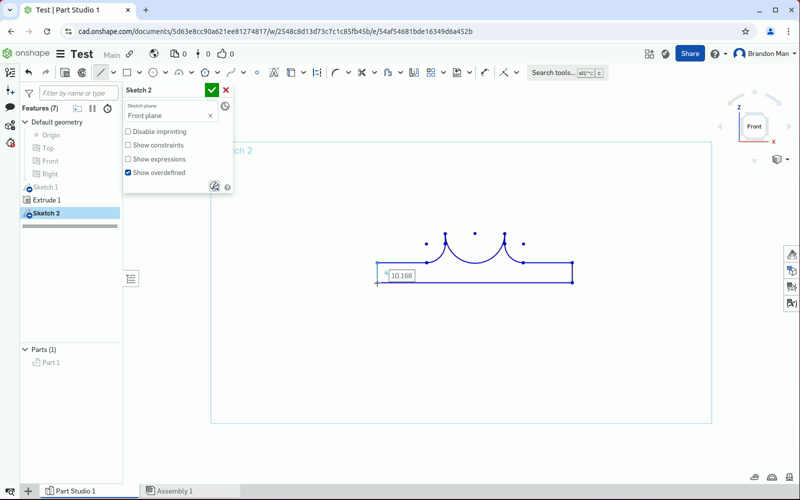
key(esc)
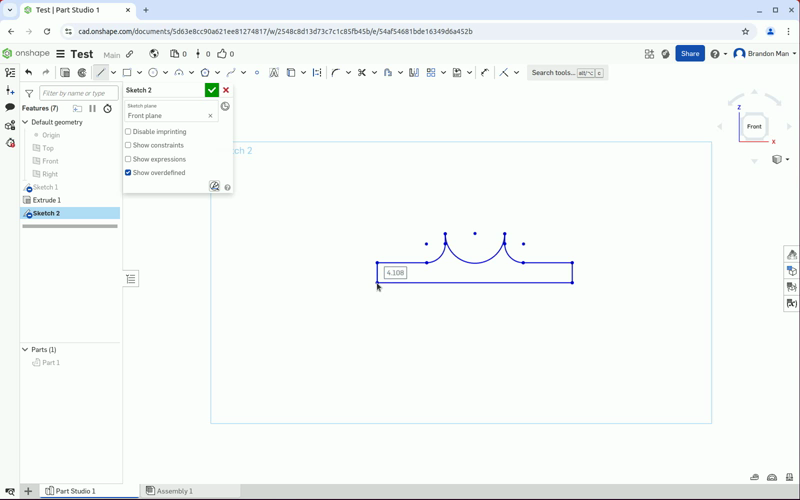
mouse_move(425, 268)
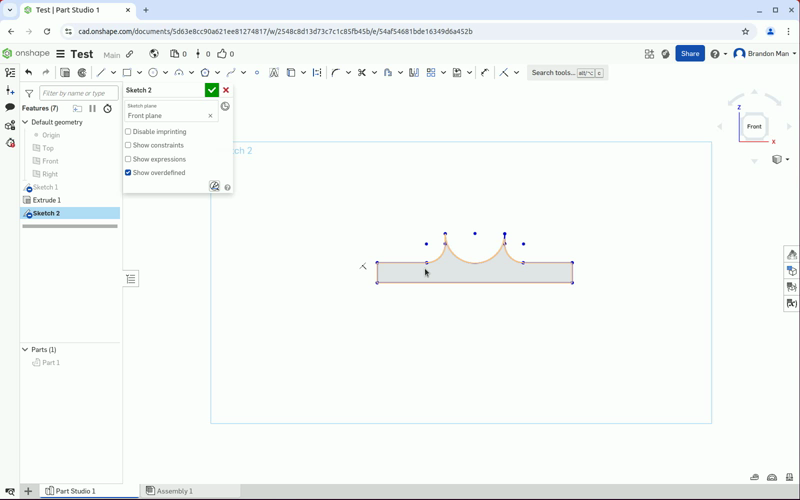
scroll(6)
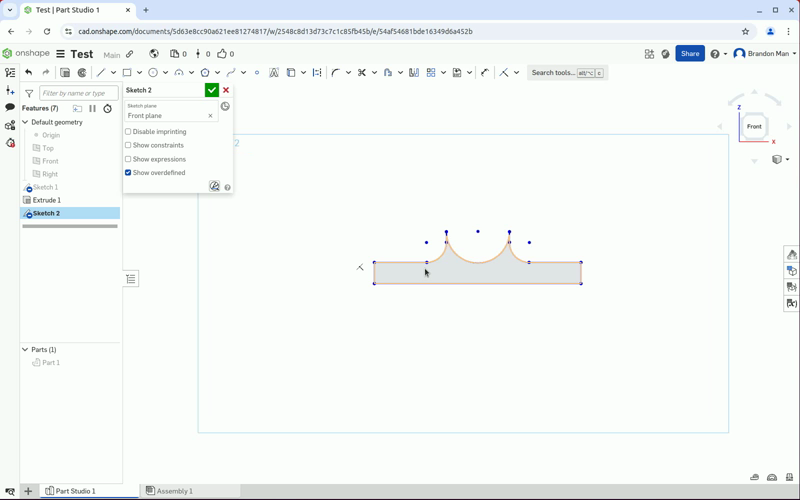
scroll(6)
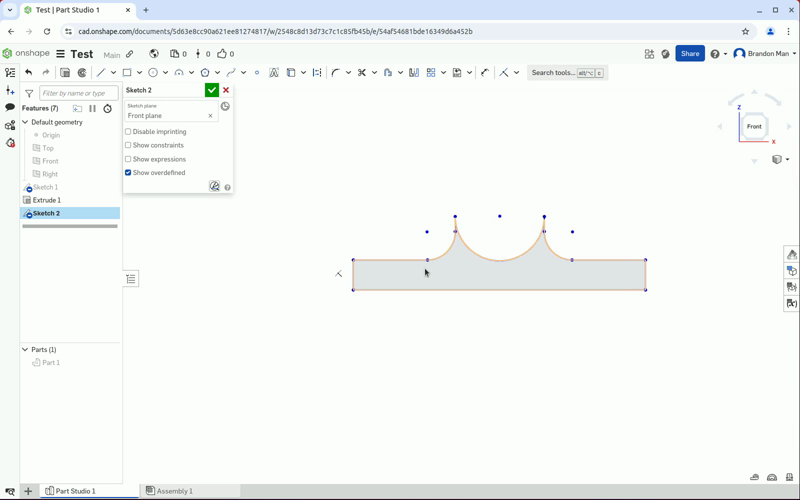
scroll(6)
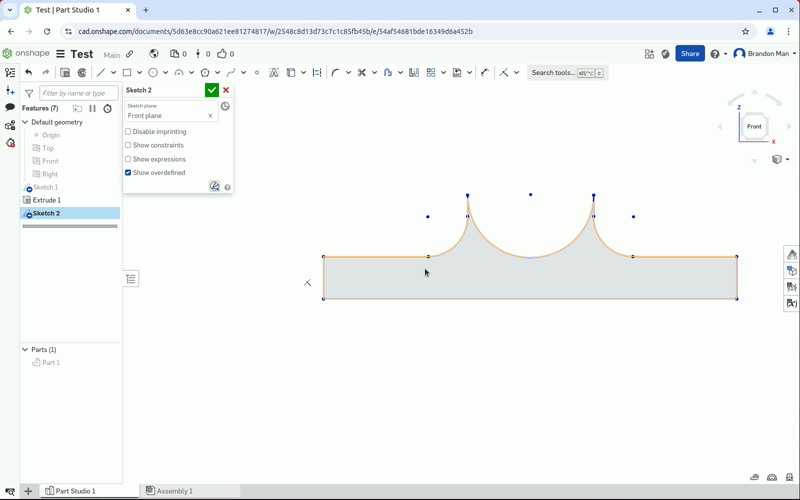
scroll(6)
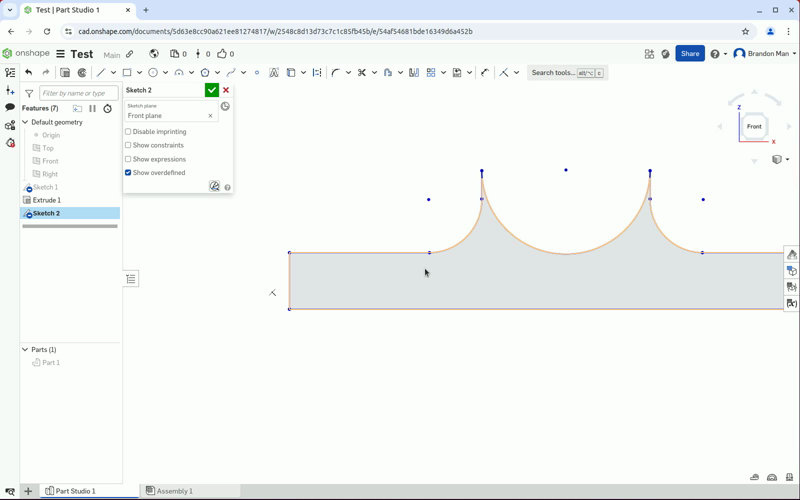
scroll(6)
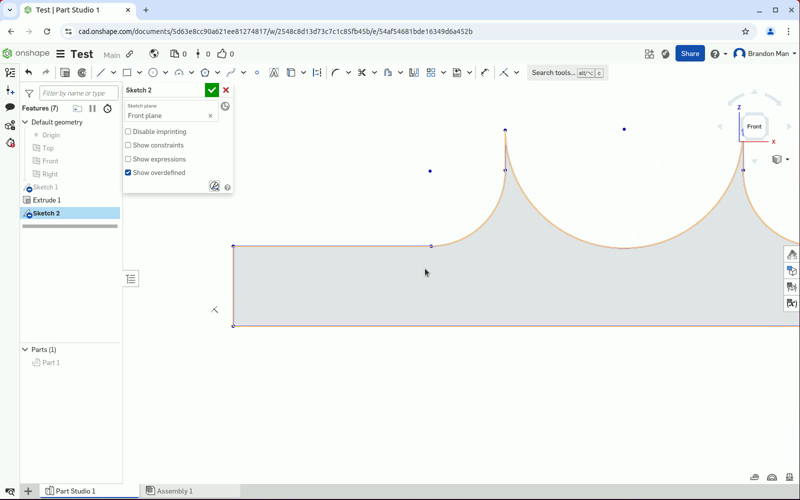
scroll(6)
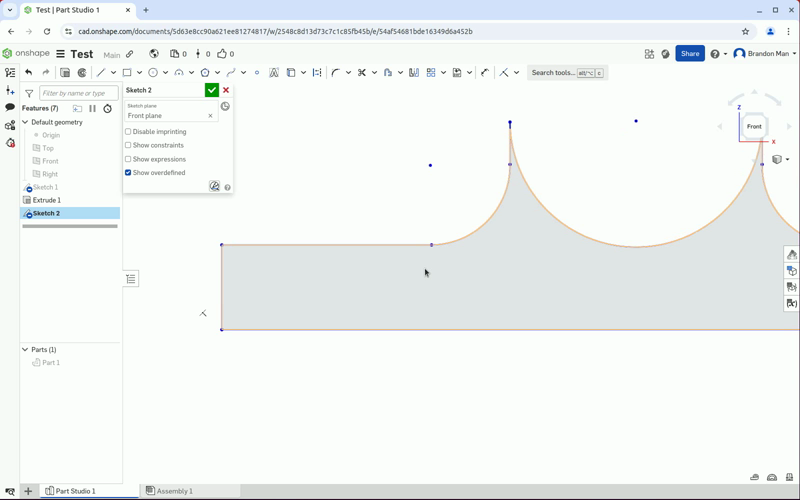
scroll(6)
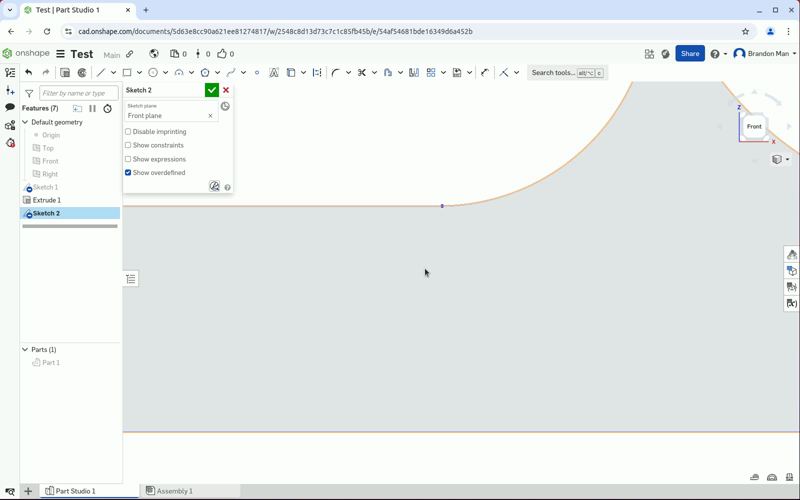
click(425, 268)
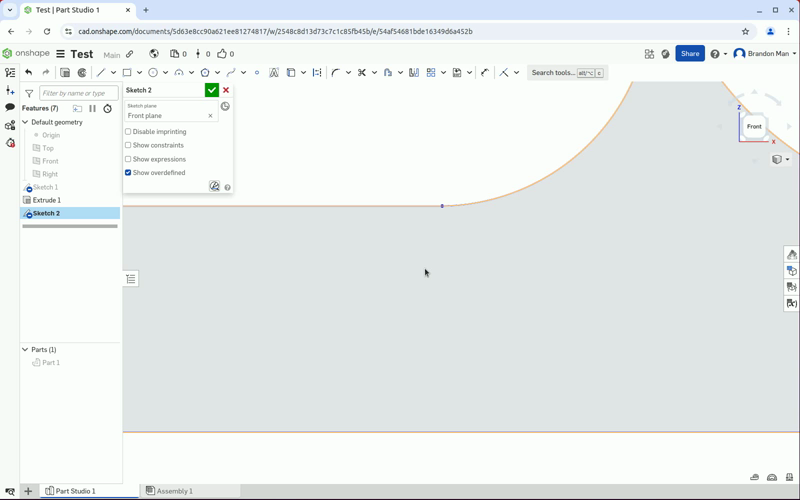
scroll(-6)
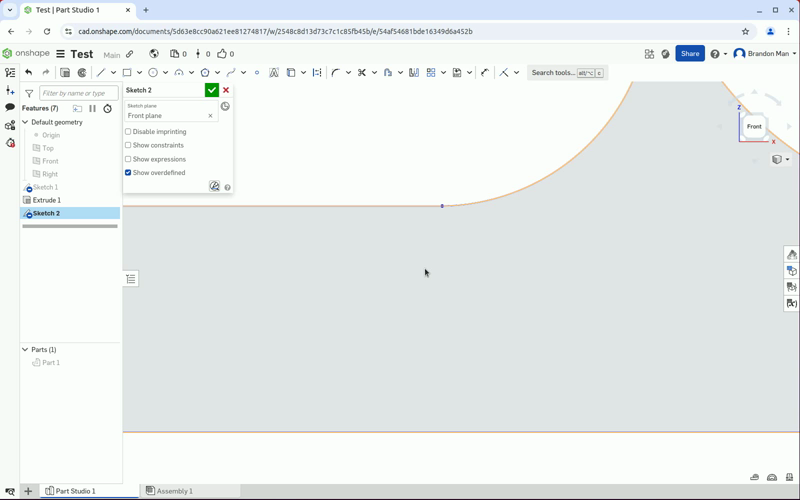
scroll(-6)
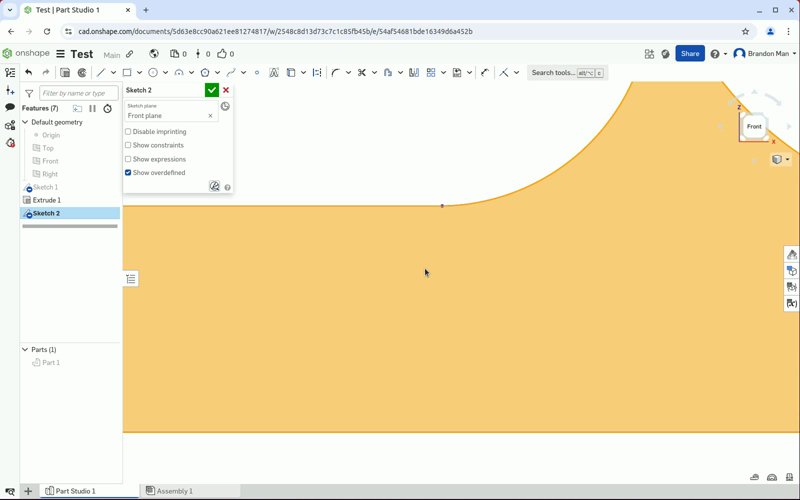
scroll(-6)
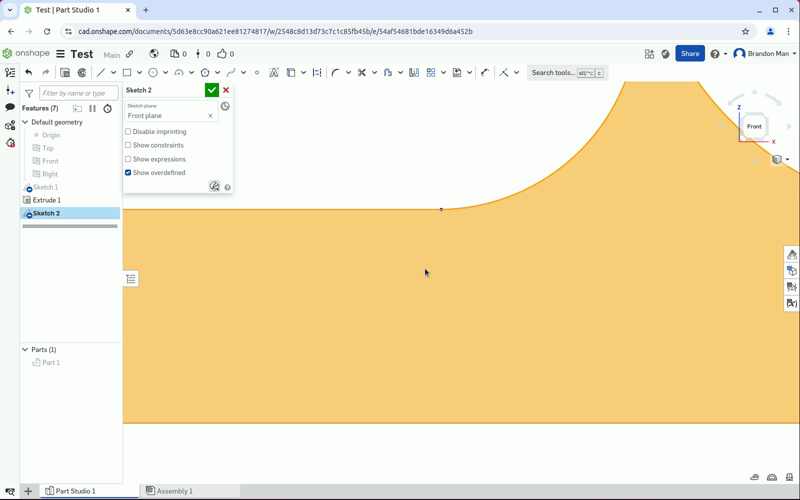
scroll(-6)
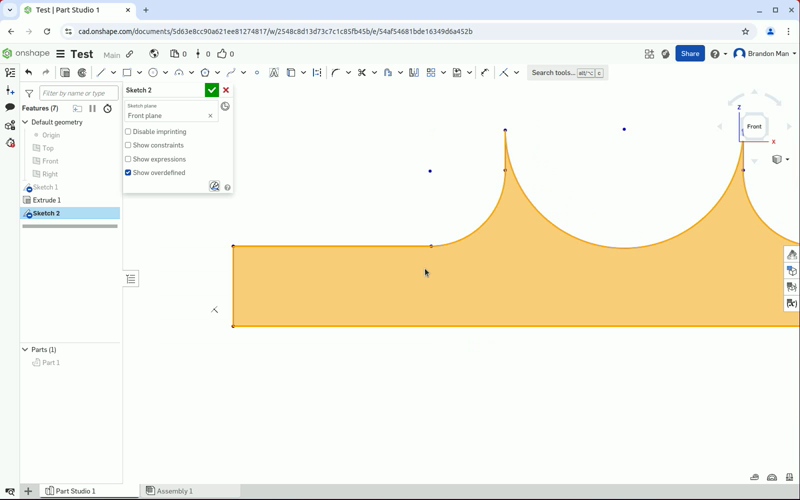
scroll(-6)
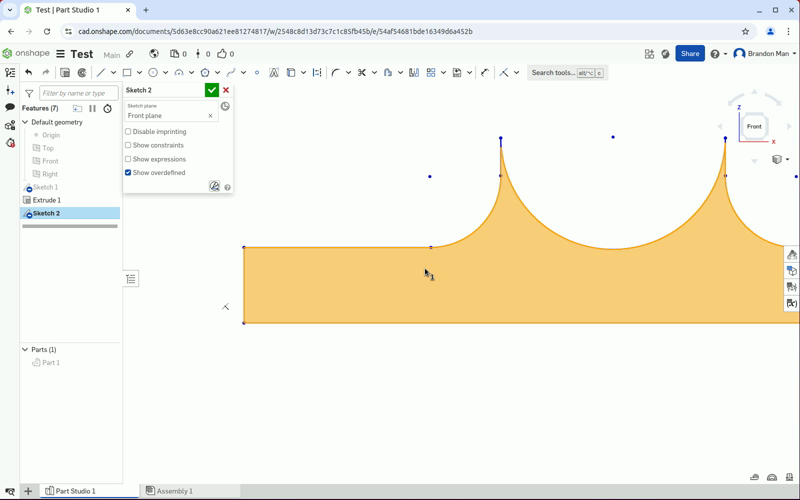
scroll(-6)
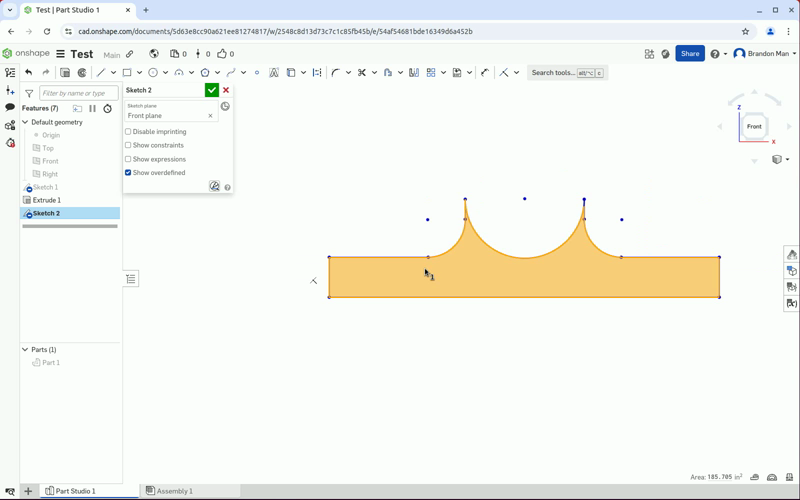
scroll(-6)
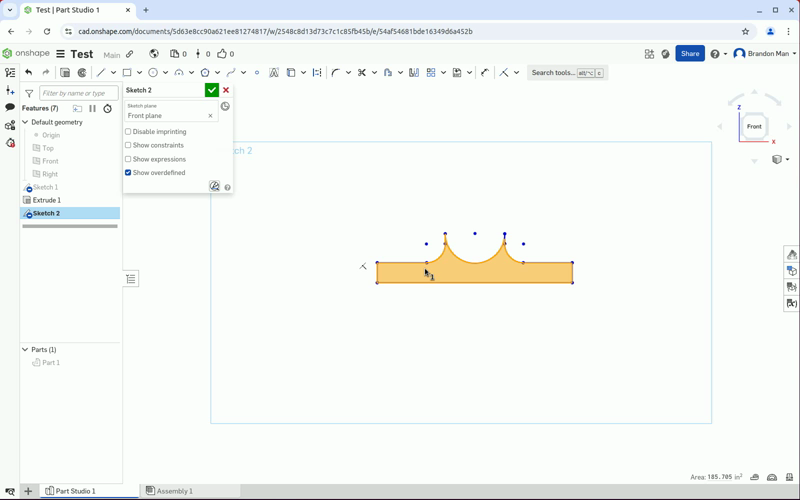
mouse_move(73, 352)
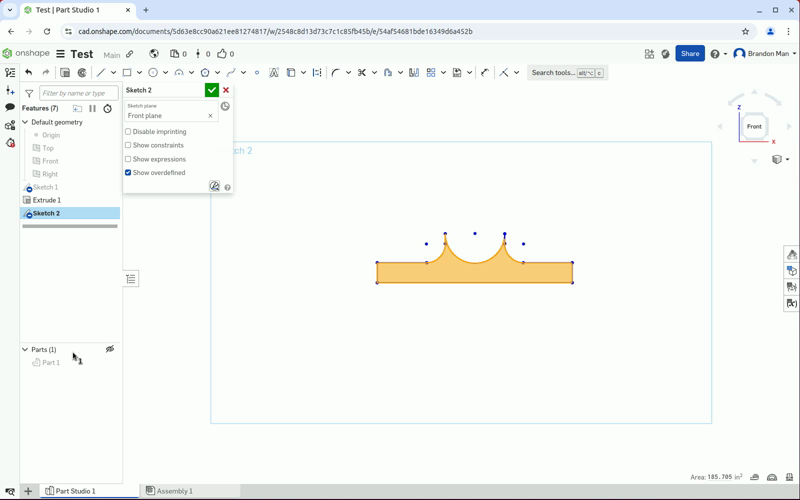
key(shift+y)
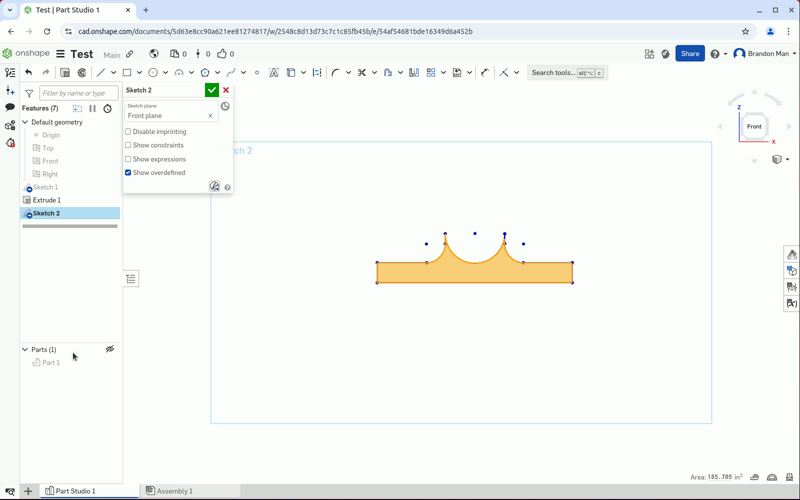
key(shift+e)
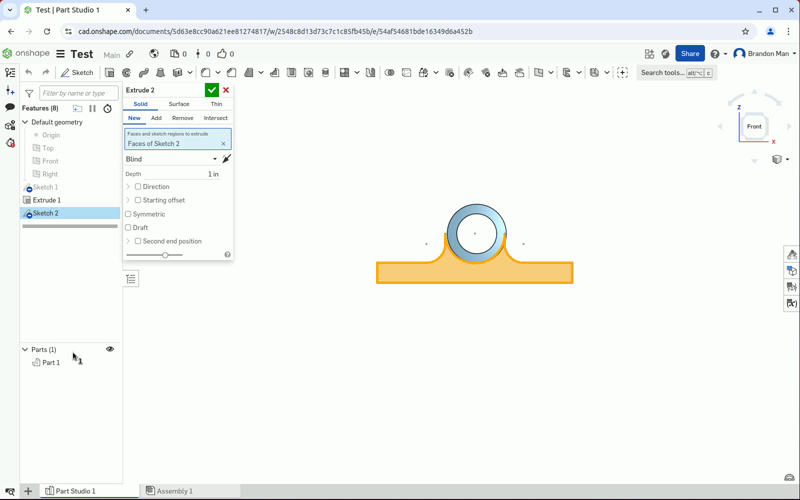
mouse_move(143, 106)
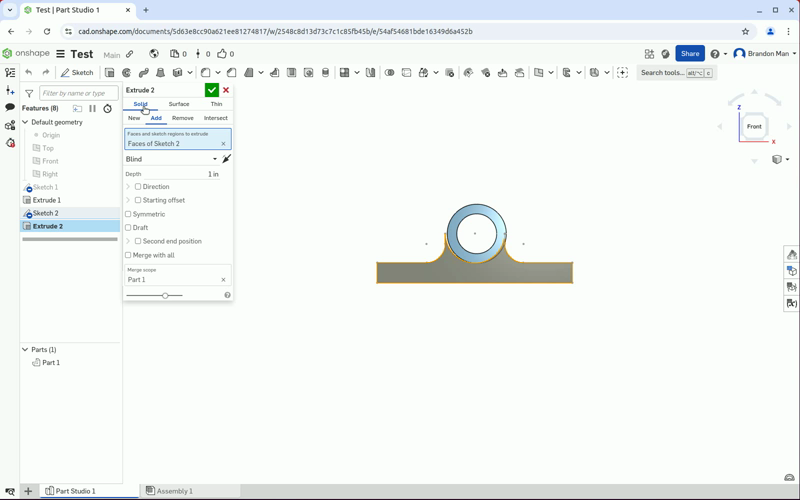
click(143, 106)
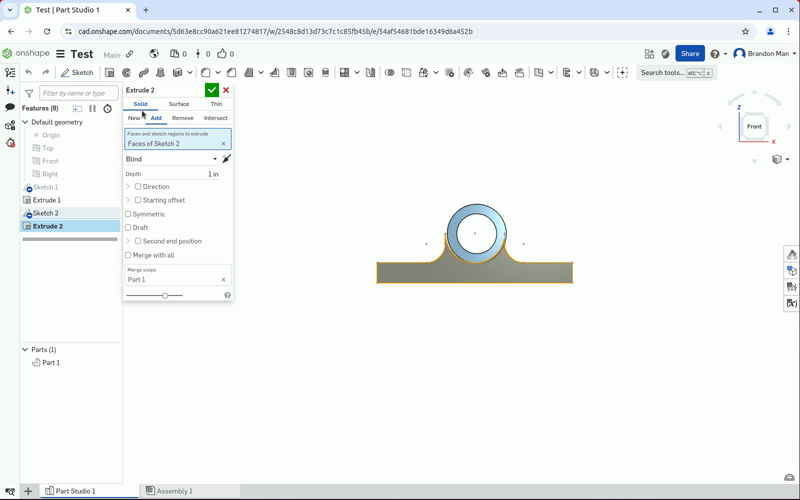
mouse_move(137, 120)
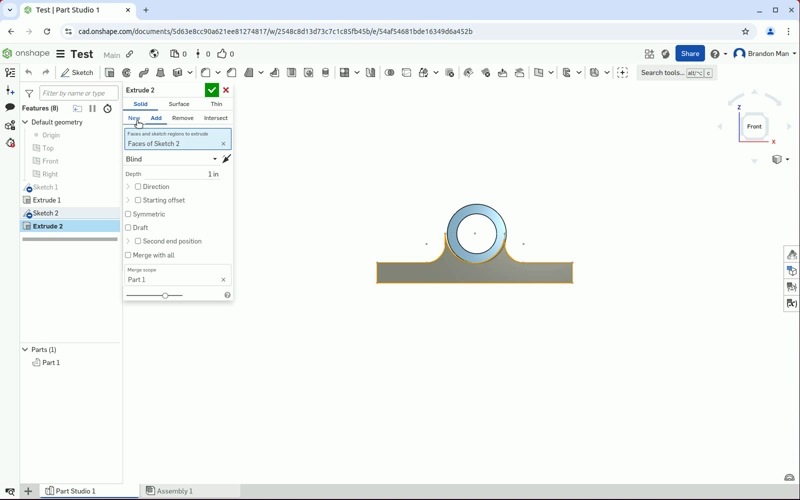
click(137, 120)
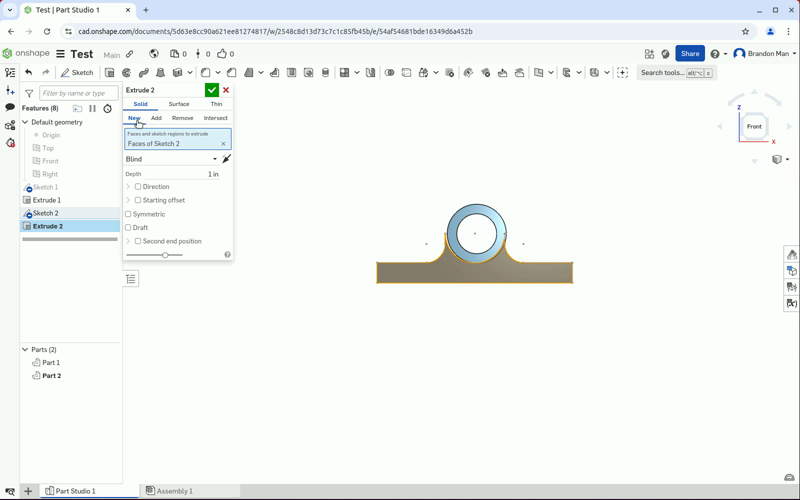
key(tab, 4)
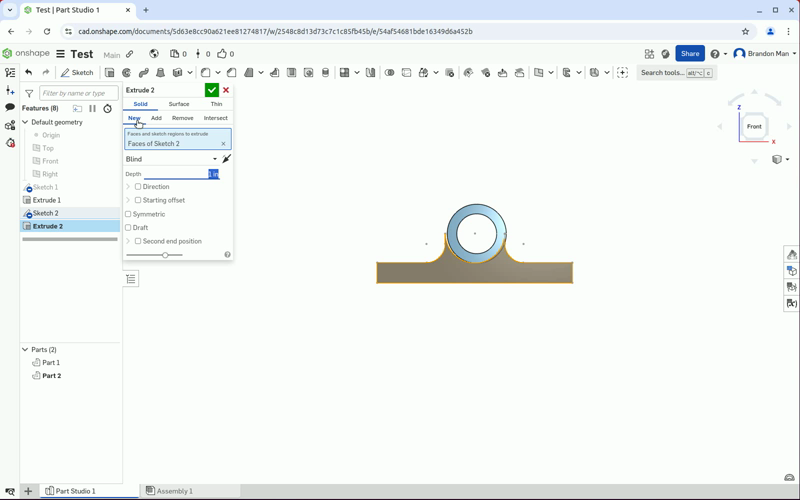
text(12.036)
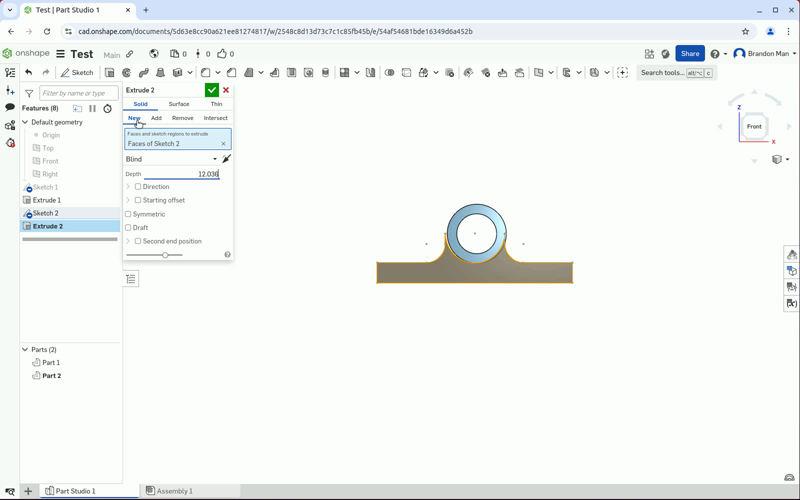
key(enter)
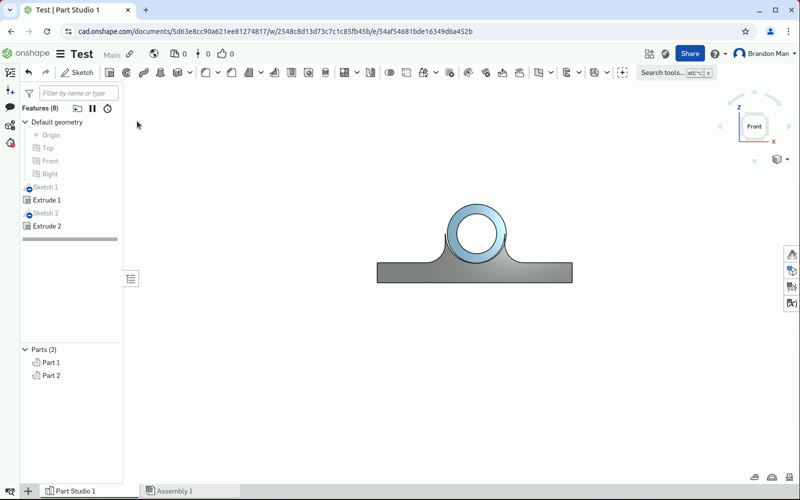
key(shift+h)
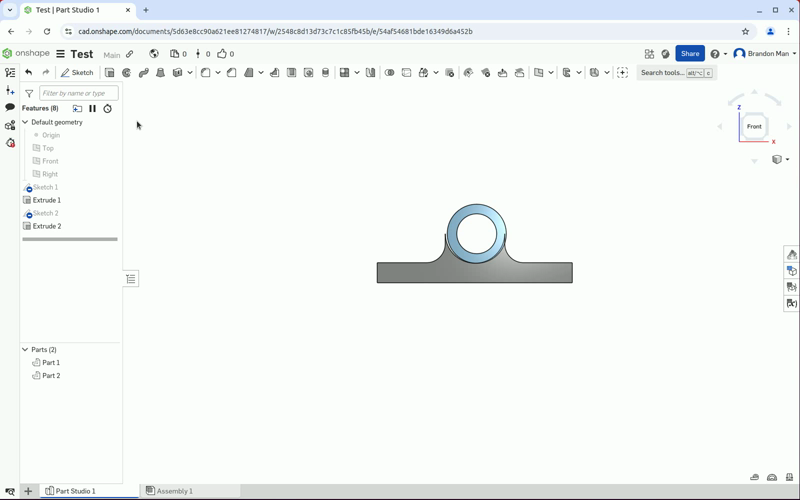
key(shift+h)
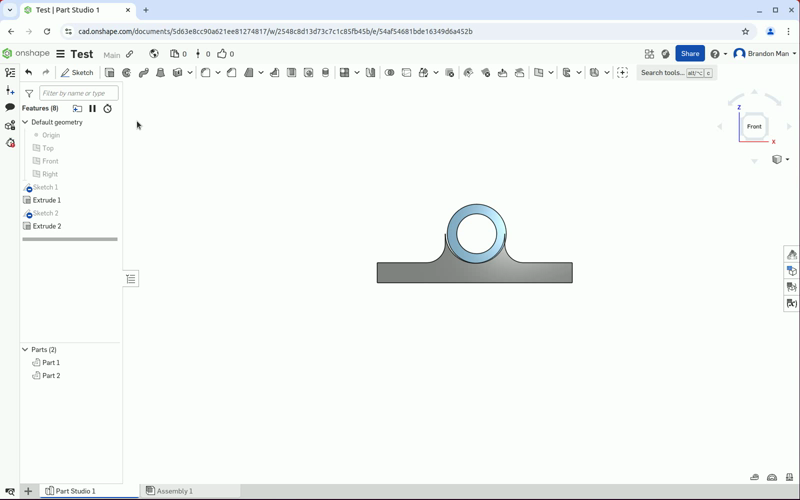
mouse_move(73, 189)
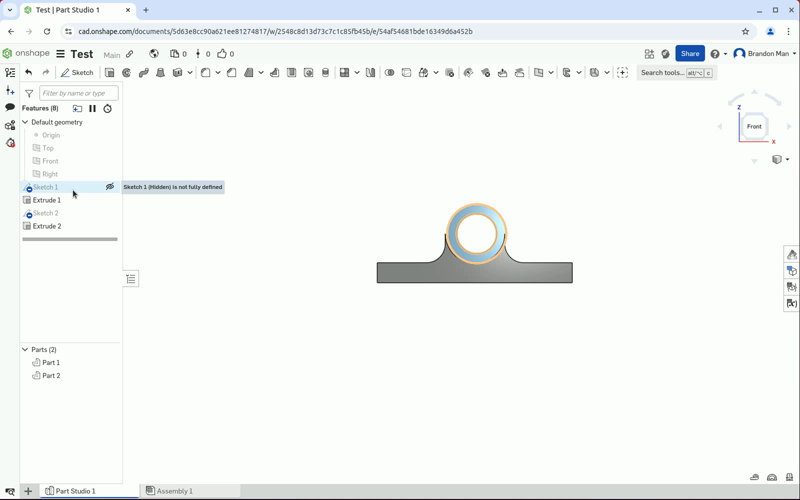
click(73, 189)
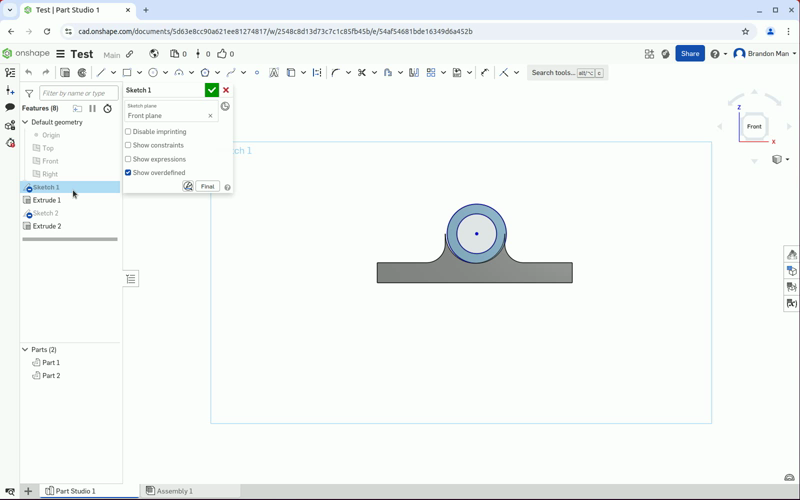
mouse_move(229, 92)
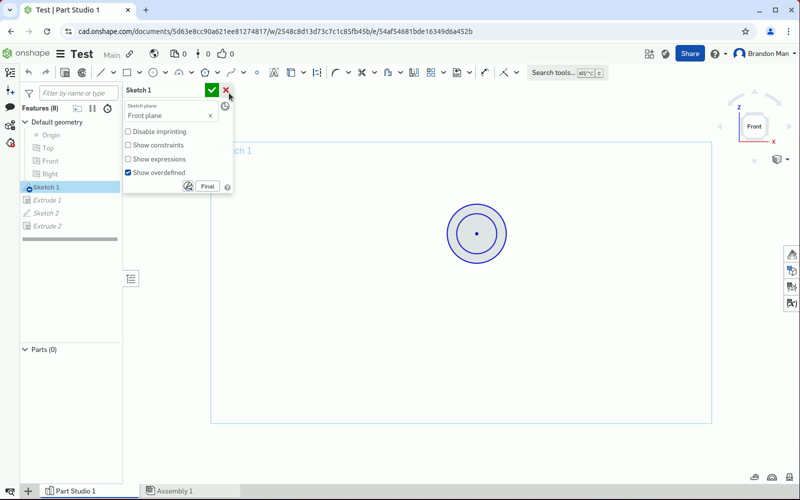
click(229, 92)
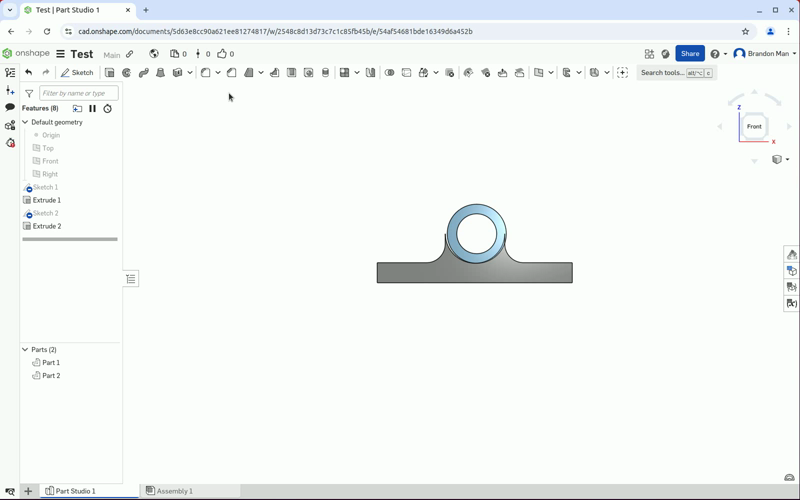
mouse_move(73, 352)
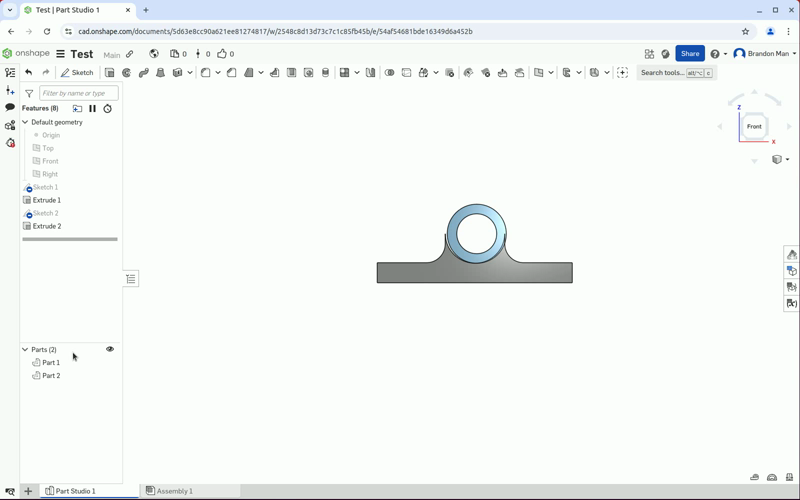
key(y)
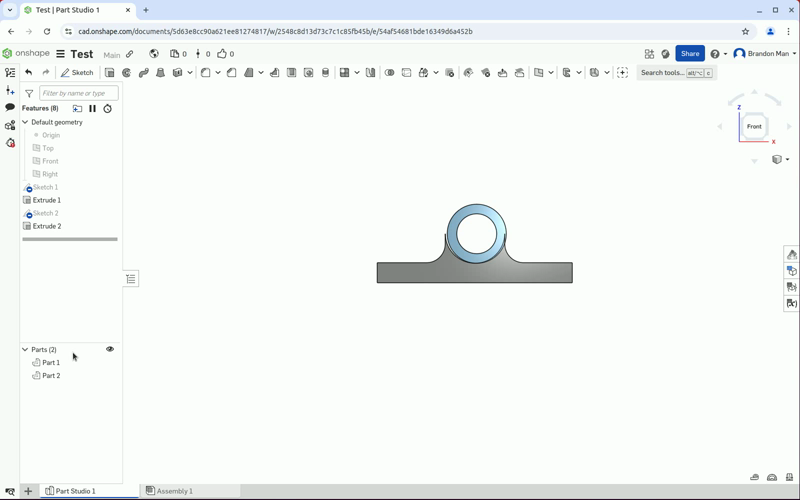
key(shift+p)
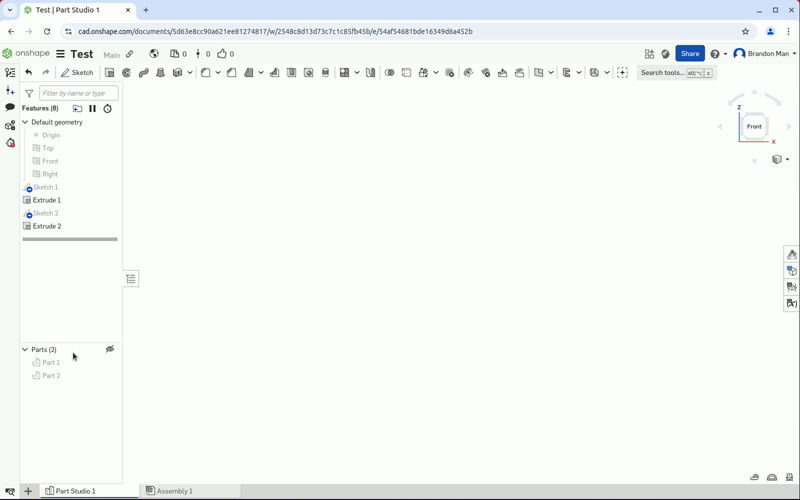
key(space)
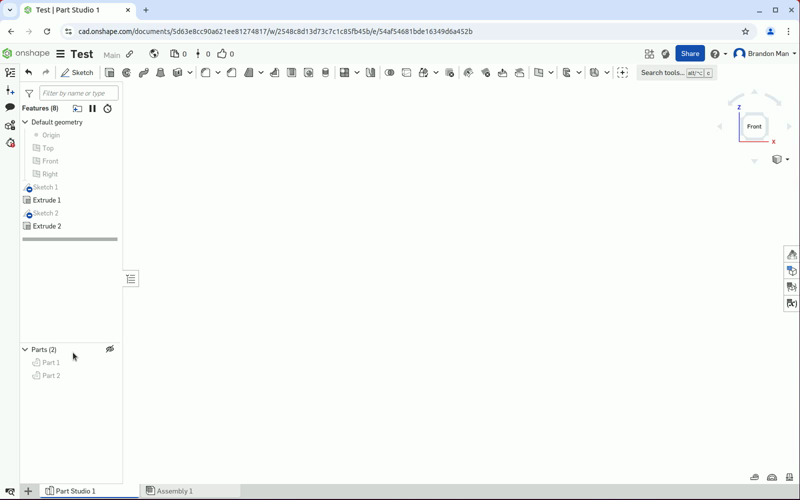
key_down(shift)
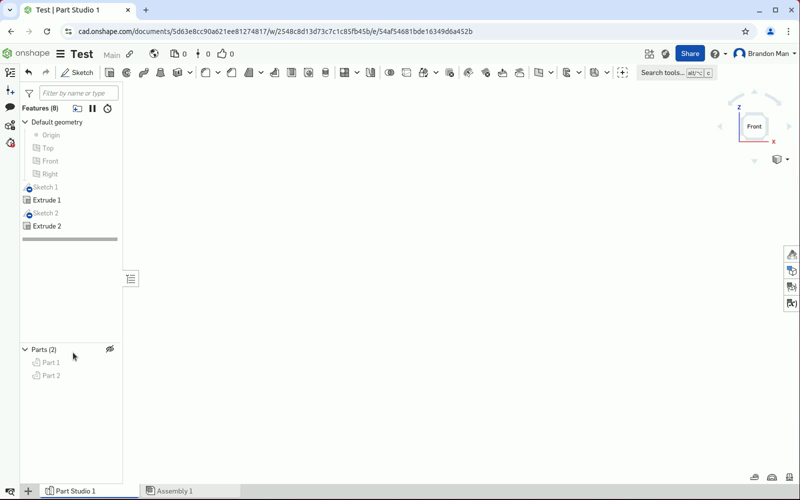
key(down)
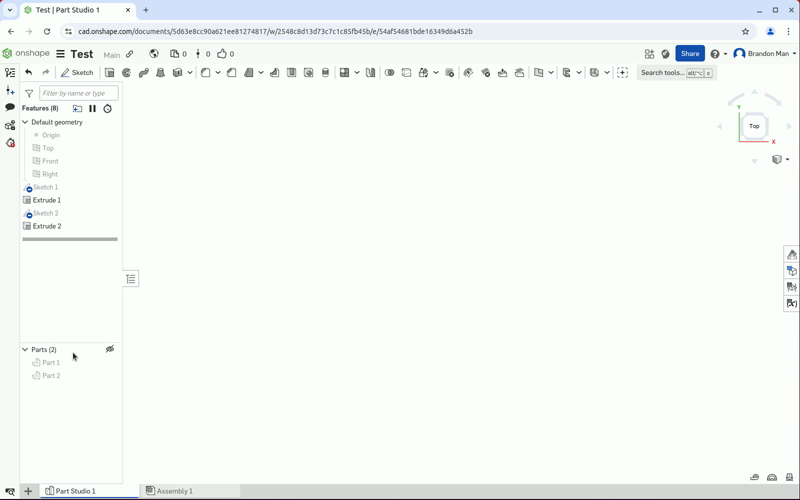
key_up(shift)
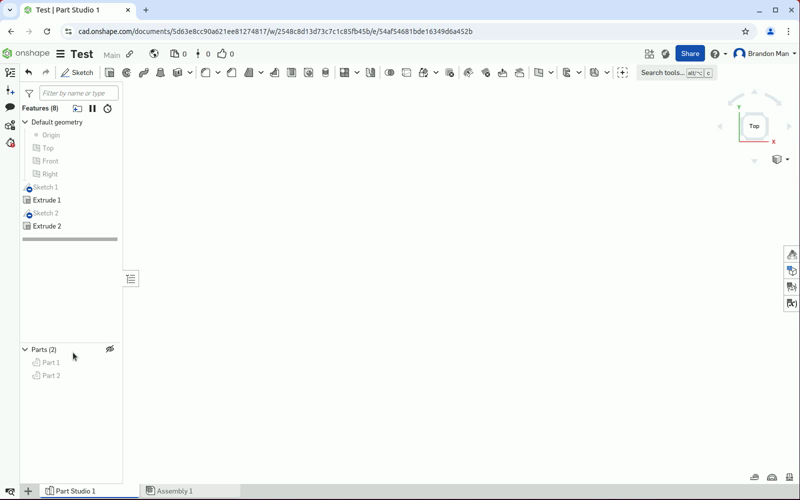
mouse_move(73, 352)
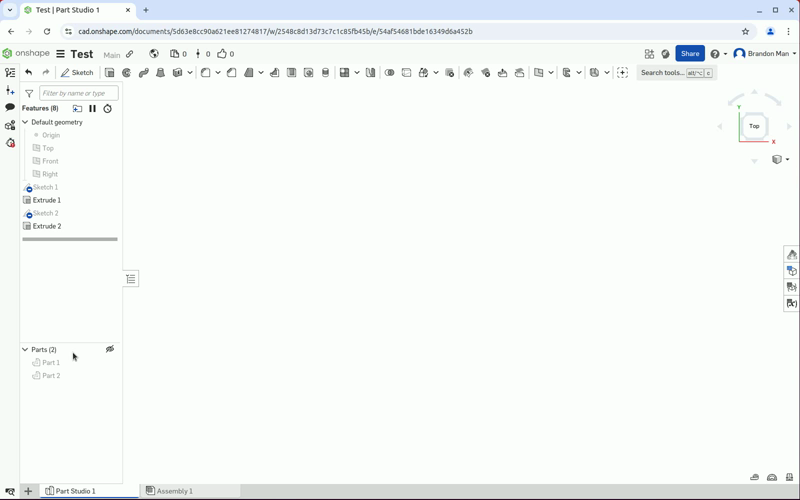
key(shift+y)
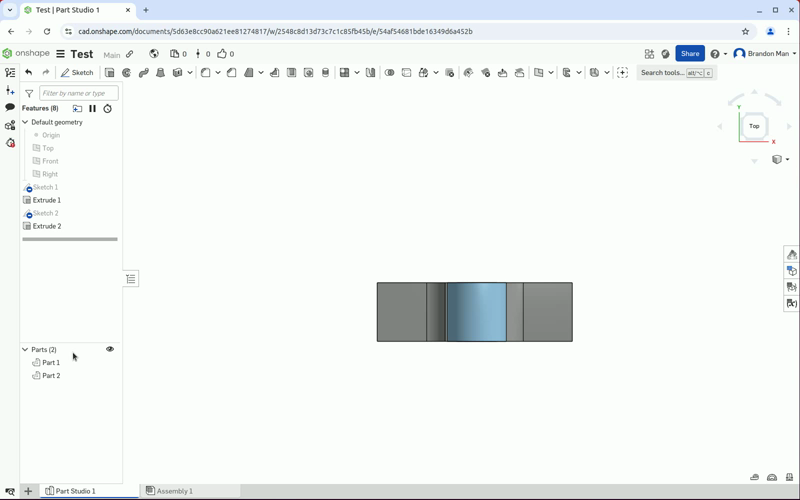
mouse_move(541, 75)
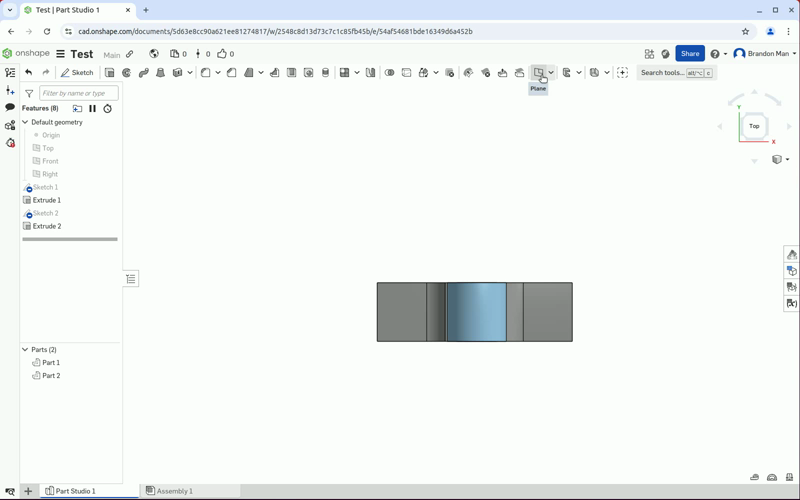
click(541, 75)
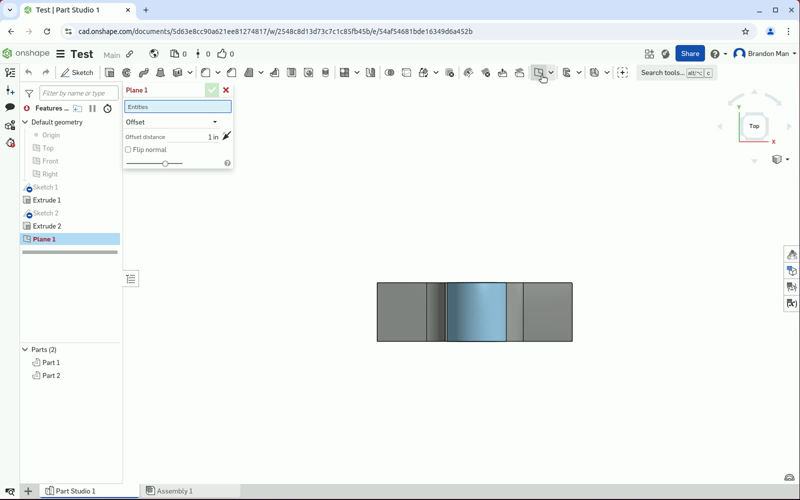
mouse_move(73, 150)
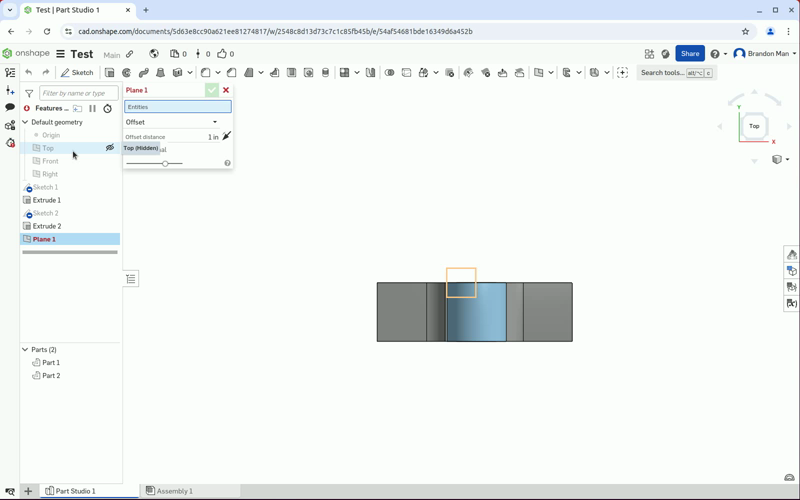
click(73, 150)
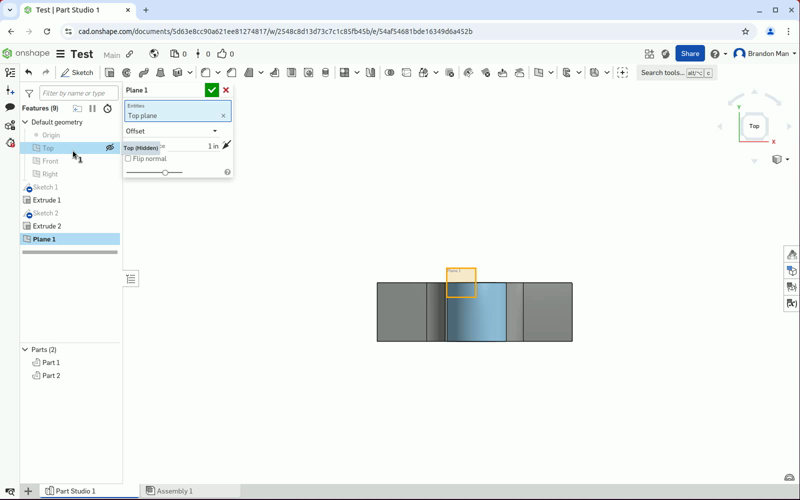
key(tab, 2)
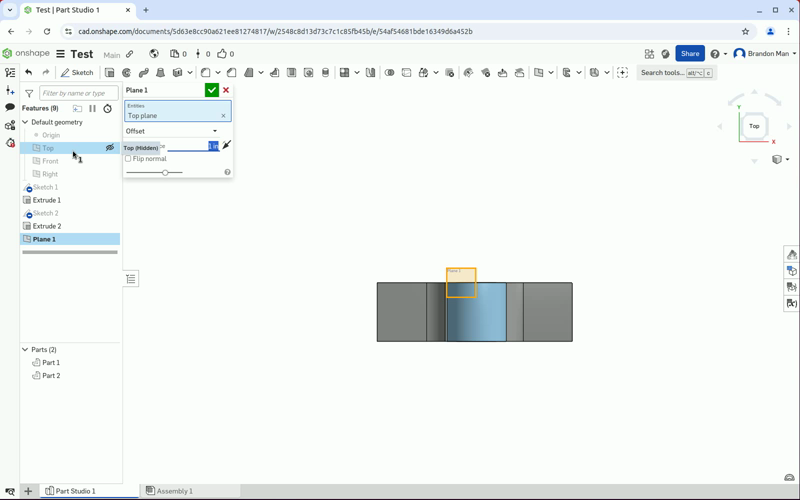
text(4.098)
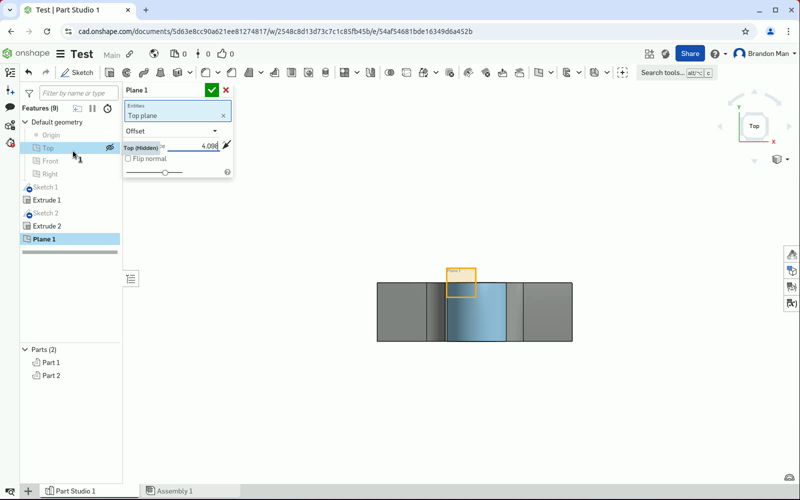
key(enter, 2)
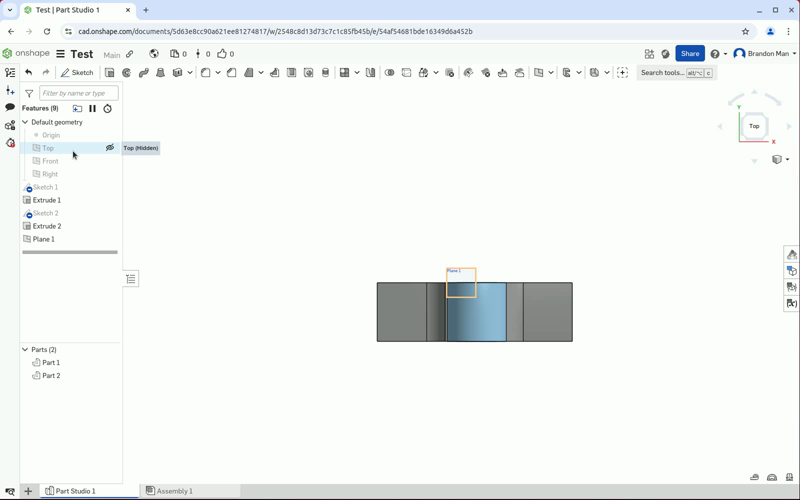
key(shift+s)
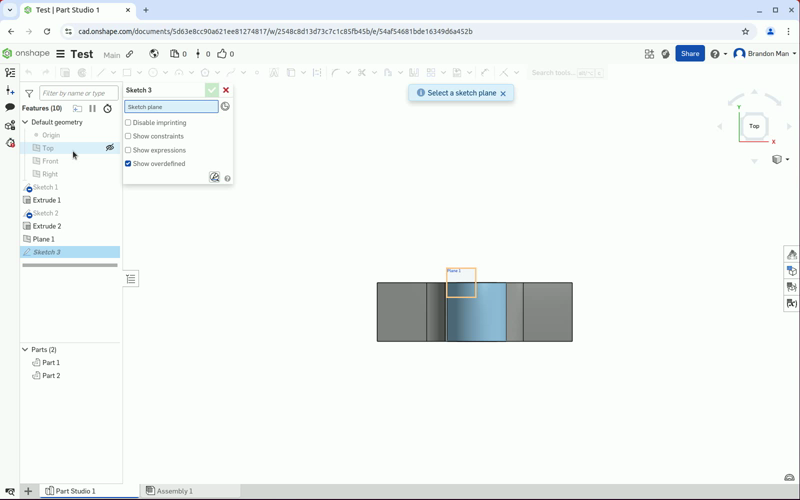
mouse_move(73, 241)
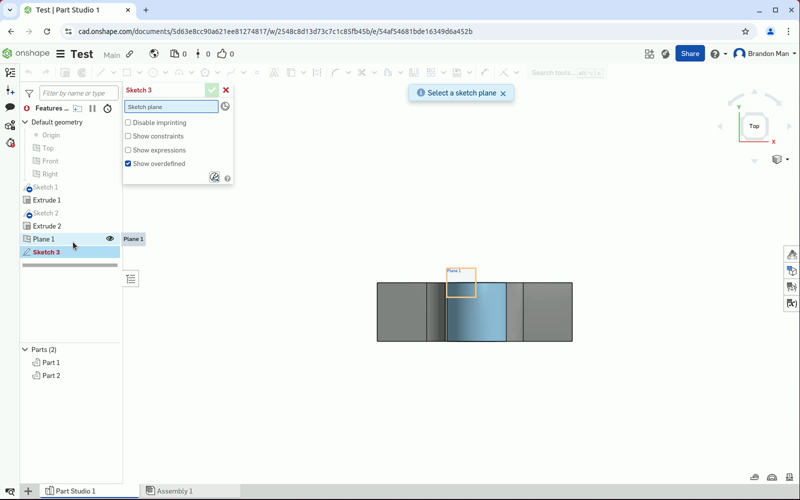
click(73, 241)
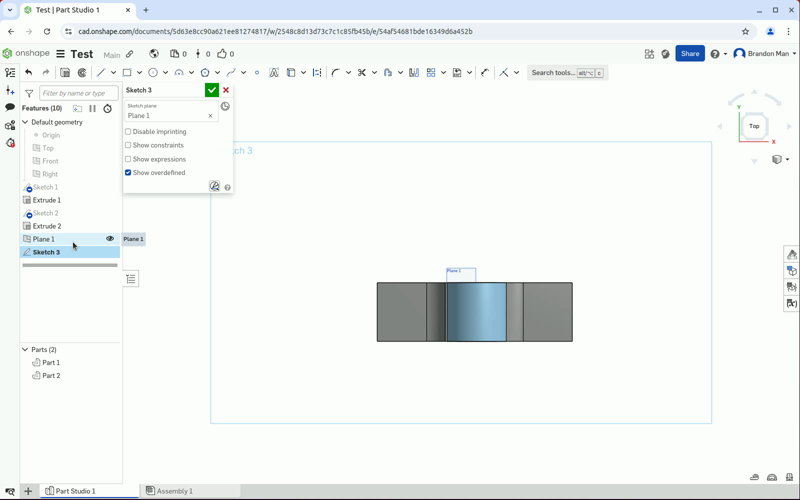
mouse_move(73, 352)
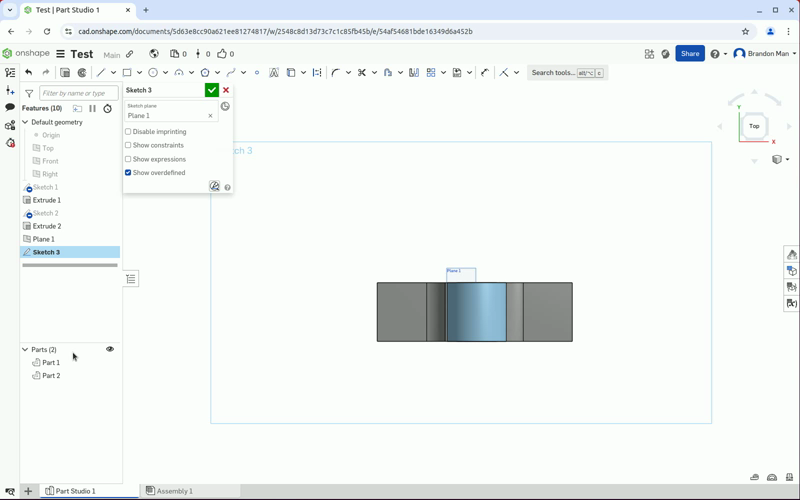
key(y)
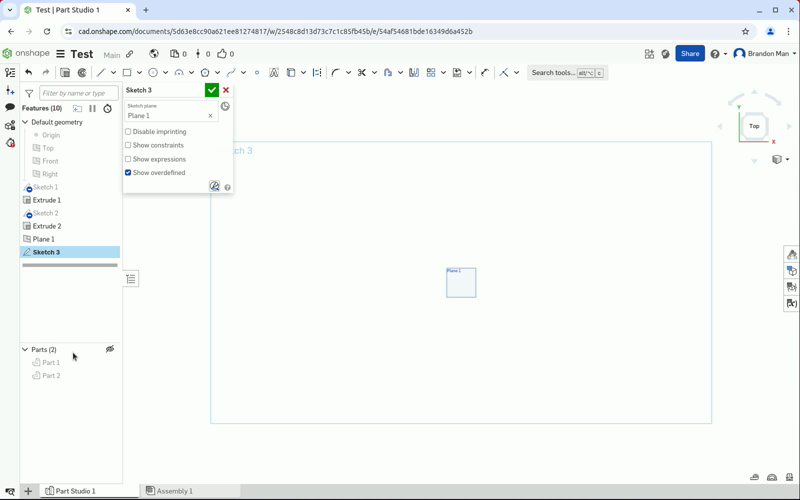
key(c)
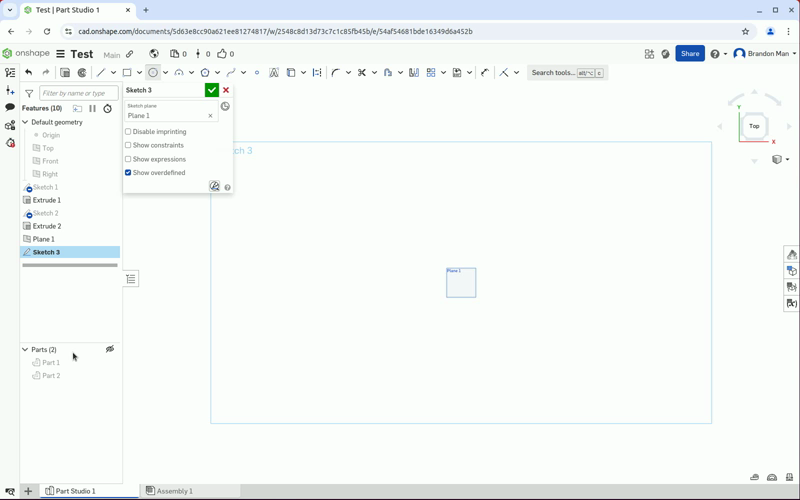
key_down(shift)
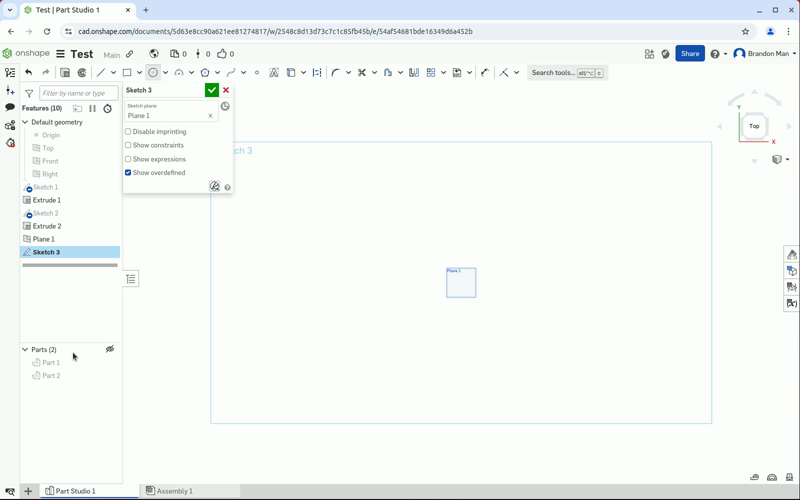
mouse_move(545, 312)
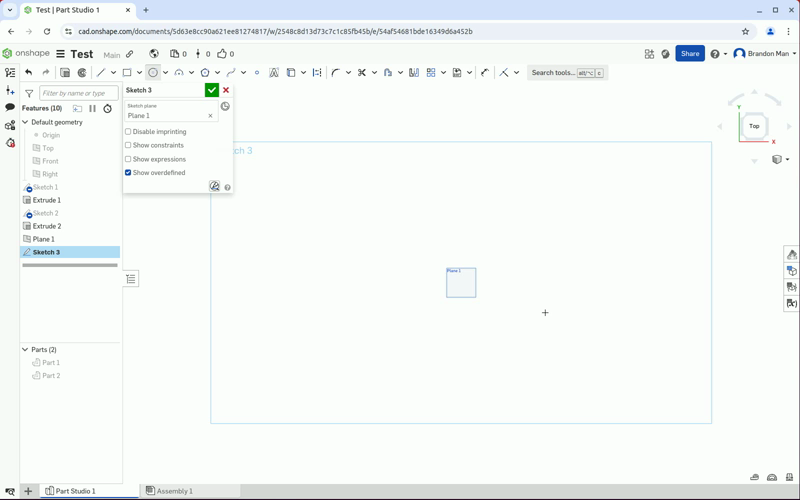
click(545, 312)
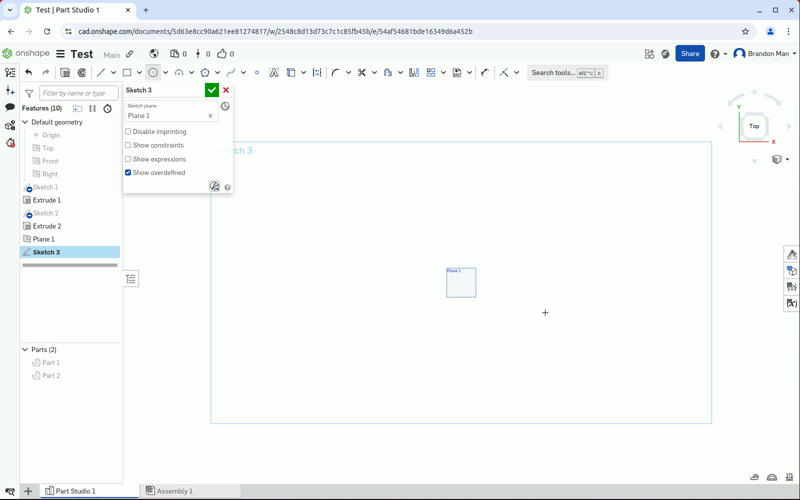
key_up(shift)
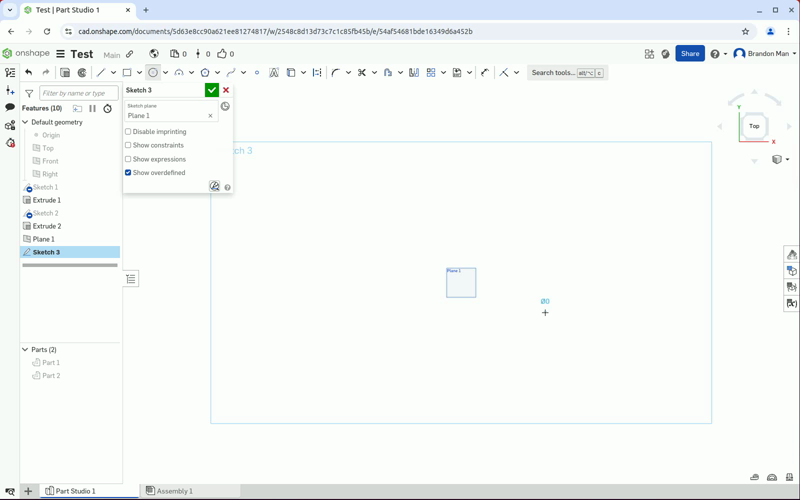
mouse_move(555, 312)
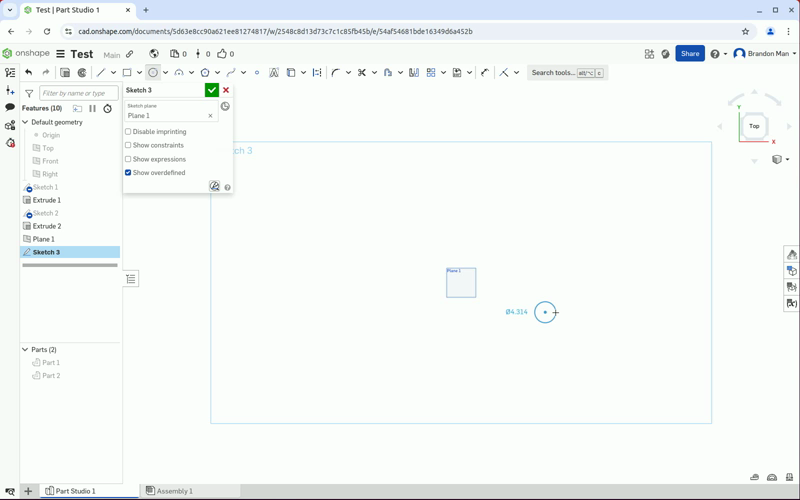
click(555, 312)
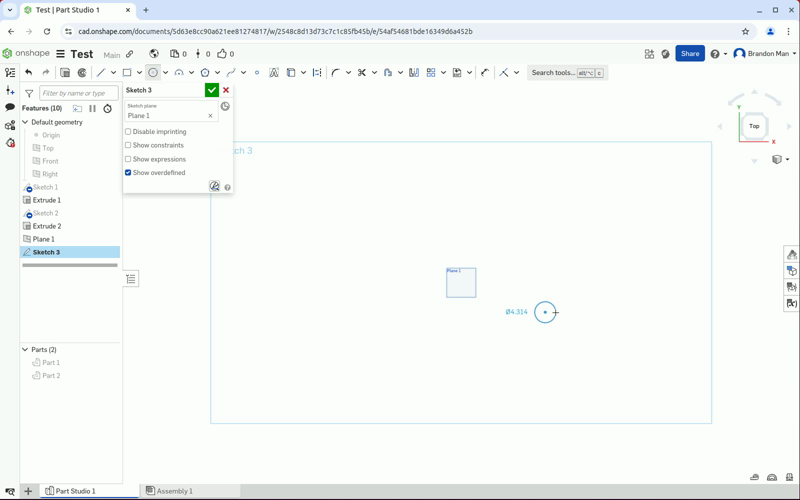
key(esc)
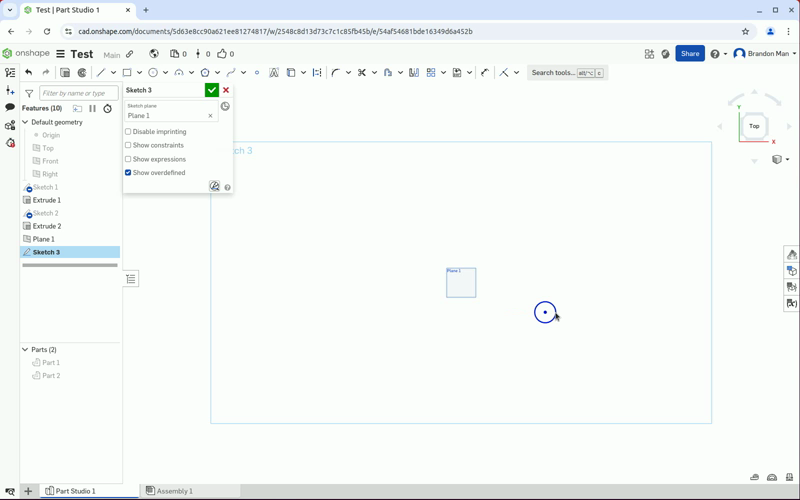
mouse_move(549, 309)
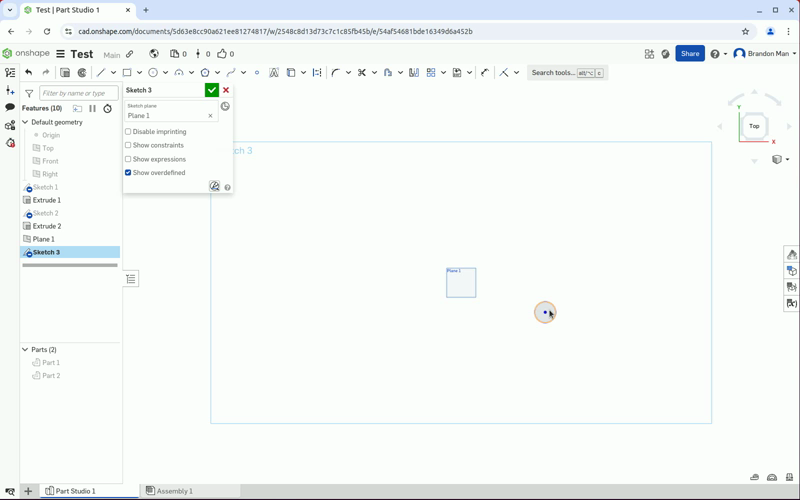
scroll(6)
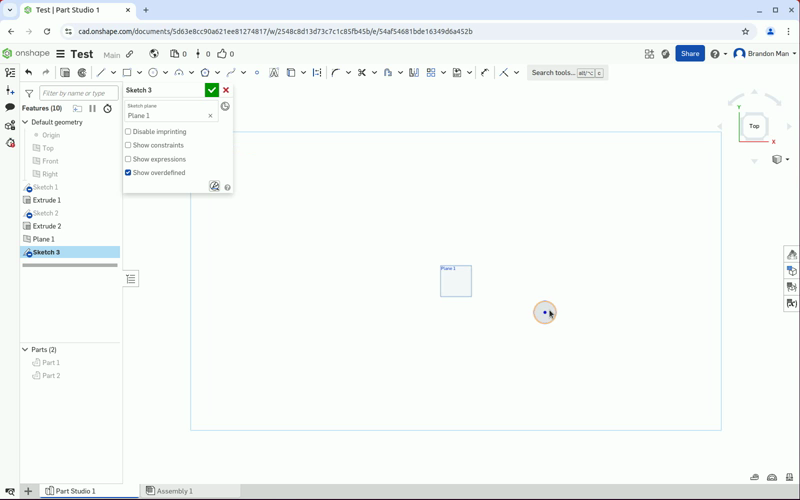
scroll(6)
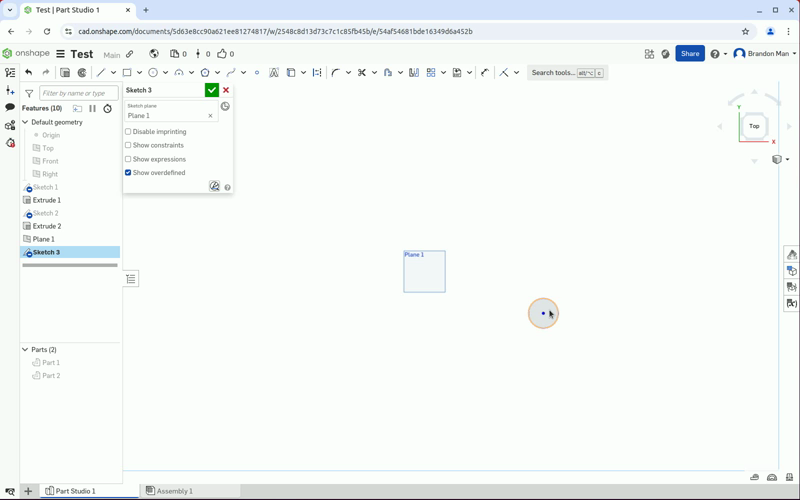
scroll(6)
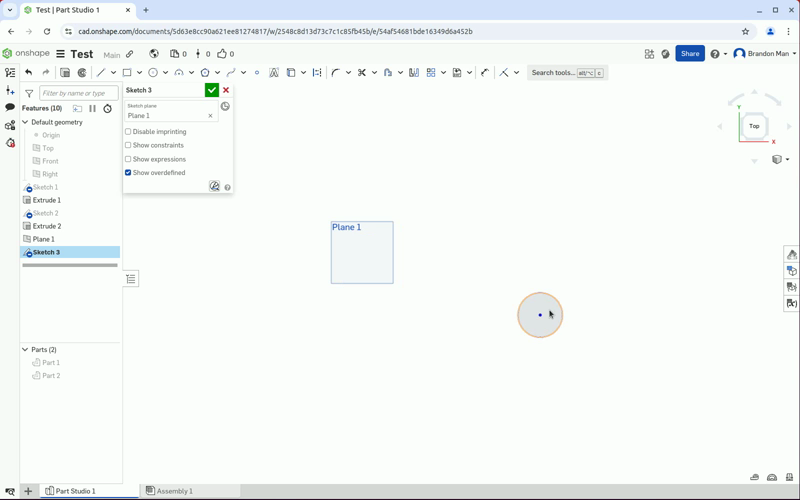
scroll(6)
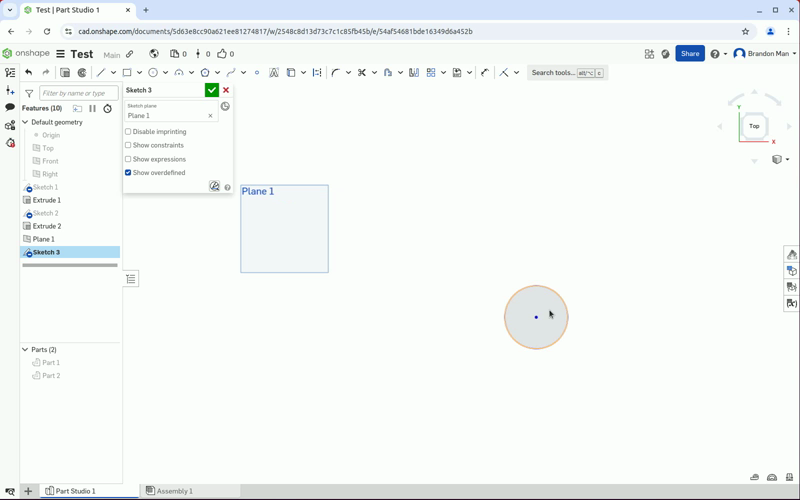
scroll(6)
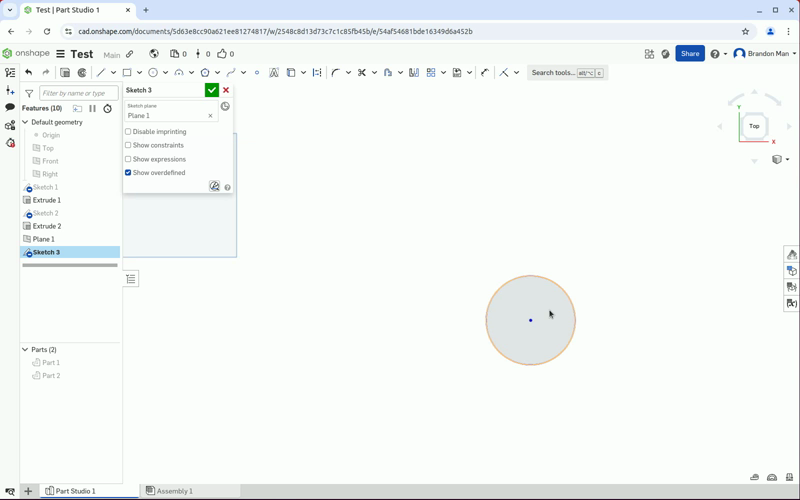
scroll(6)
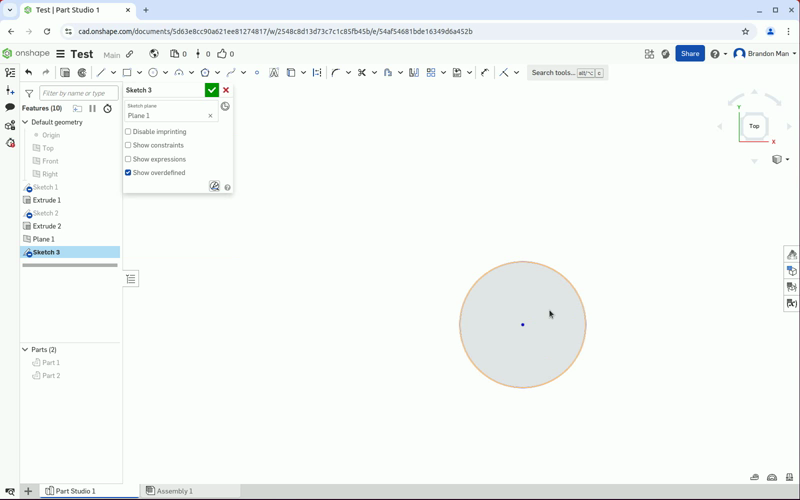
scroll(6)
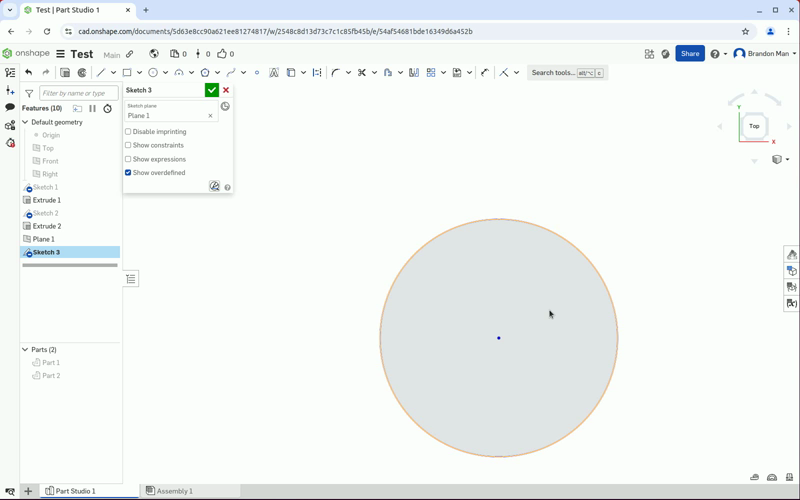
click(549, 309)
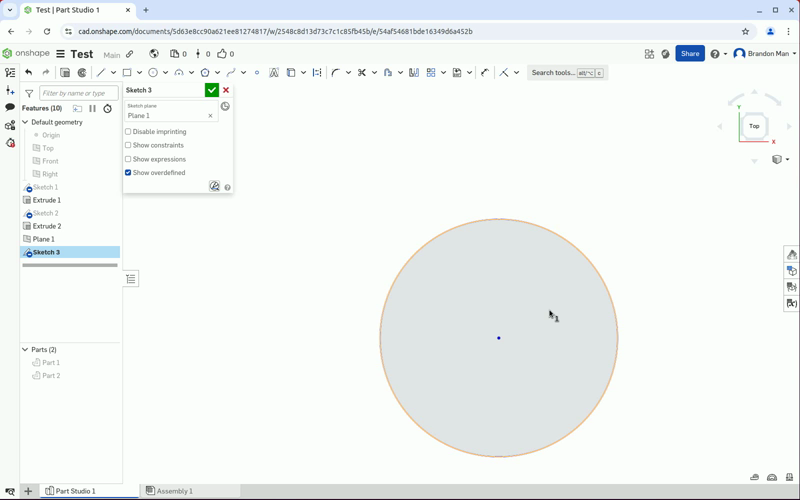
scroll(-6)
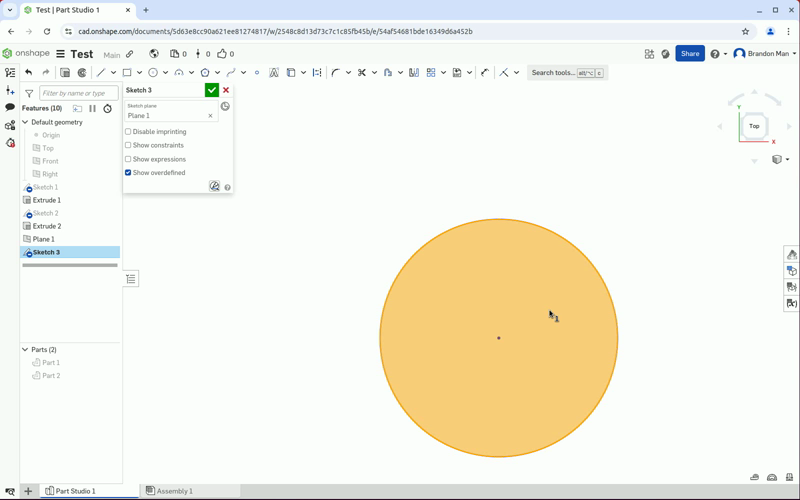
scroll(-6)
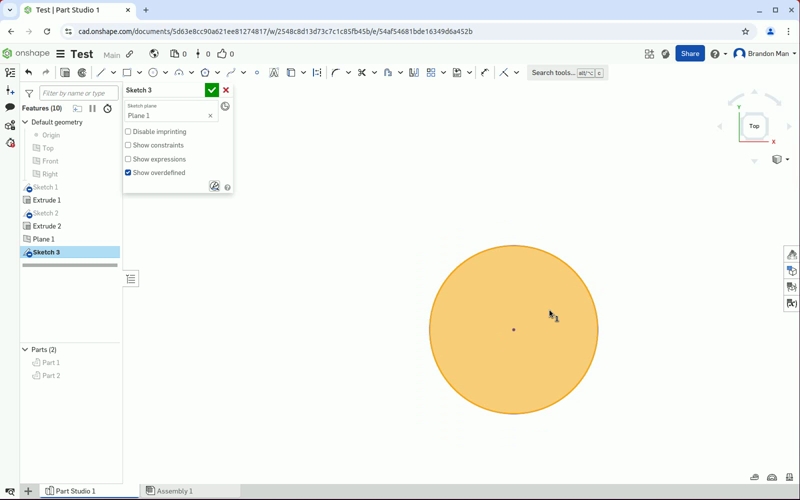
scroll(-6)
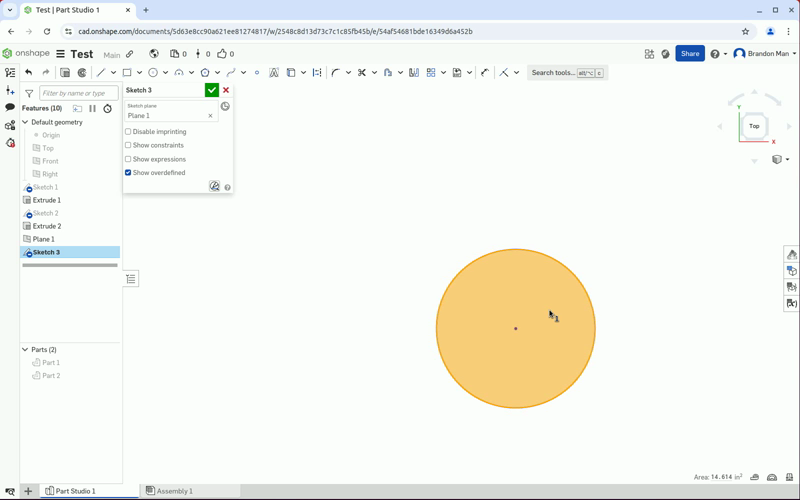
scroll(-6)
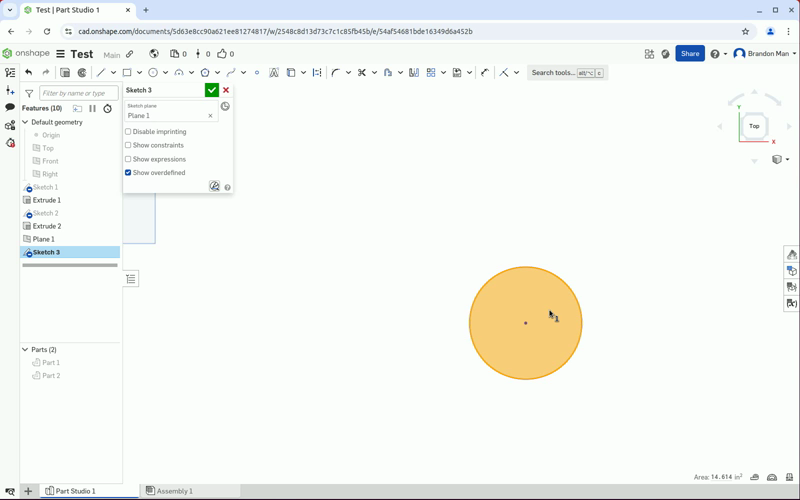
scroll(-6)
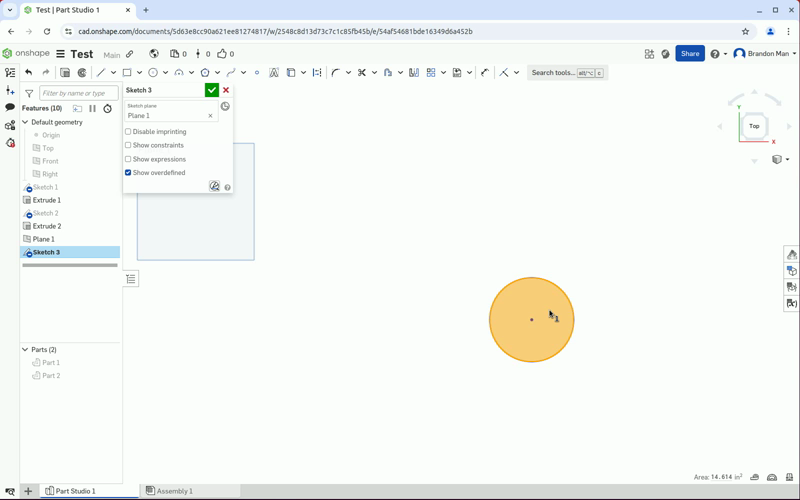
scroll(-6)
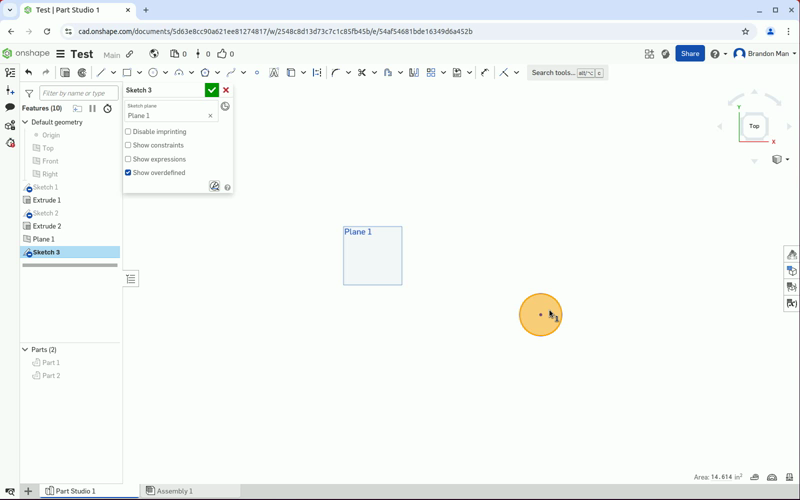
scroll(-6)
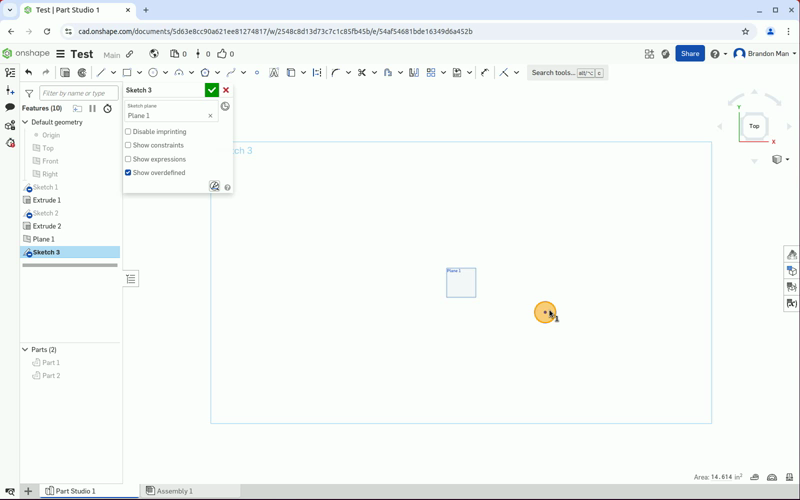
mouse_move(73, 352)
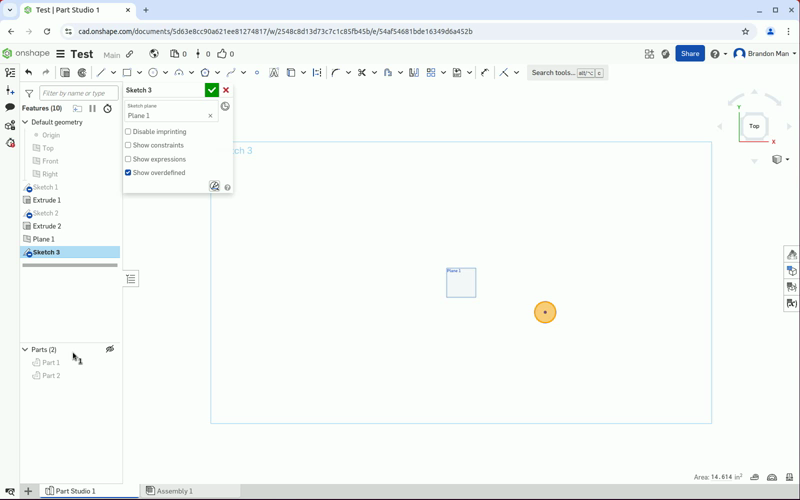
key(shift+y)
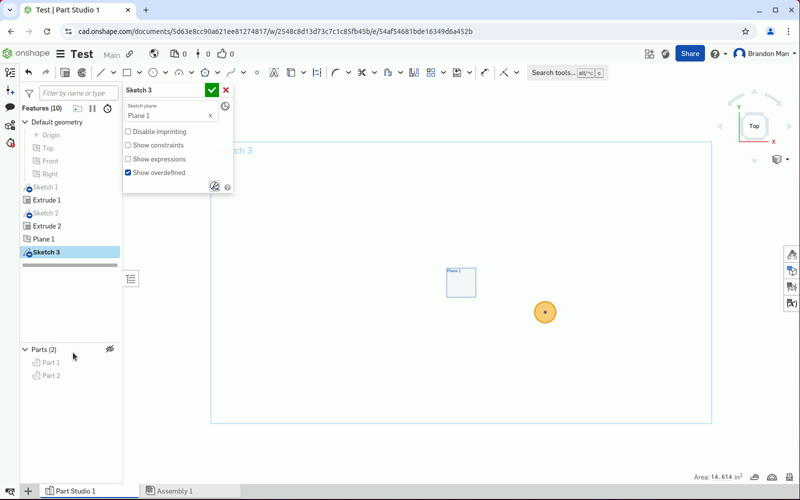
key(shift+e)
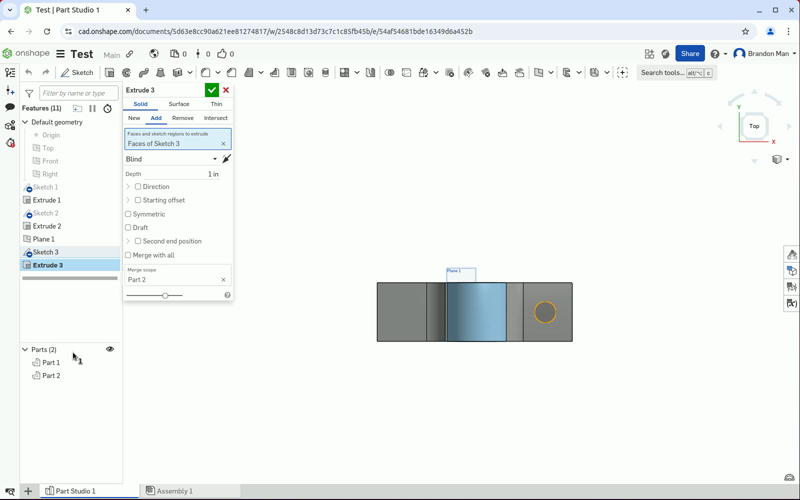
mouse_move(143, 106)
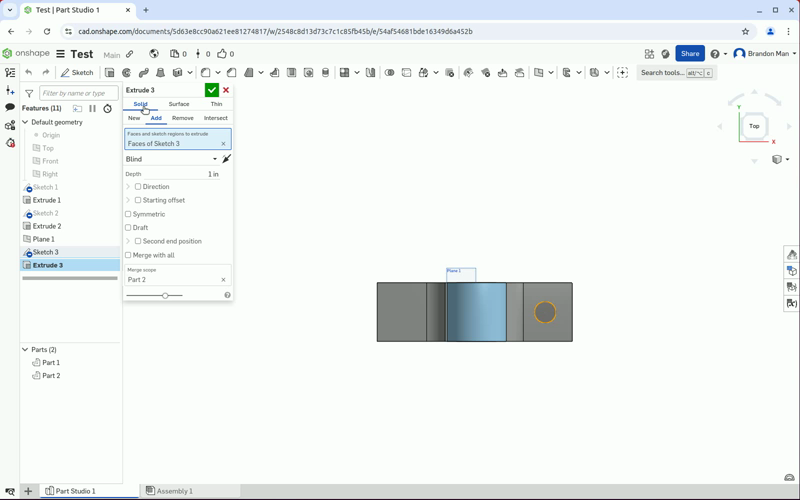
click(143, 106)
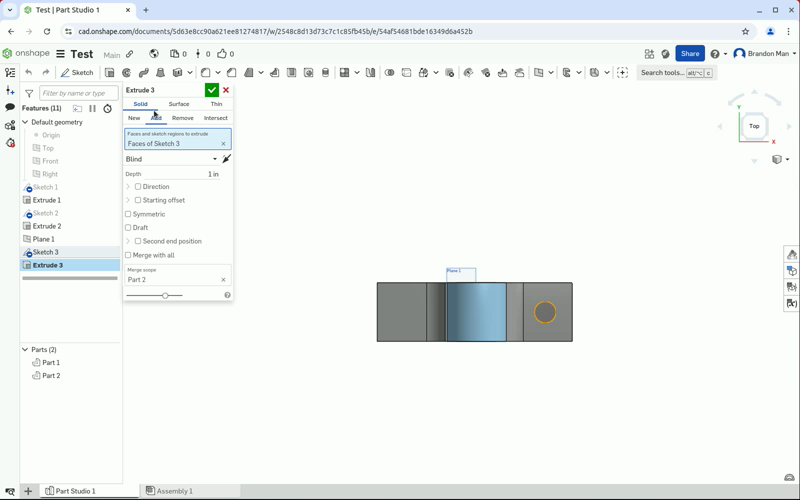
mouse_move(186, 120)
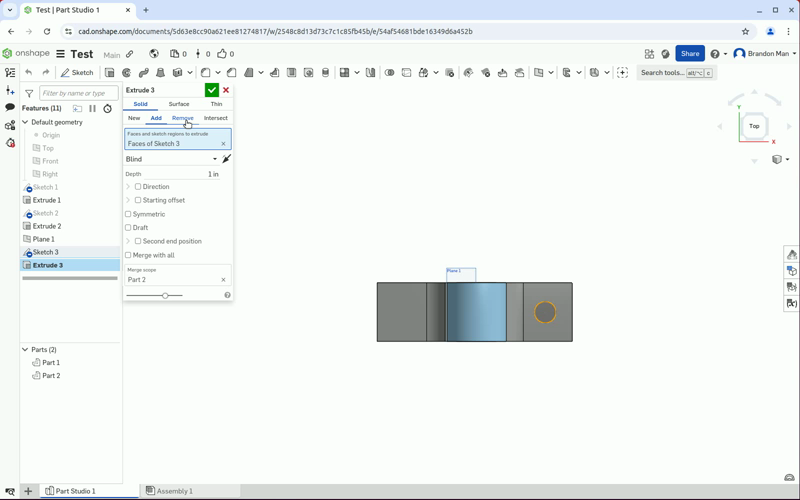
click(186, 120)
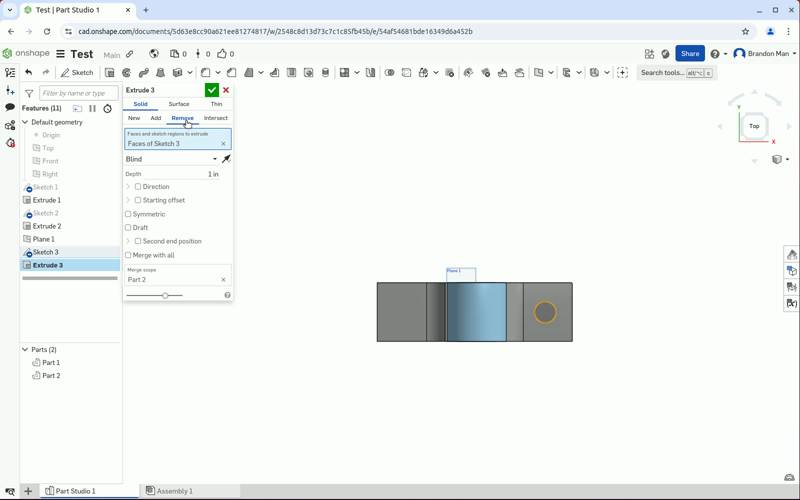
key(tab, 4)
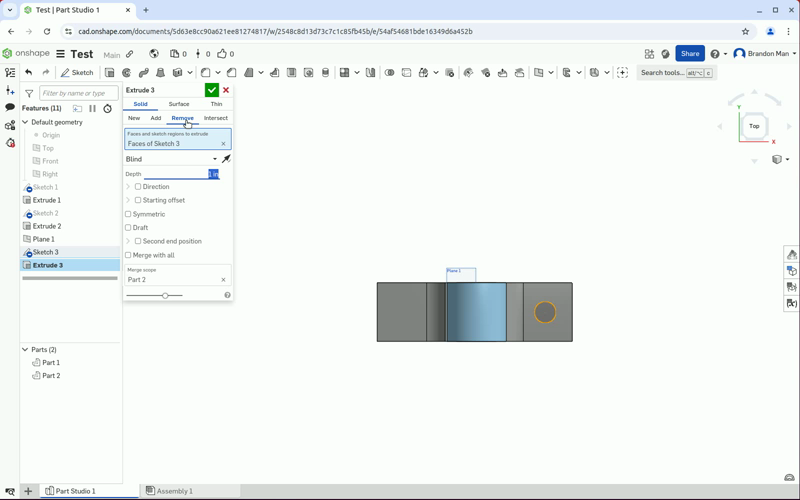
text(7.943)
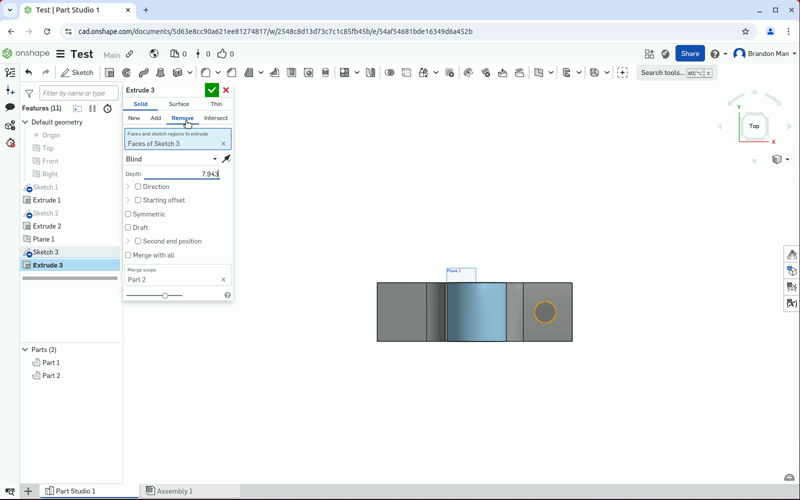
key(tab, 6)
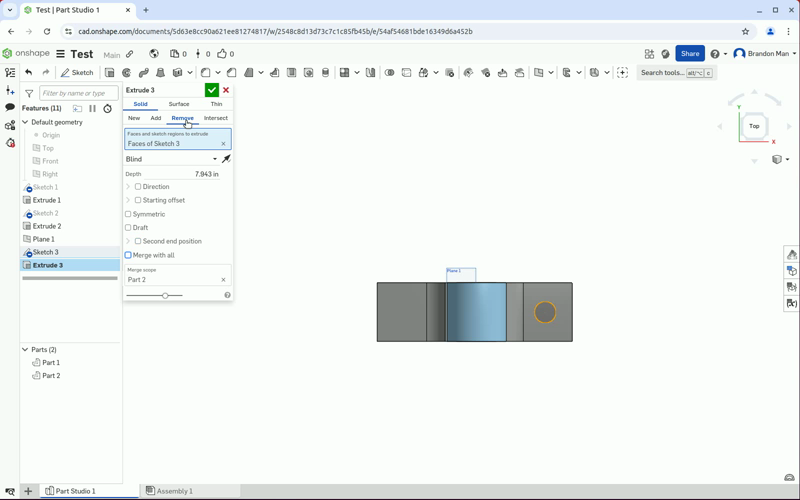
key(space)
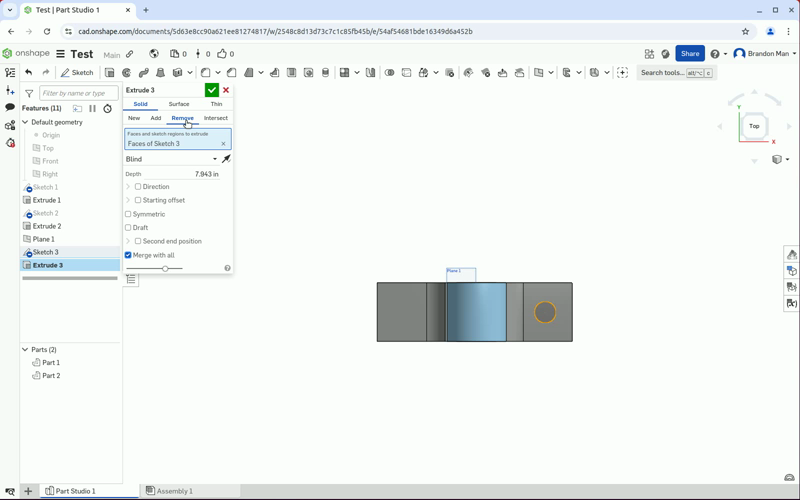
key(enter)
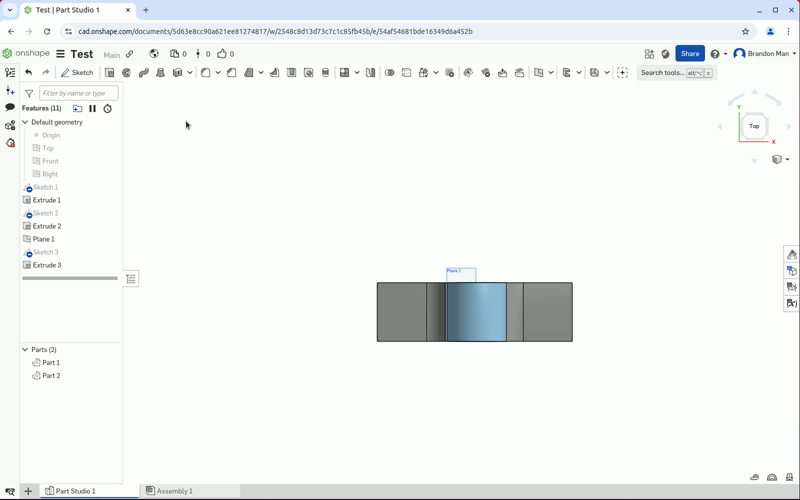
key(shift+h)
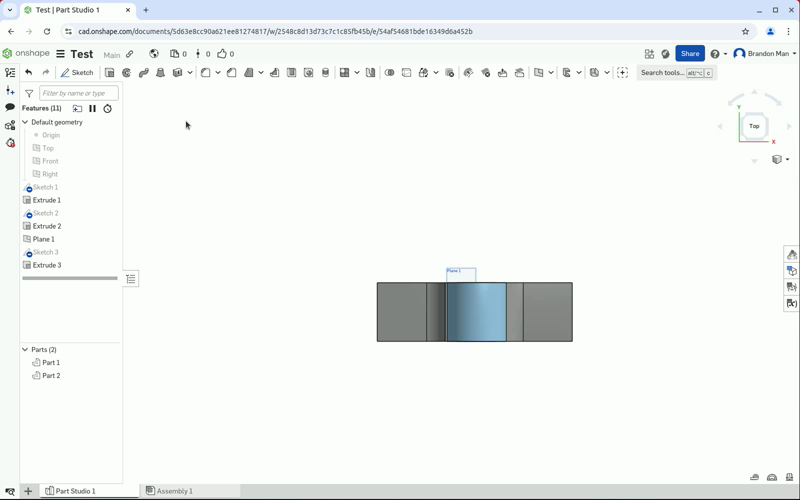
key(shift+h)
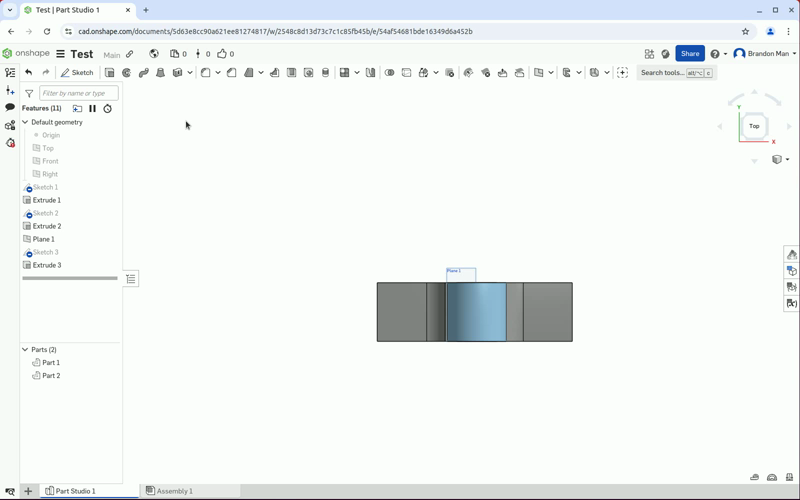
mouse_move(73, 189)
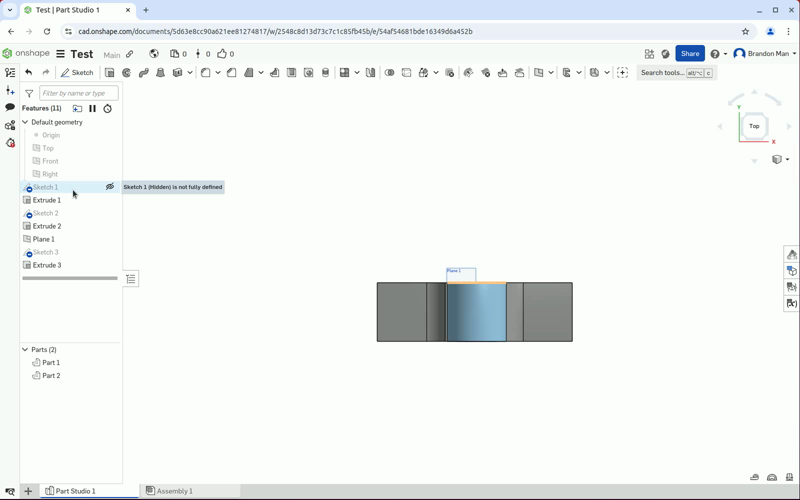
click(73, 189)
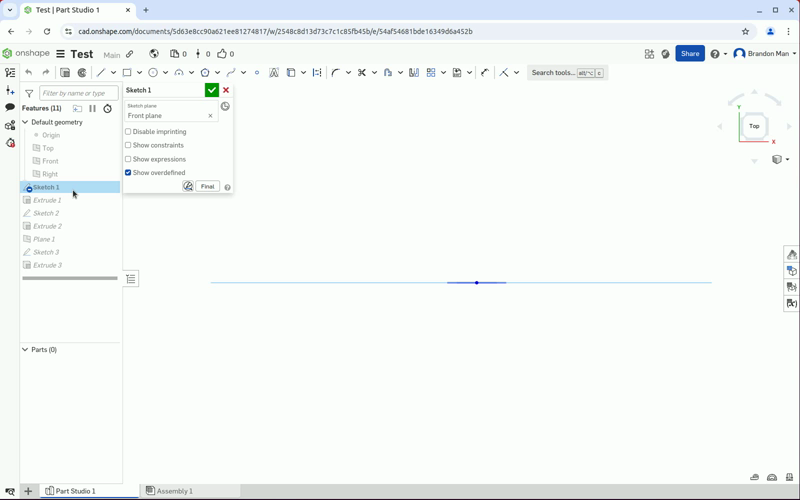
mouse_move(229, 92)
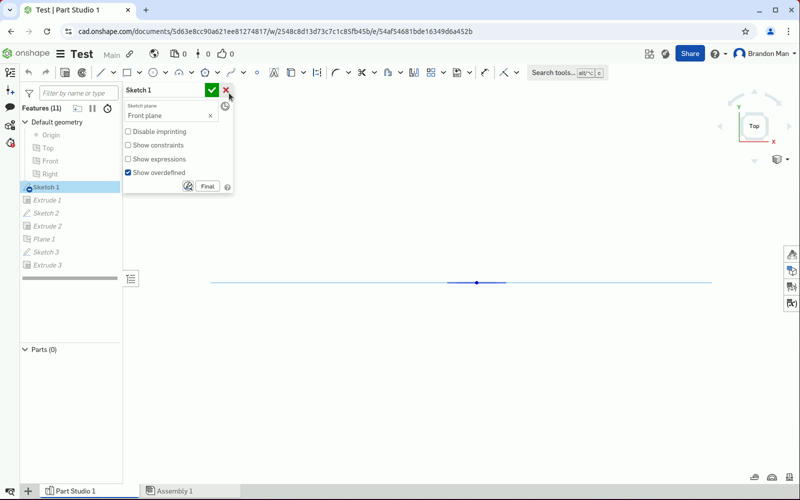
click(229, 92)
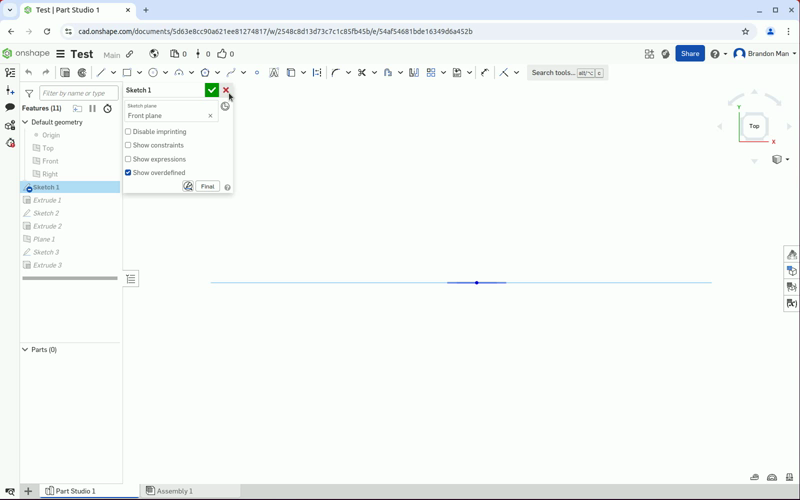
key(shift+s)
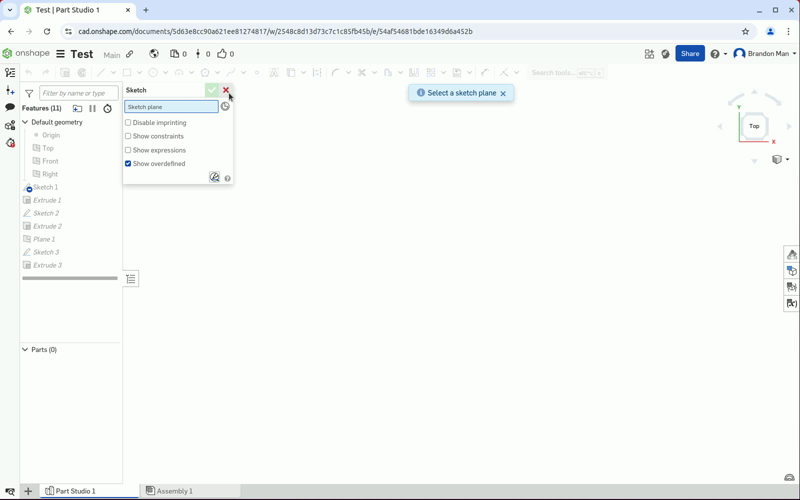
mouse_move(73, 241)
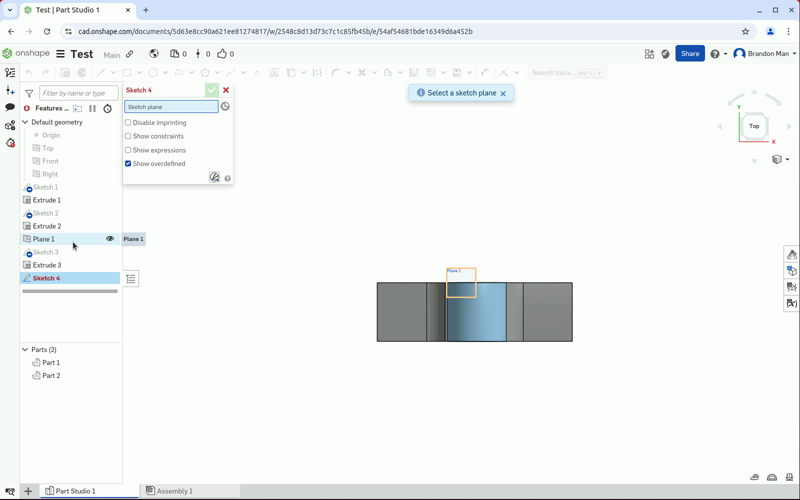
click(73, 241)
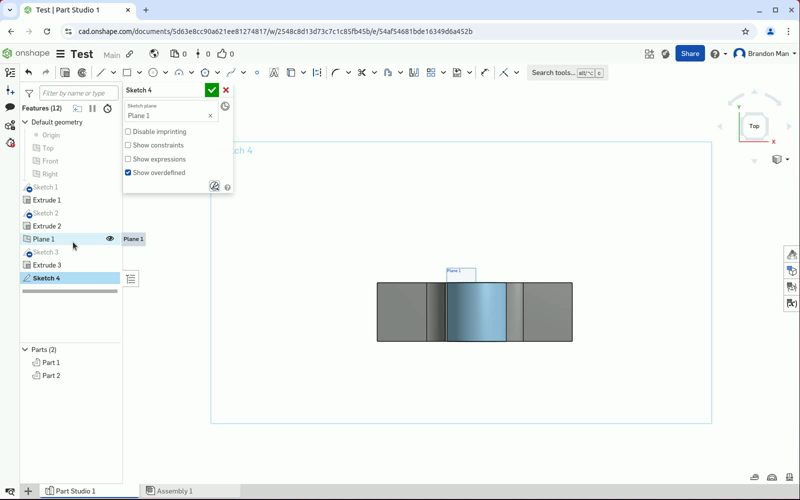
mouse_move(73, 352)
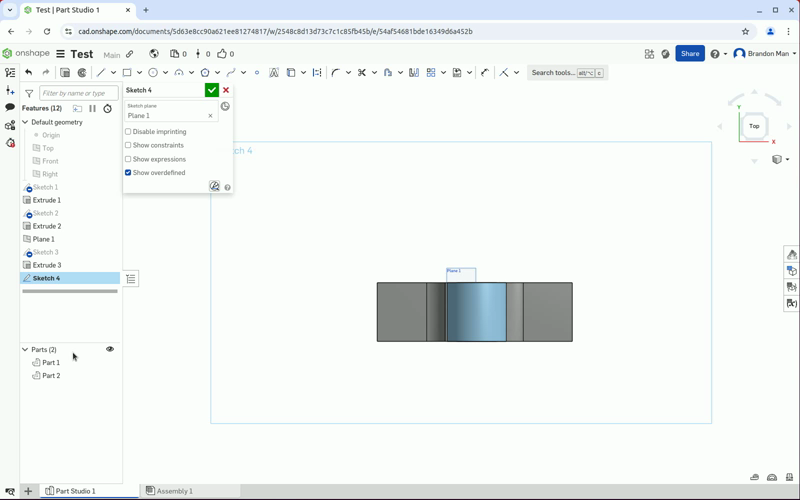
key(y)
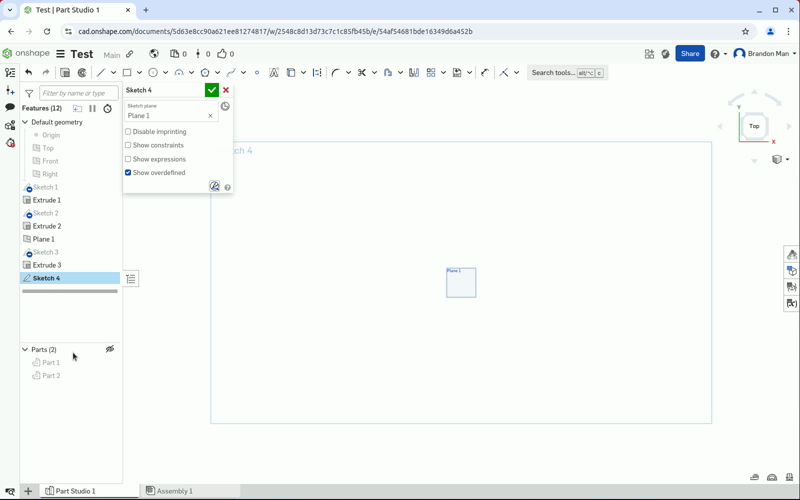
key(c)
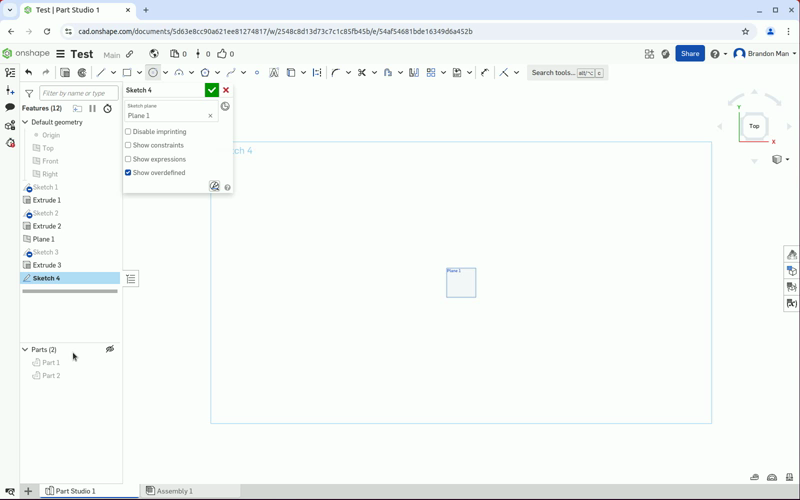
key_down(shift)
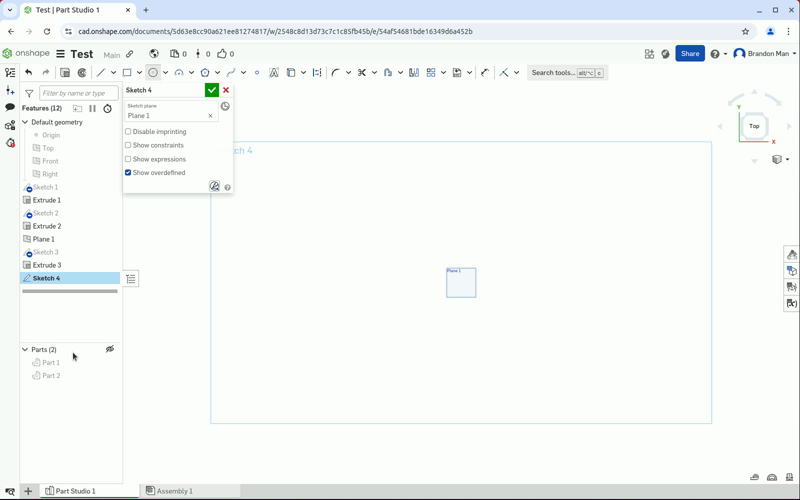
mouse_move(407, 312)
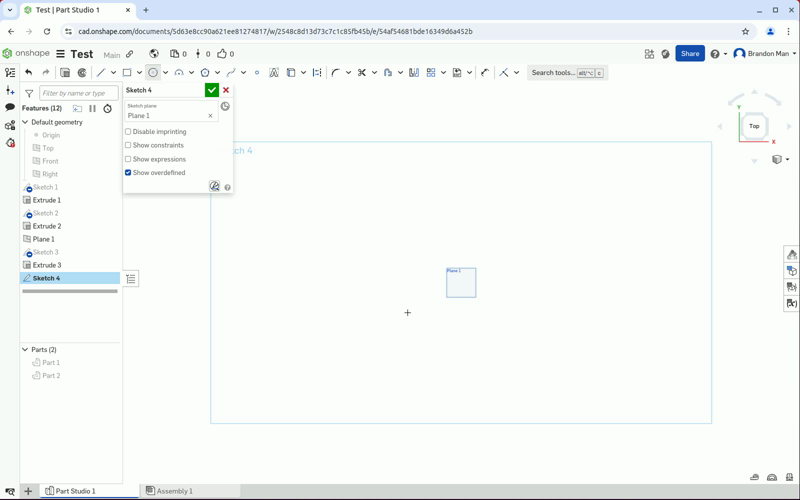
click(407, 312)
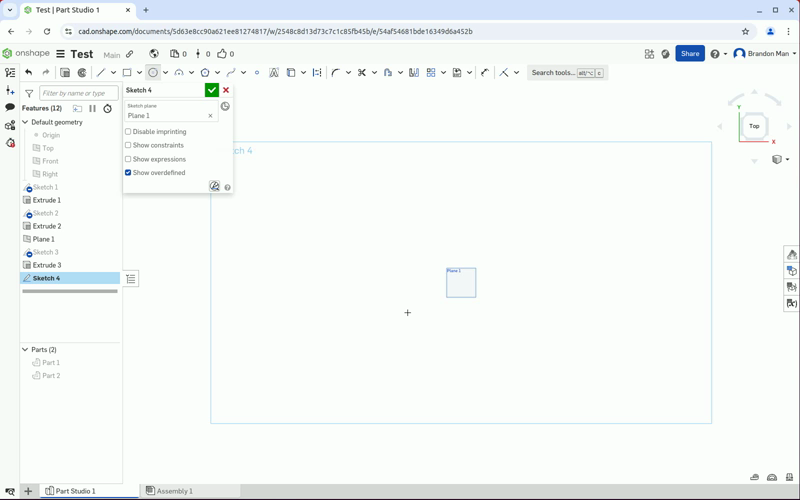
key_up(shift)
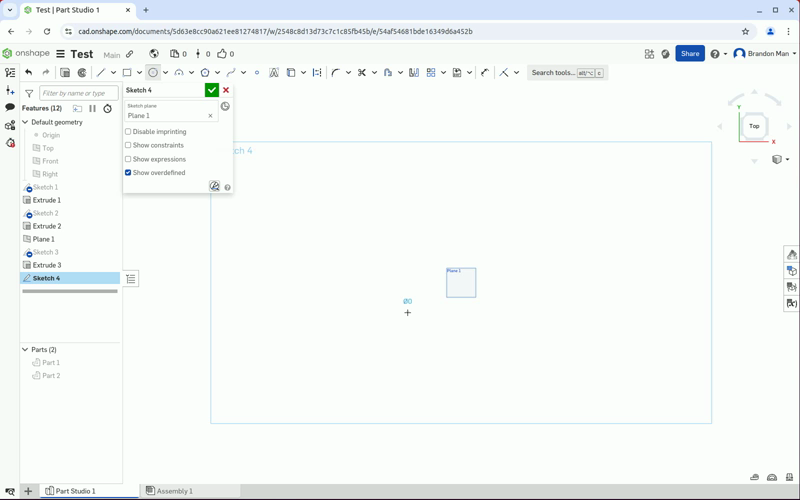
mouse_move(418, 312)
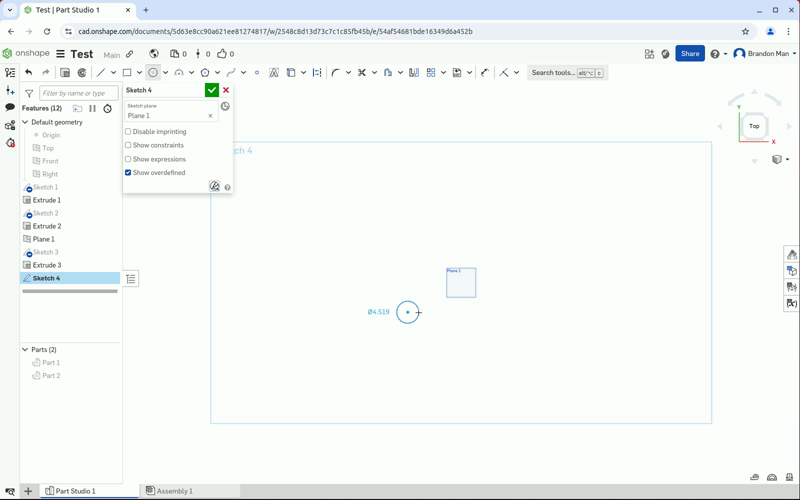
click(418, 312)
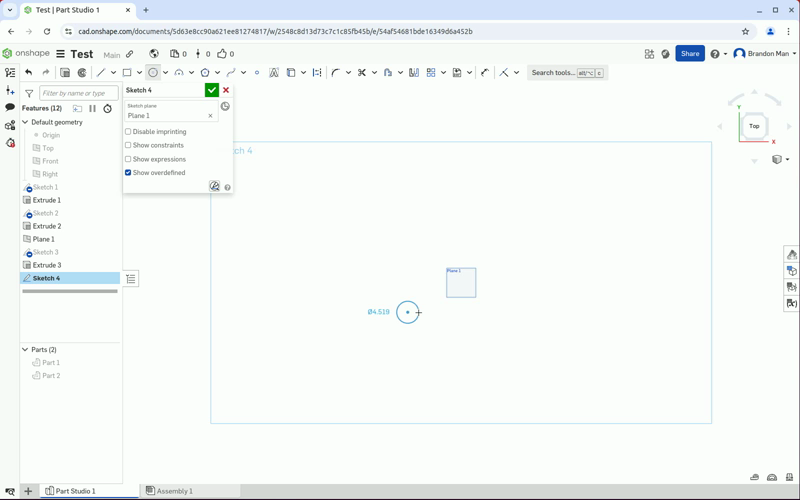
key(esc)
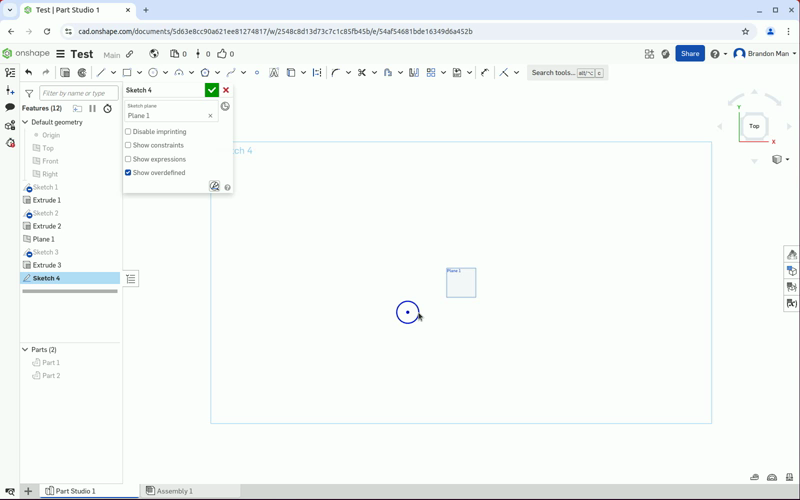
mouse_move(401, 310)
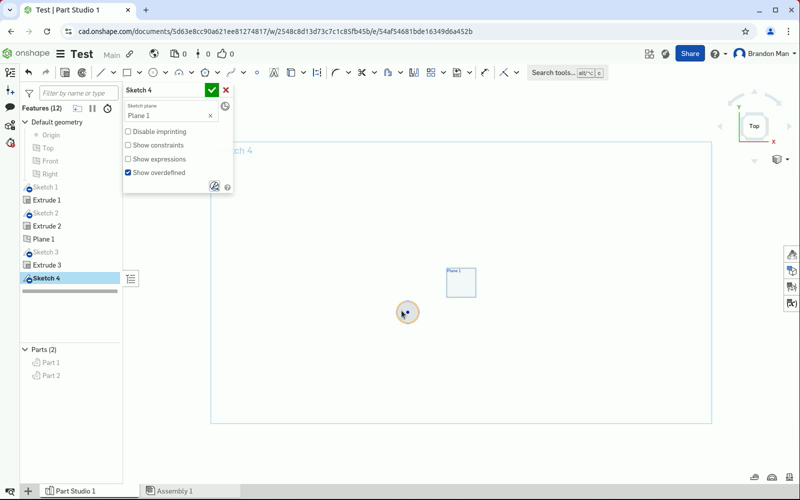
scroll(6)
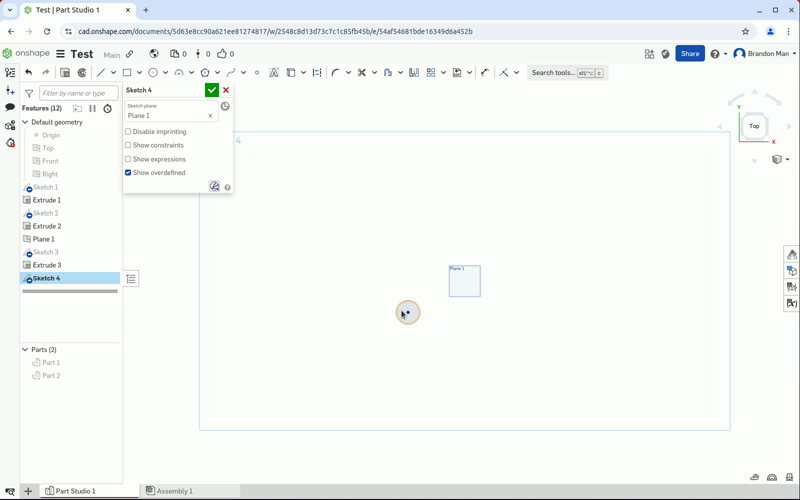
scroll(6)
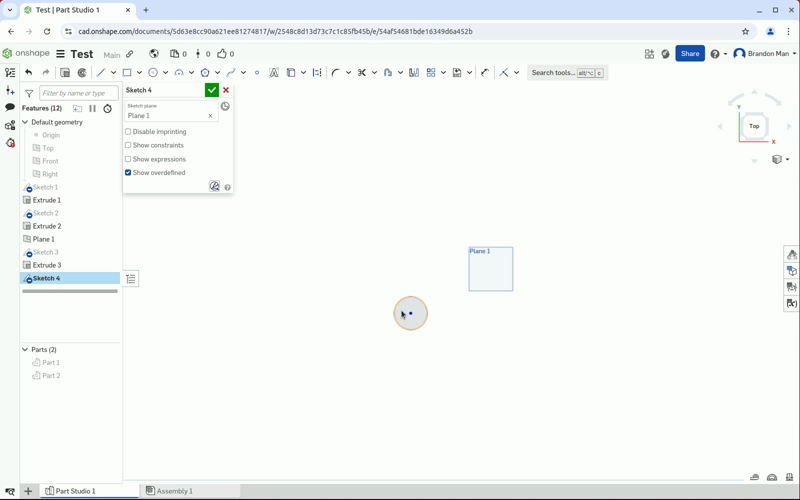
scroll(6)
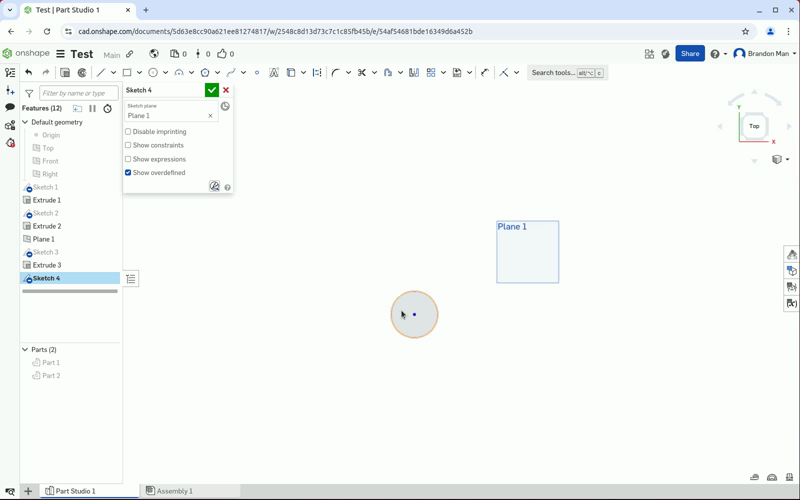
scroll(6)
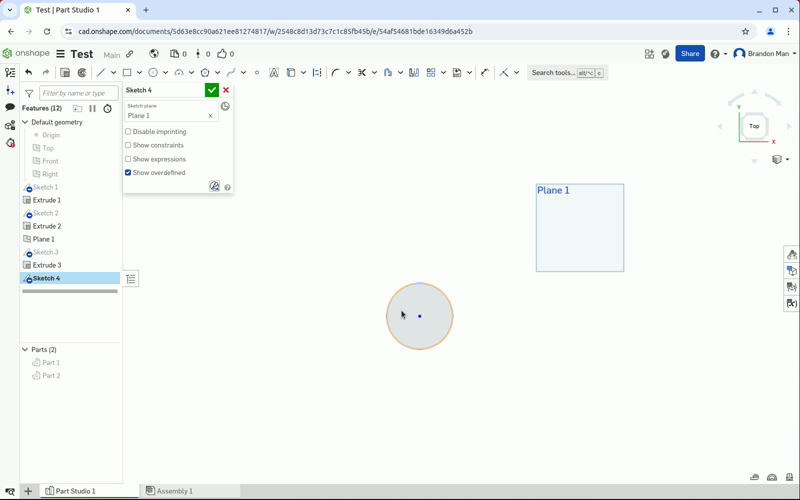
scroll(6)
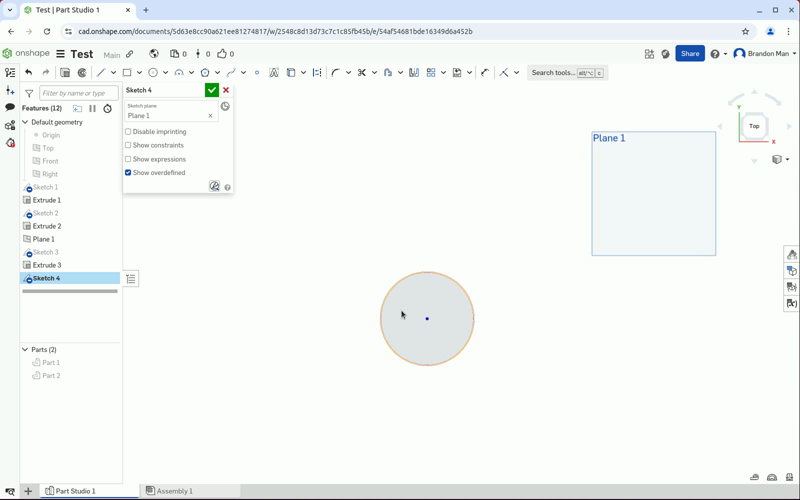
scroll(6)
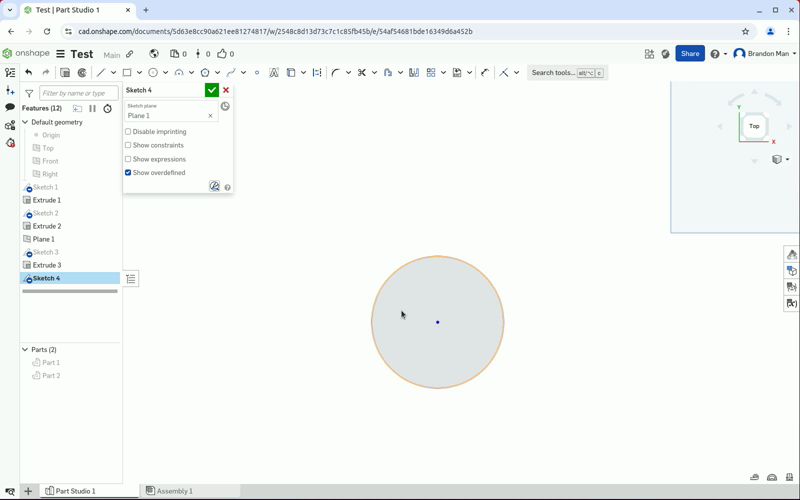
scroll(6)
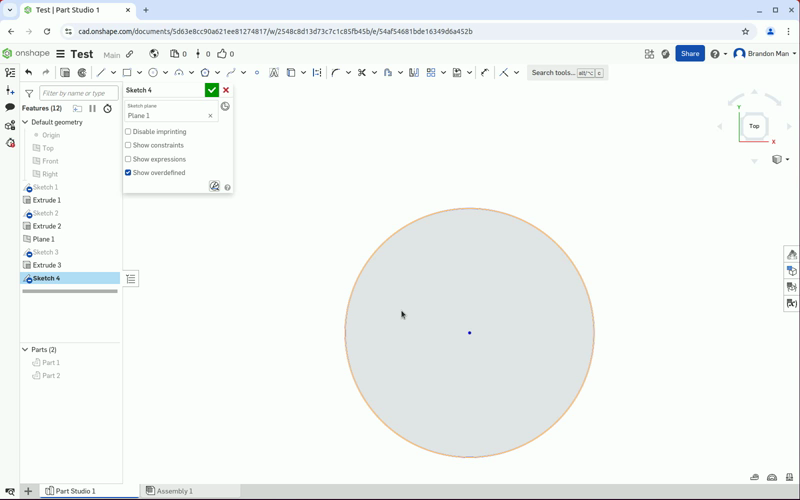
click(401, 310)
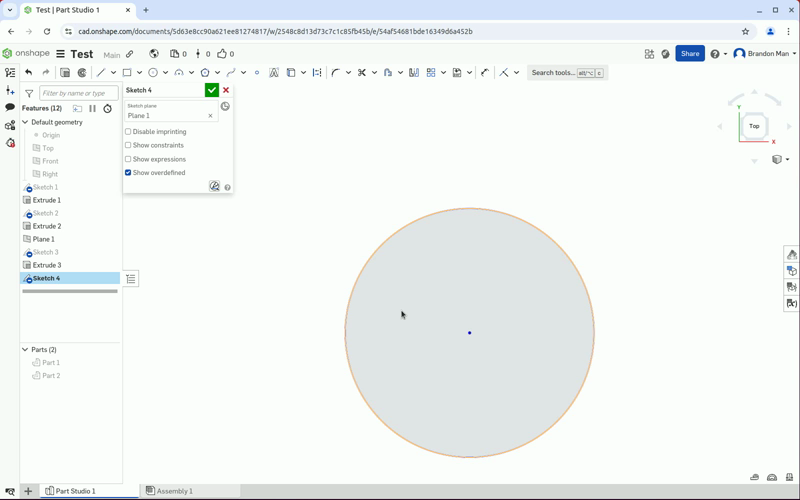
scroll(-6)
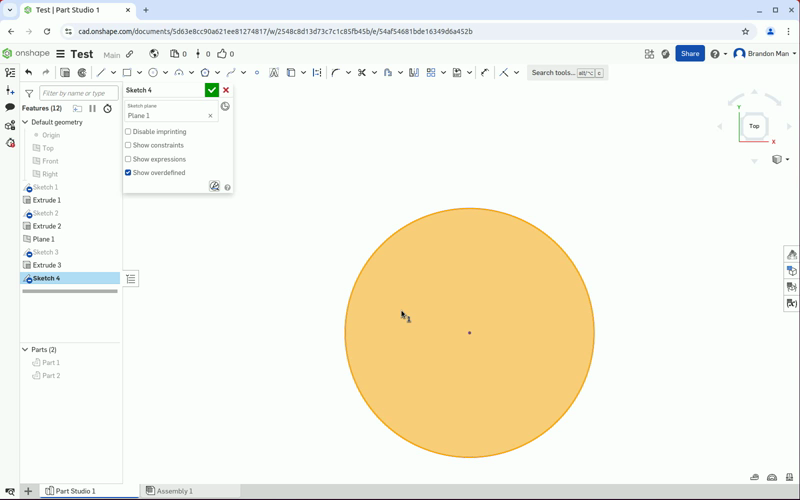
scroll(-6)
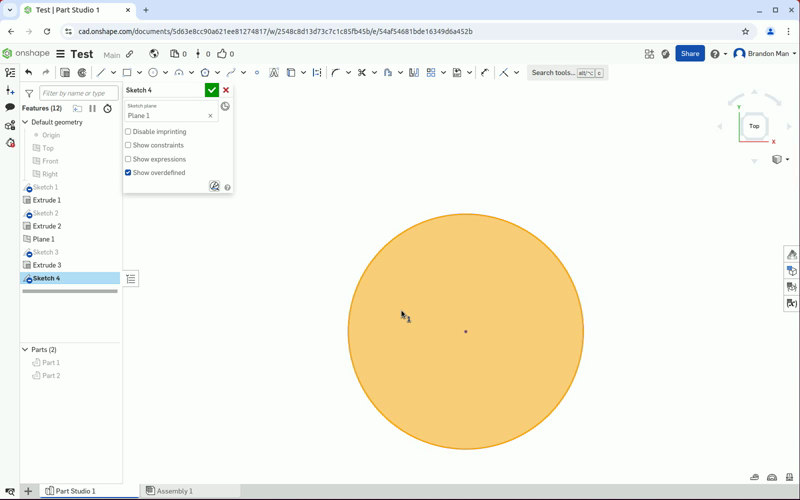
scroll(-6)
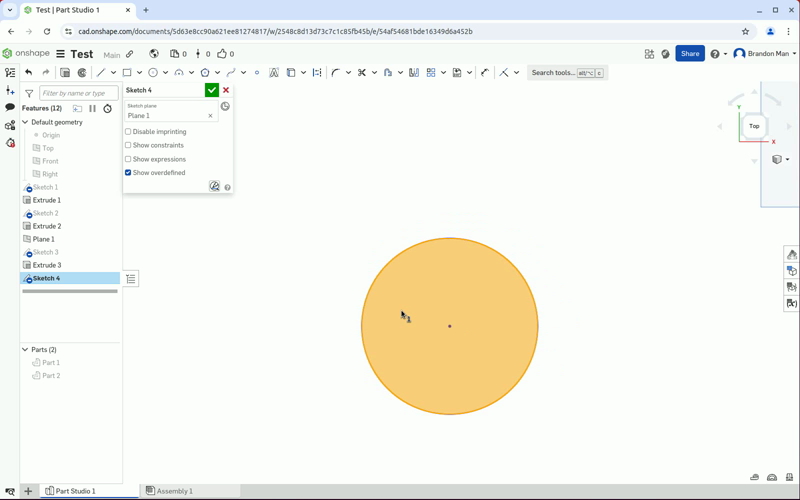
scroll(-6)
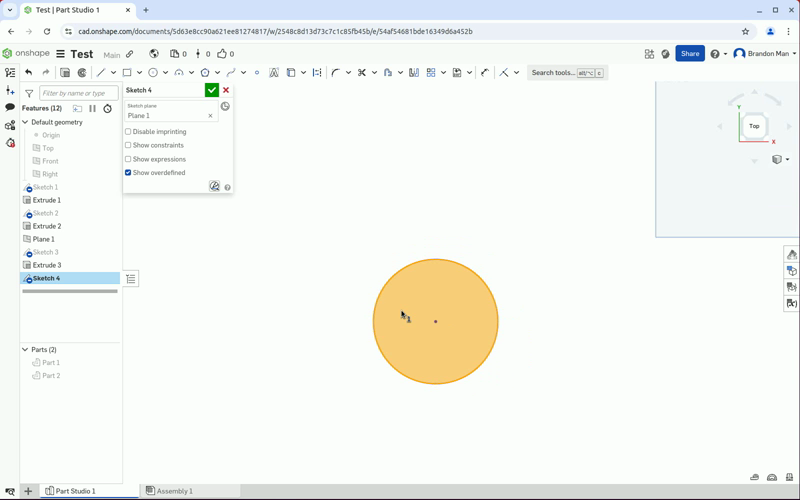
scroll(-6)
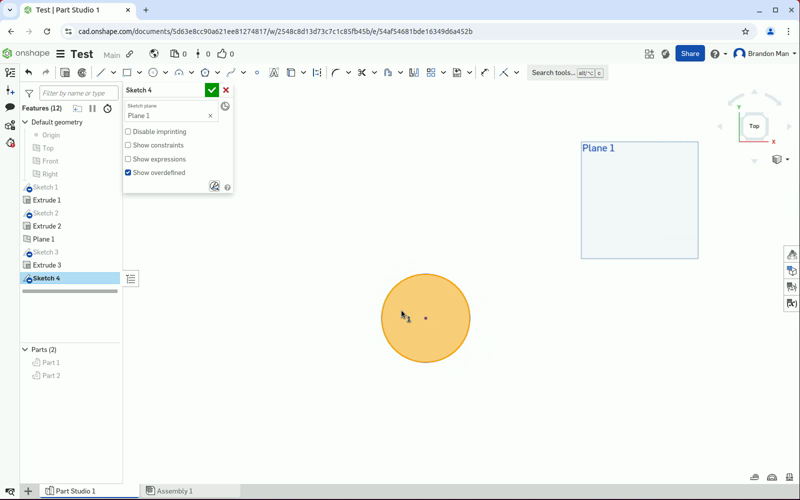
scroll(-6)
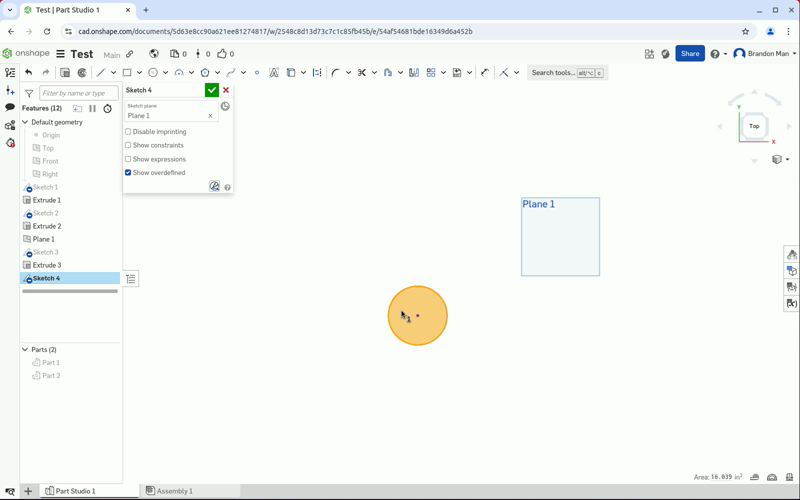
scroll(-6)
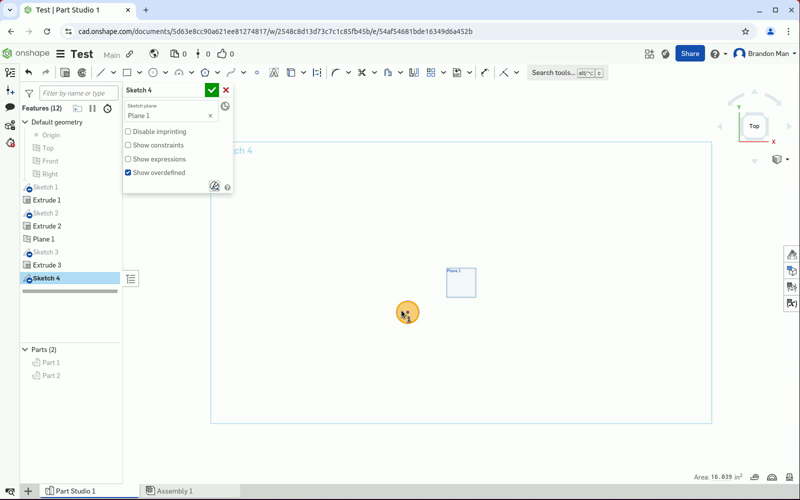
mouse_move(73, 352)
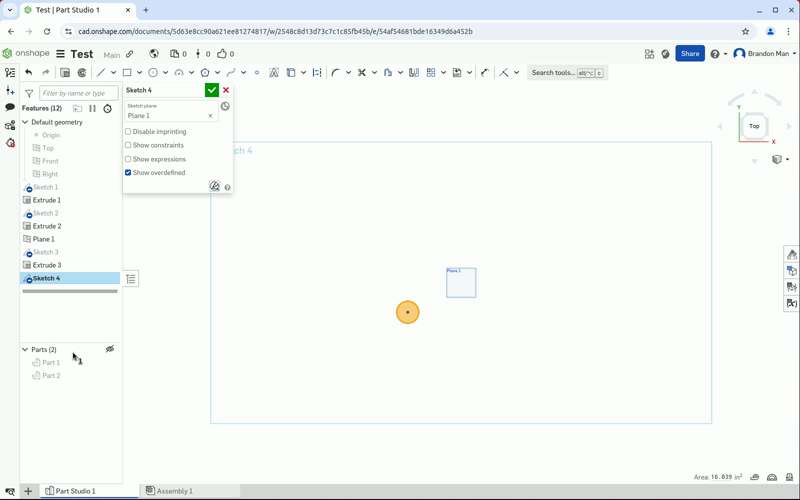
key(shift+y)
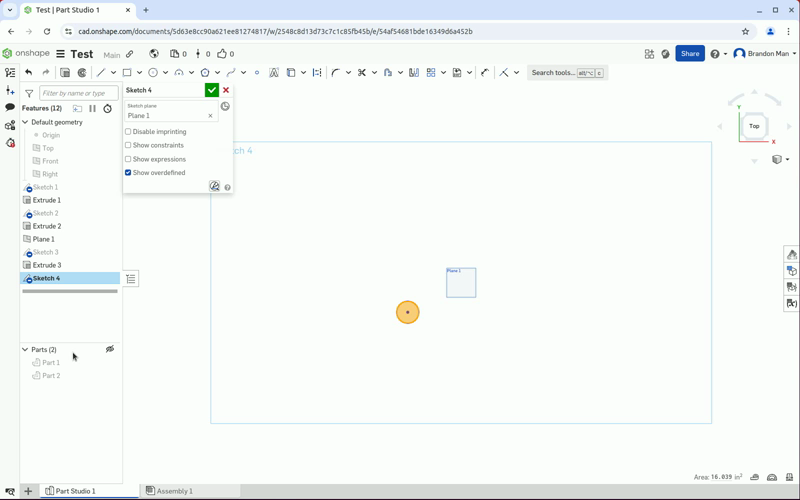
key(shift+e)
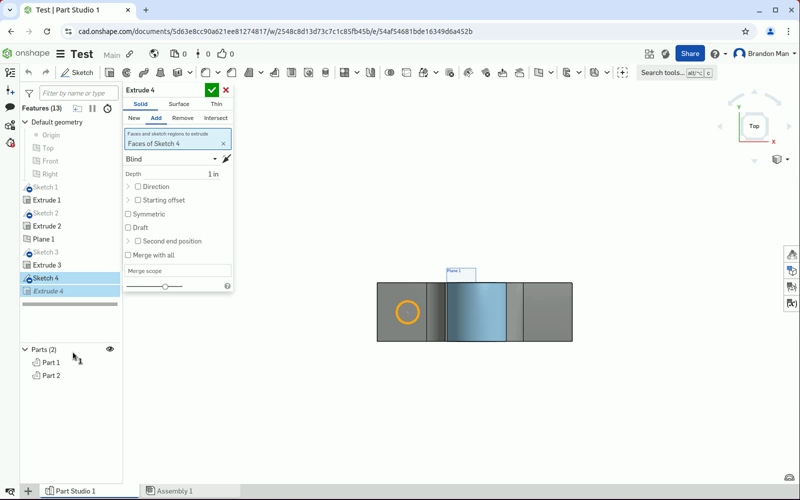
mouse_move(143, 106)
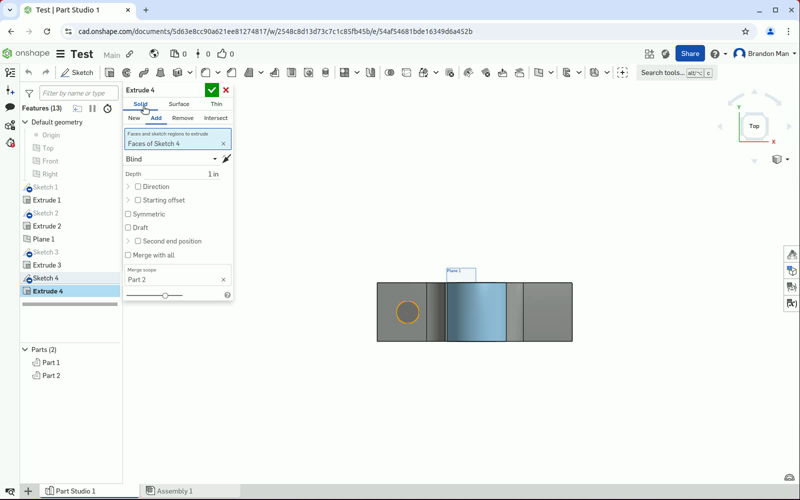
click(143, 106)
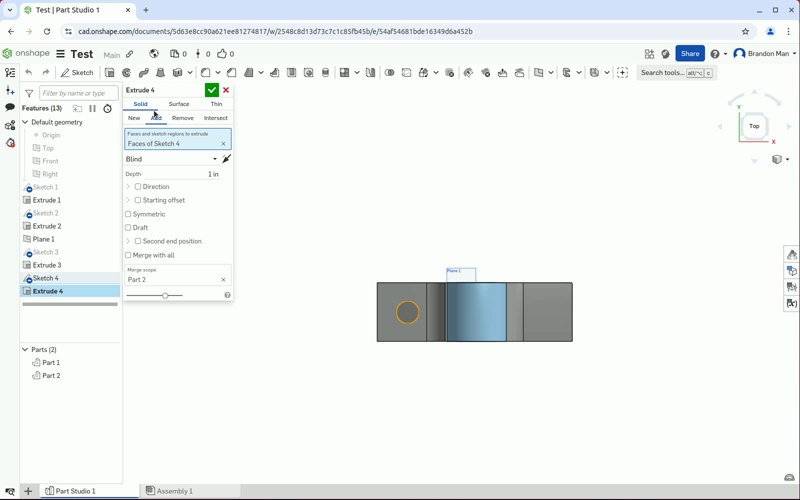
mouse_move(186, 120)
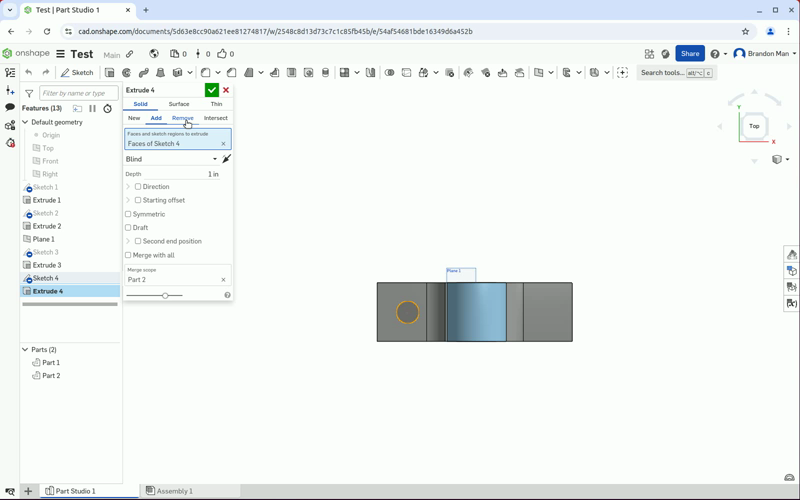
click(186, 120)
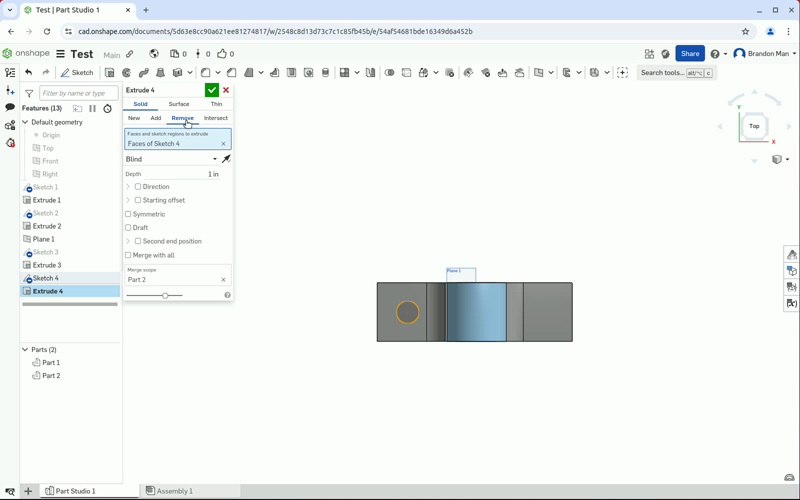
key(tab, 4)
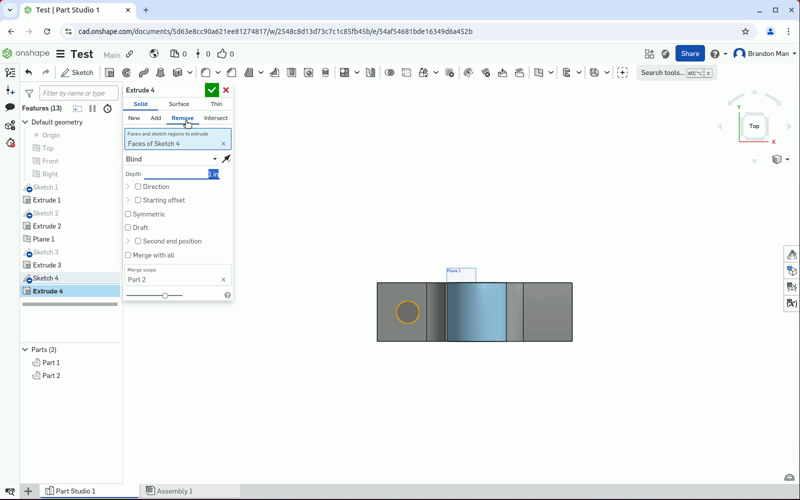
text(7.943)
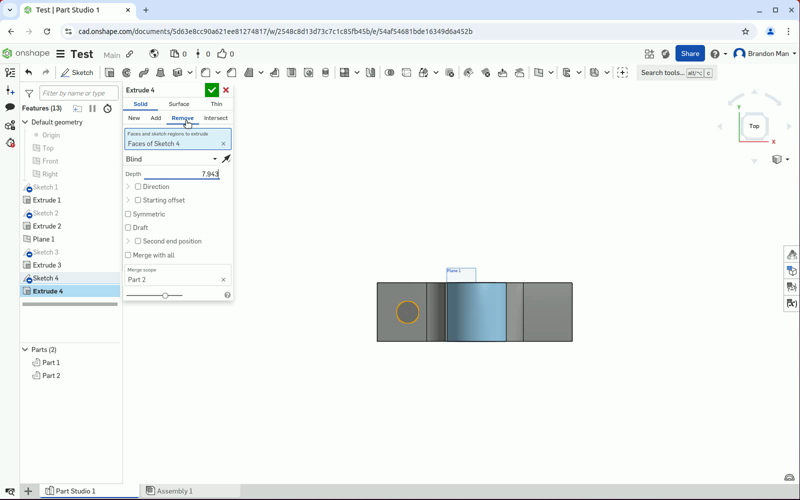
key(tab, 6)
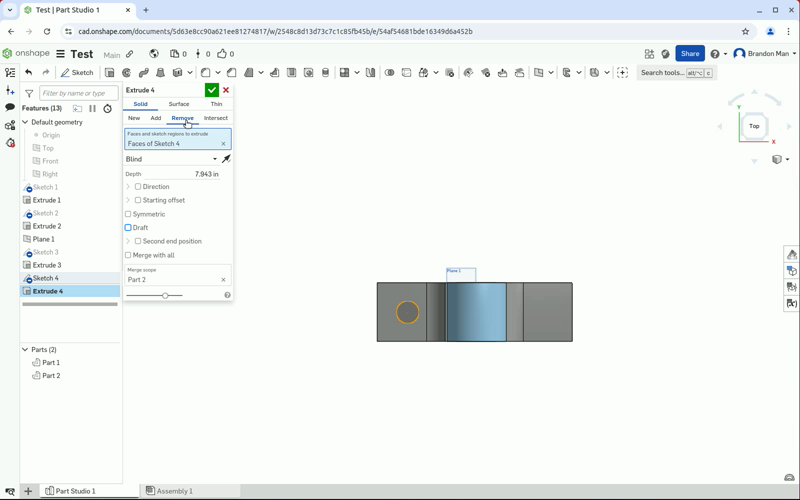
key(space)
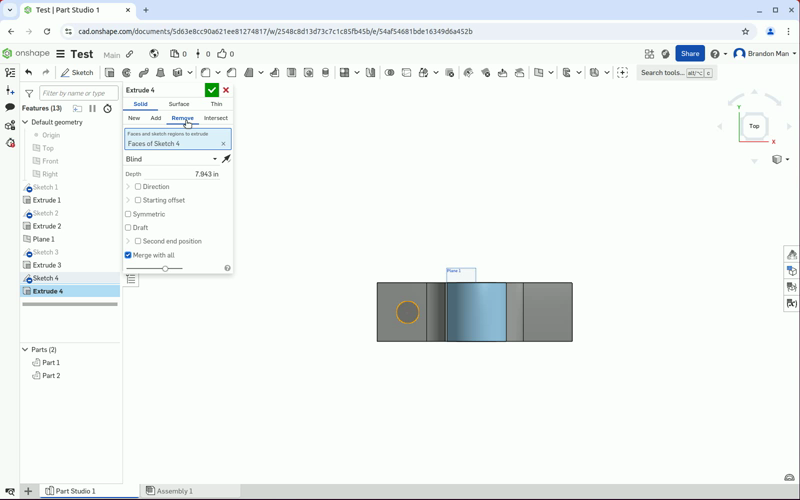
key(enter)
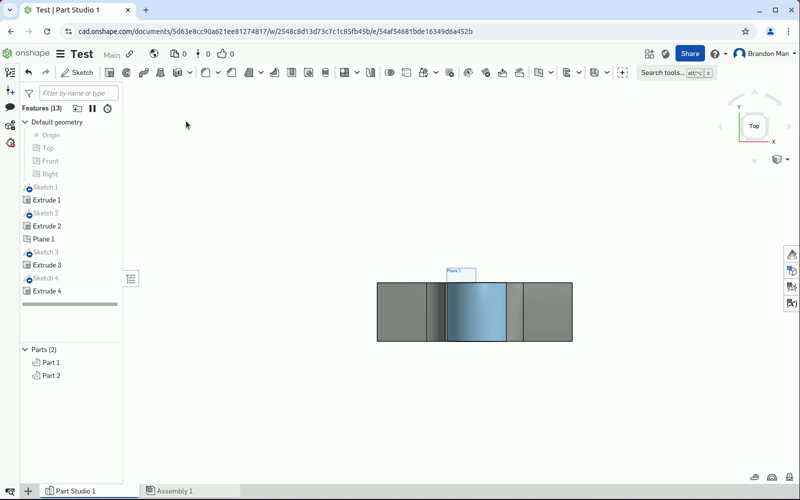
key(shift+h)
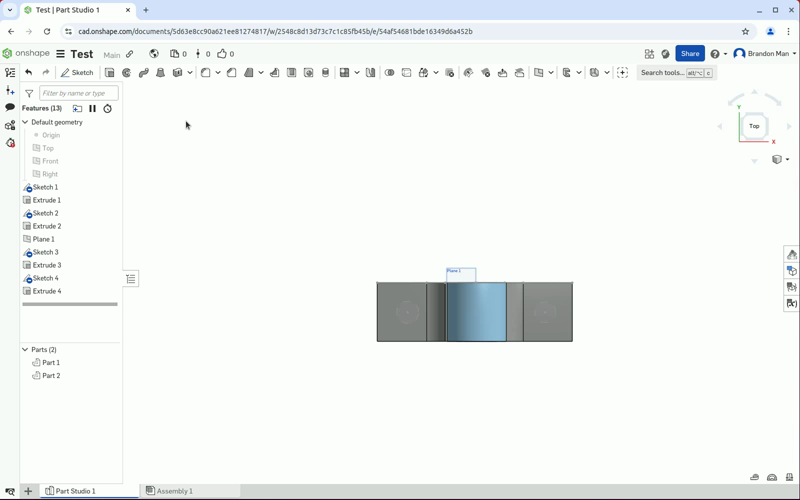
key(shift+h)
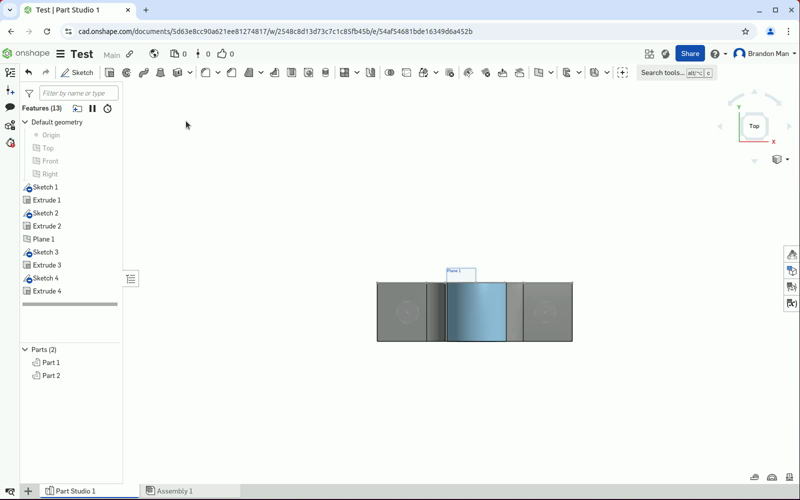
key(shift+7)
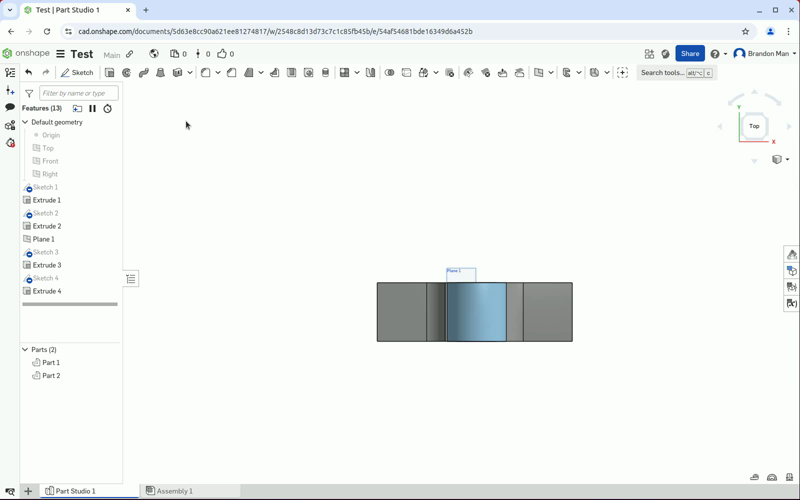
key(up, 3)
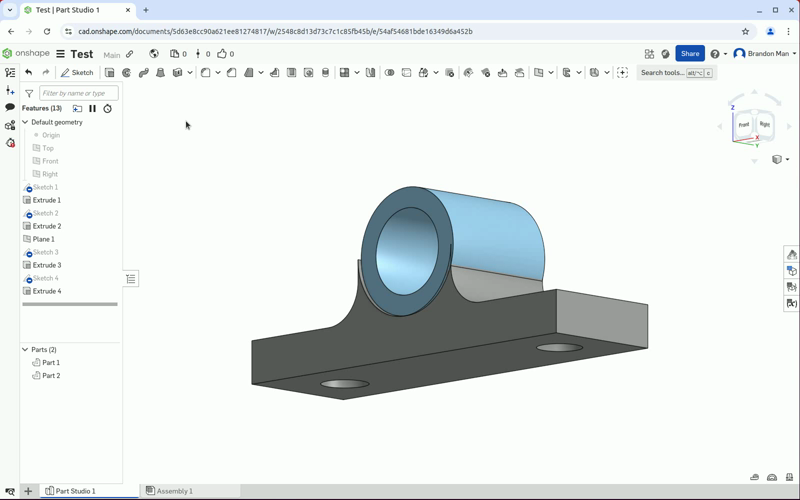
key(left, 3)
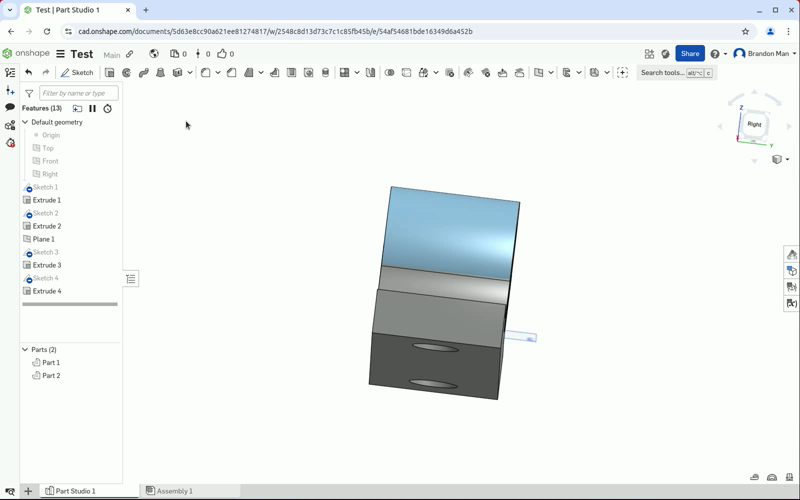
key(right, 3)
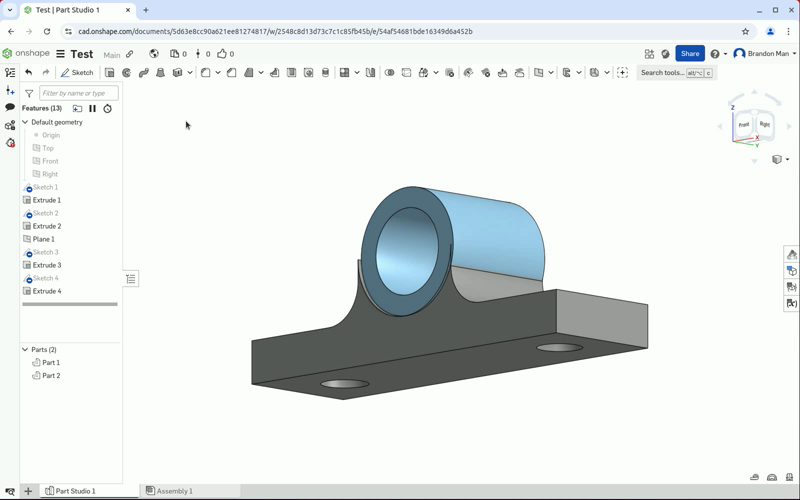
key(down, 3)
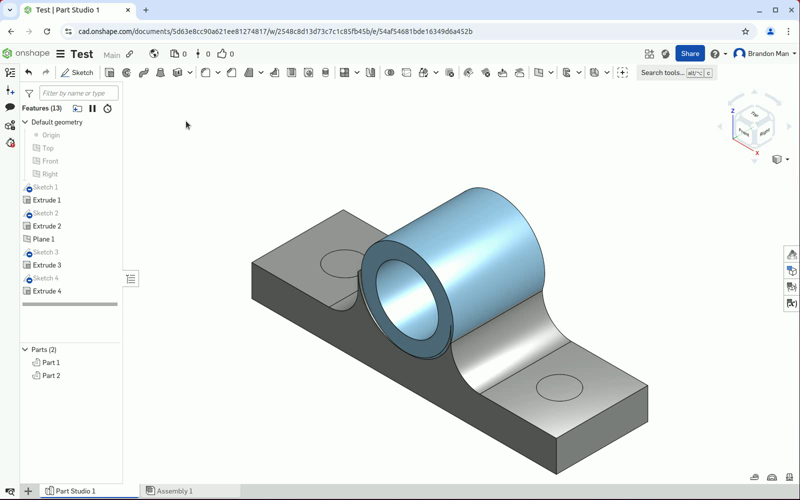
mouse_move(73, 189)
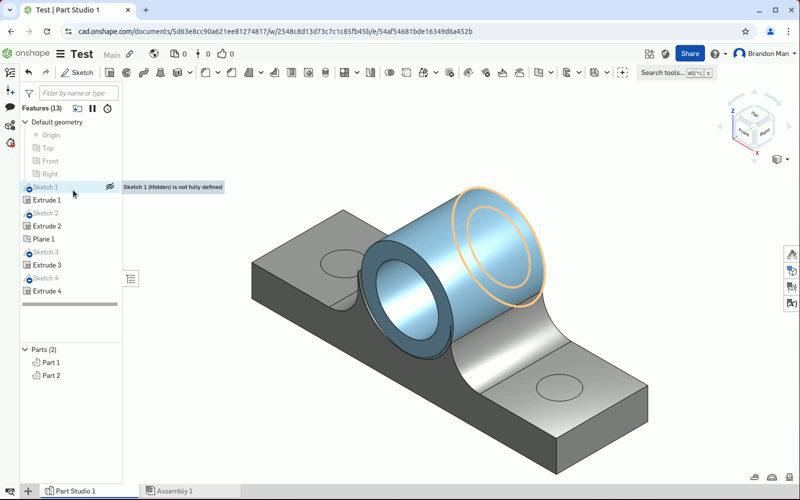
click(73, 189)